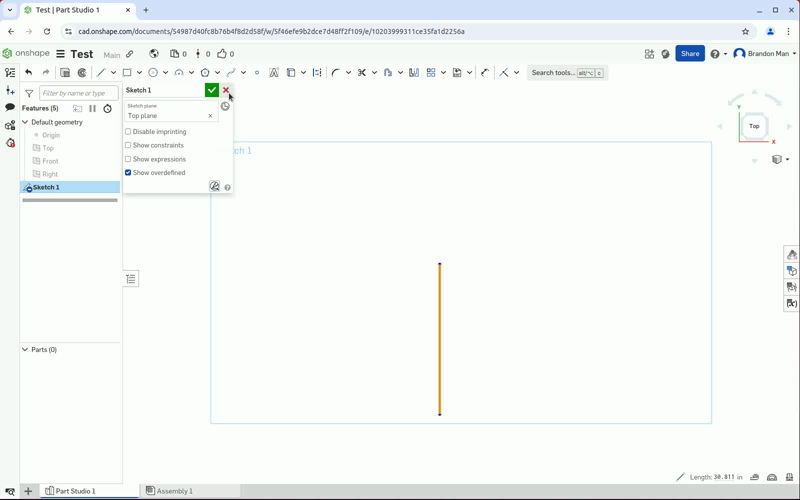
key(shift+h)
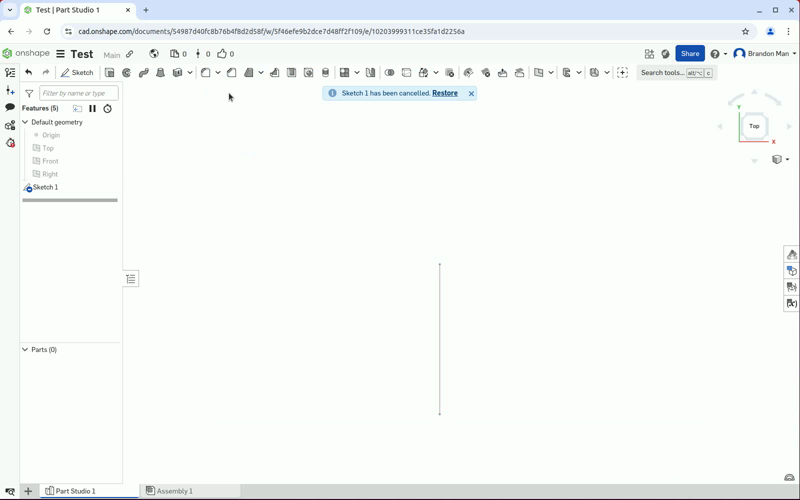
key(shift+s)
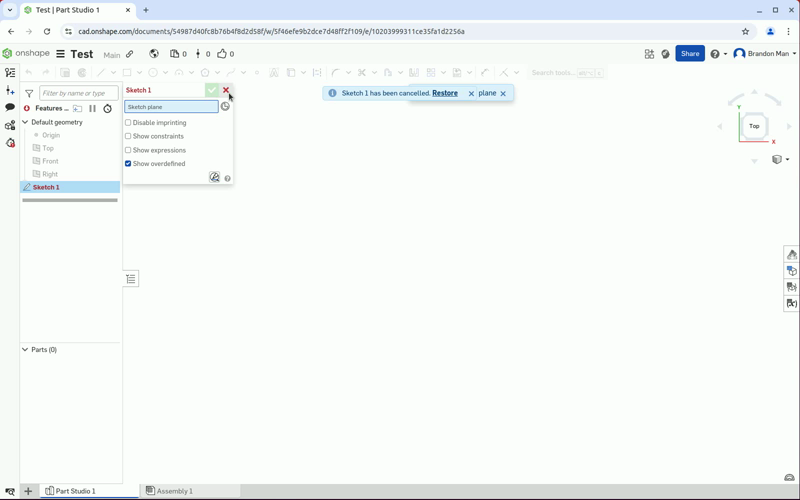
mouse_move(73, 150)
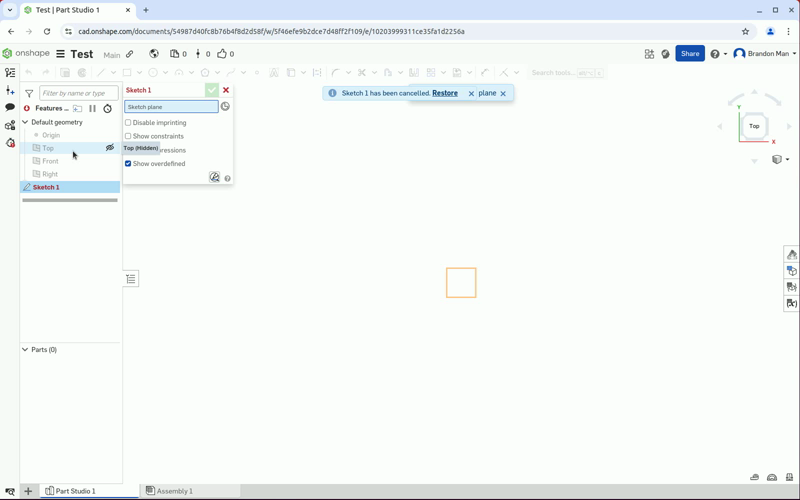
click(73, 150)
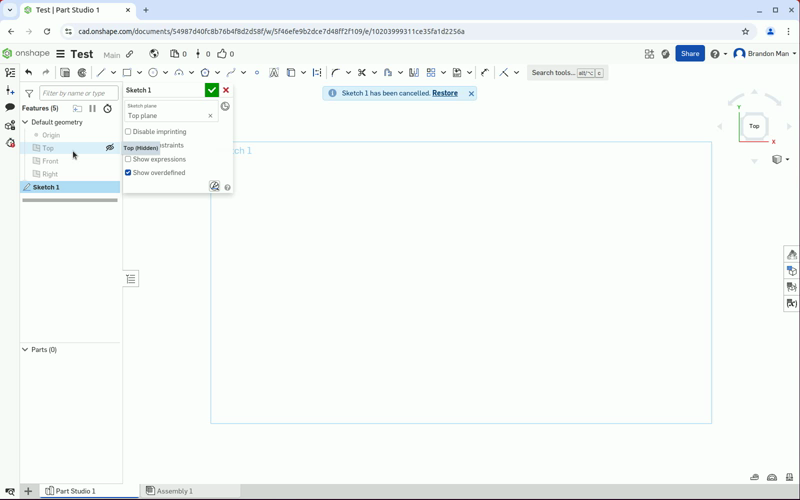
mouse_move(73, 352)
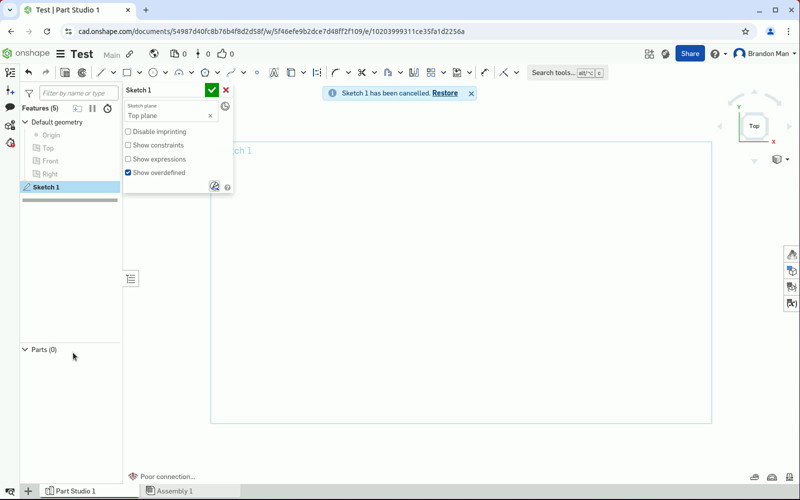
key(y)
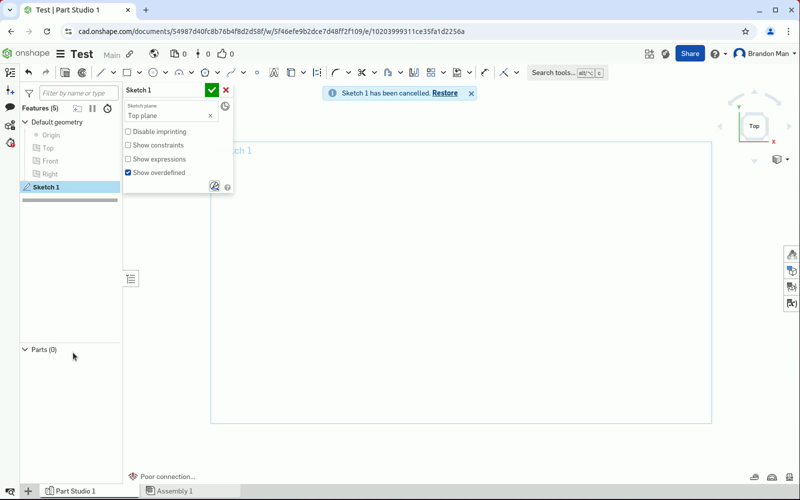
key(l)
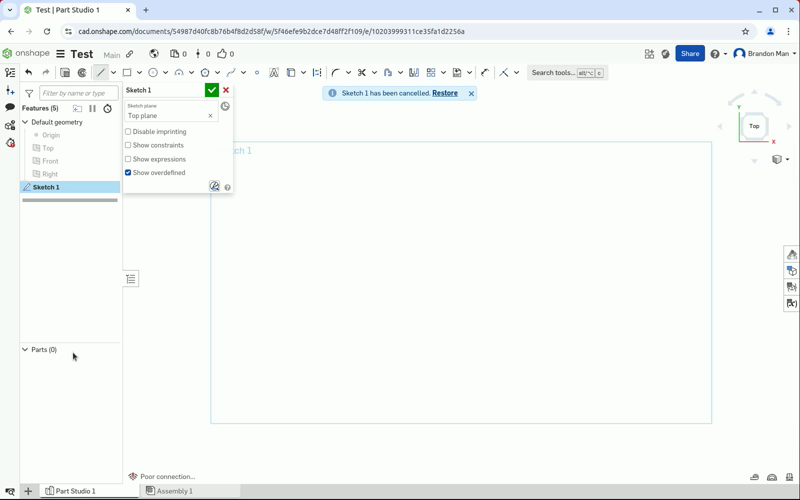
key_down(shift)
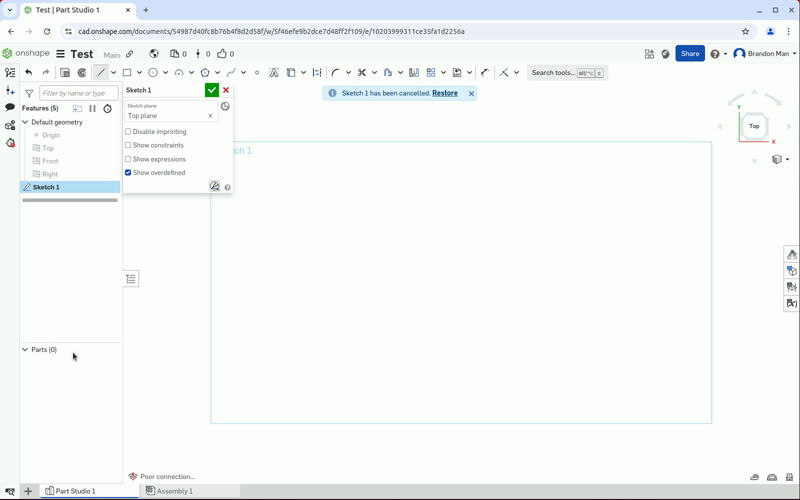
mouse_move(369, 307)
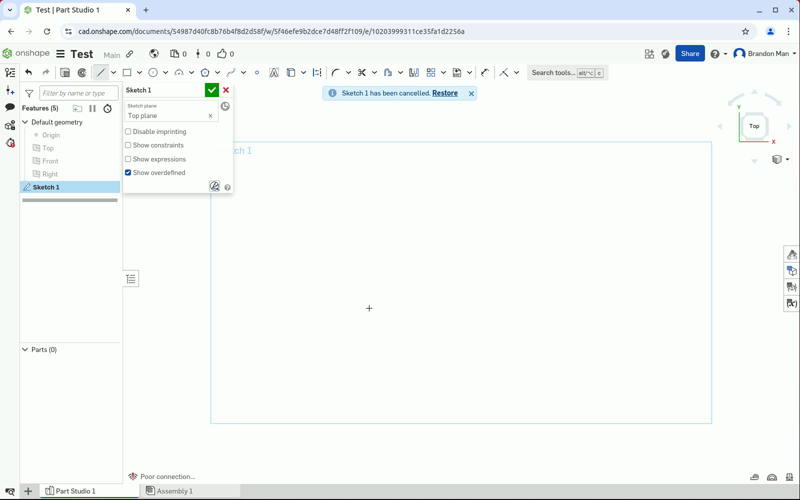
click(369, 307)
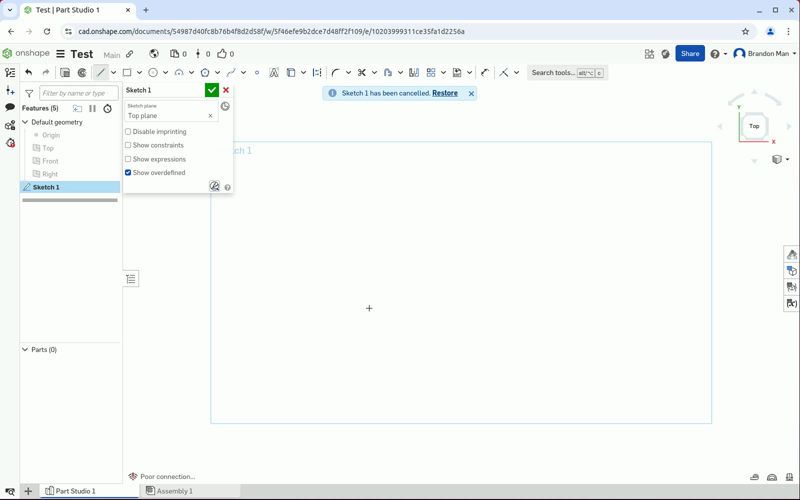
key_up(shift)
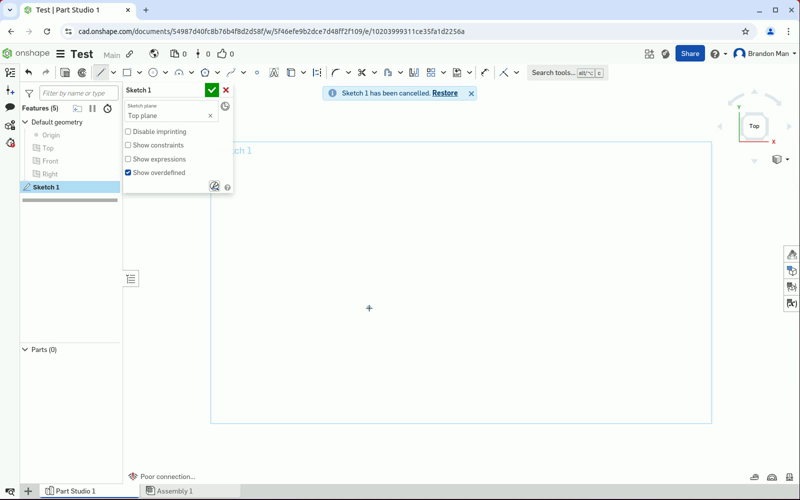
key_down(shift)
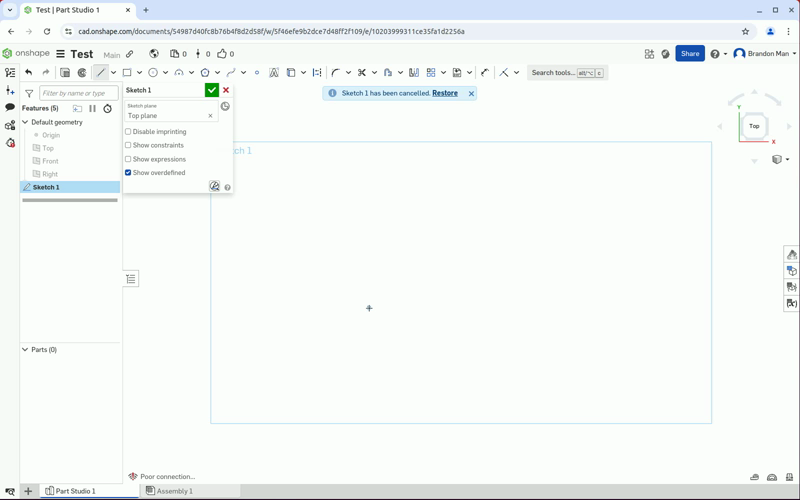
mouse_move(546, 307)
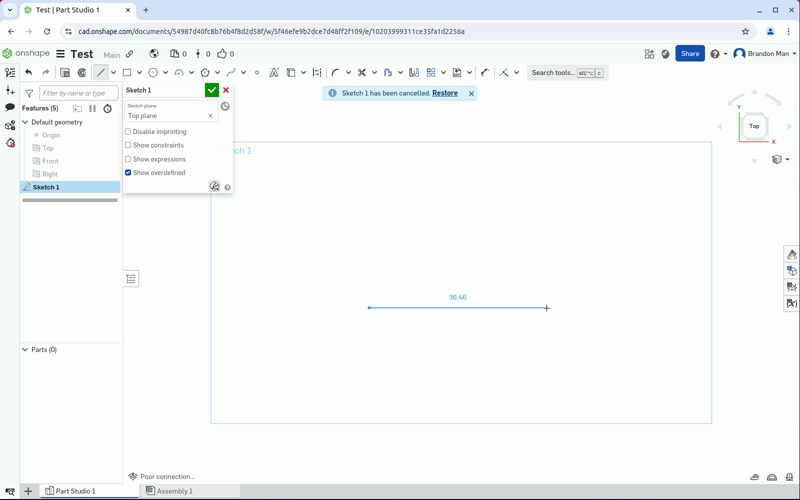
click(546, 307)
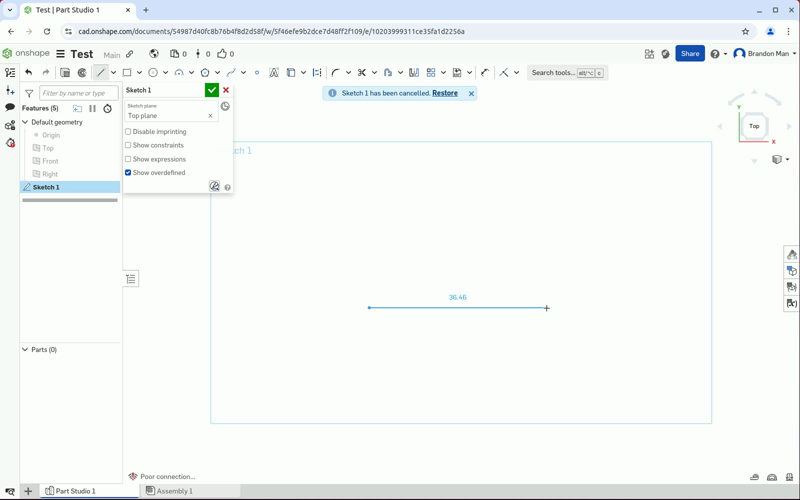
key_up(shift)
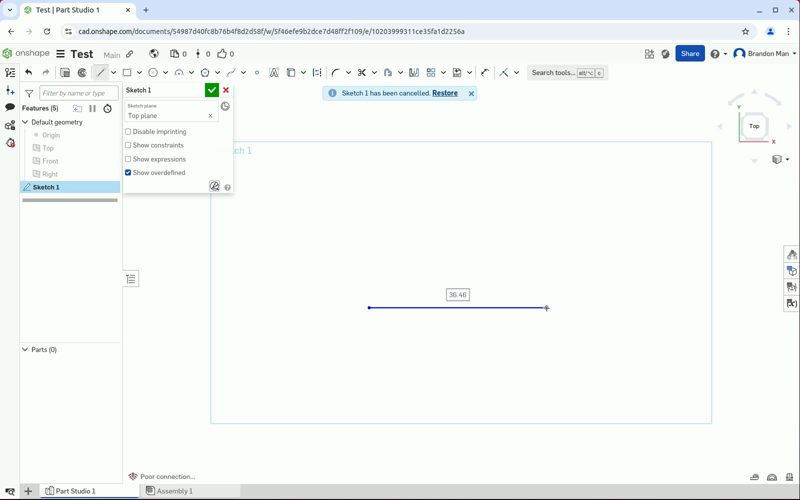
key_down(shift)
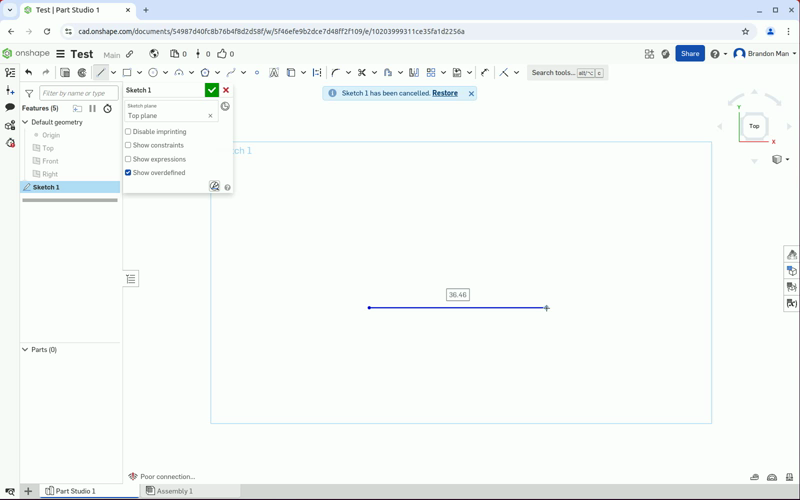
mouse_move(576, 307)
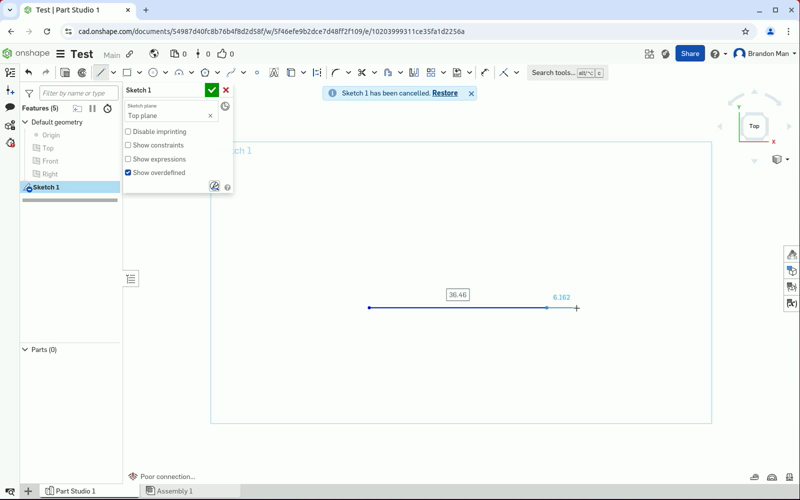
mouse_move(546, 287)
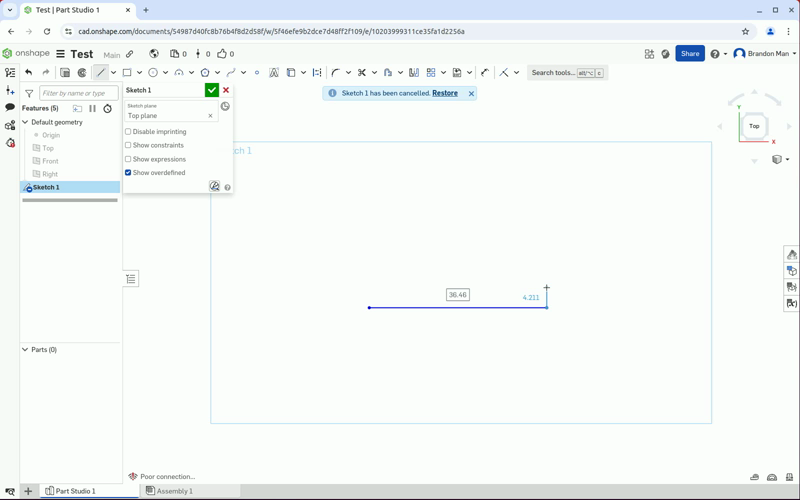
click(546, 287)
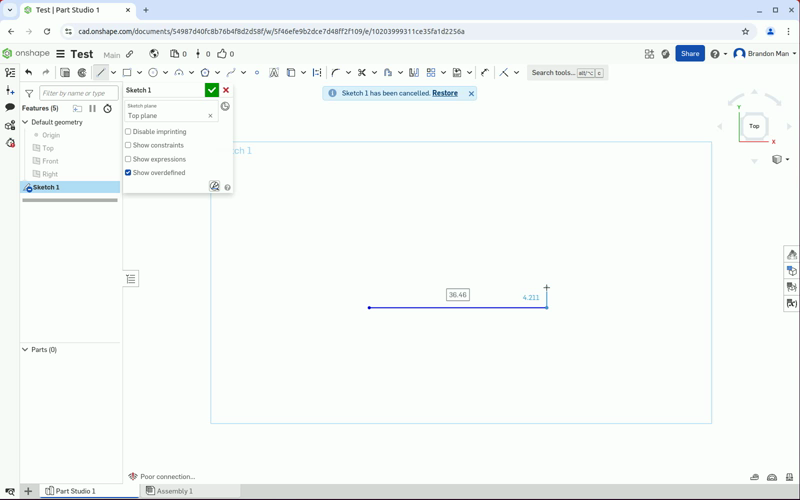
key_up(shift)
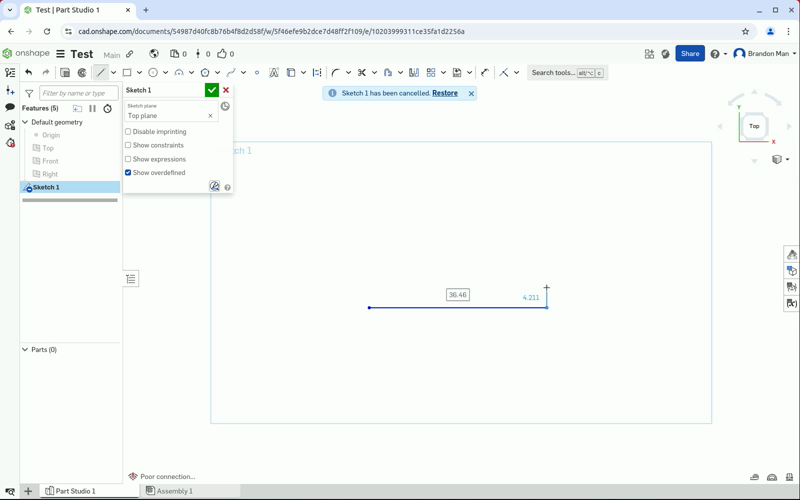
key_down(shift)
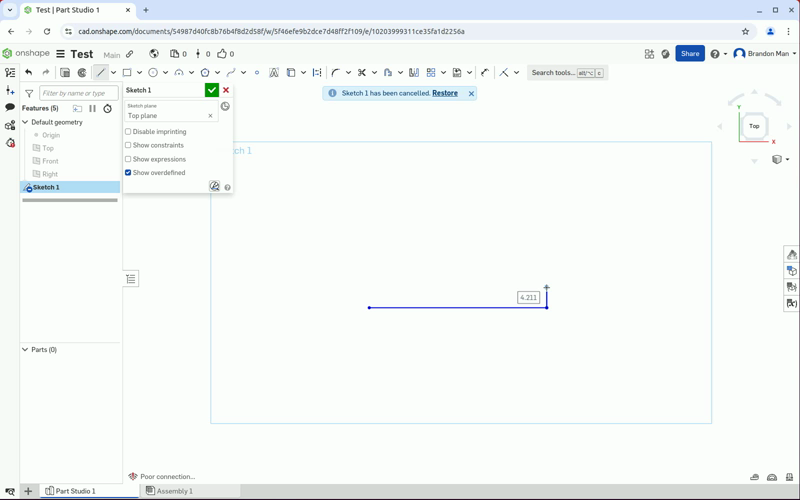
mouse_move(369, 287)
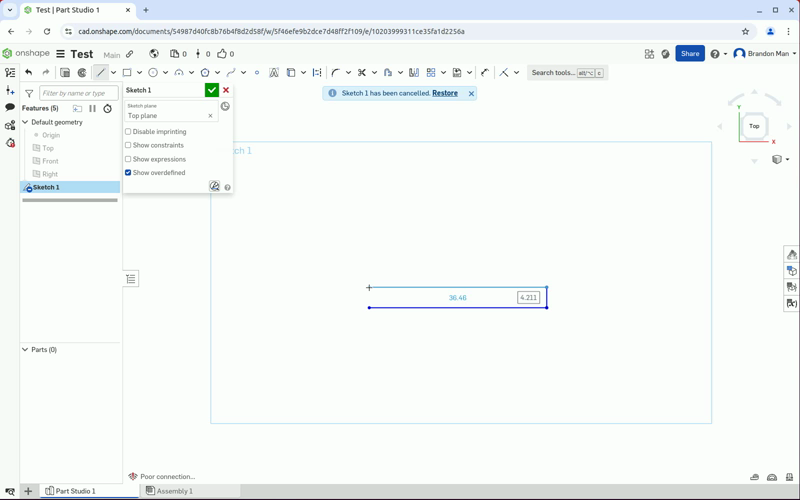
click(369, 287)
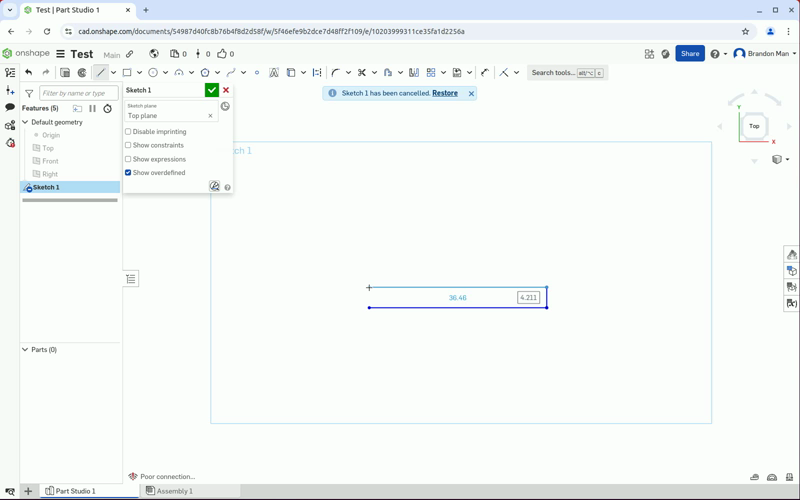
key_up(shift)
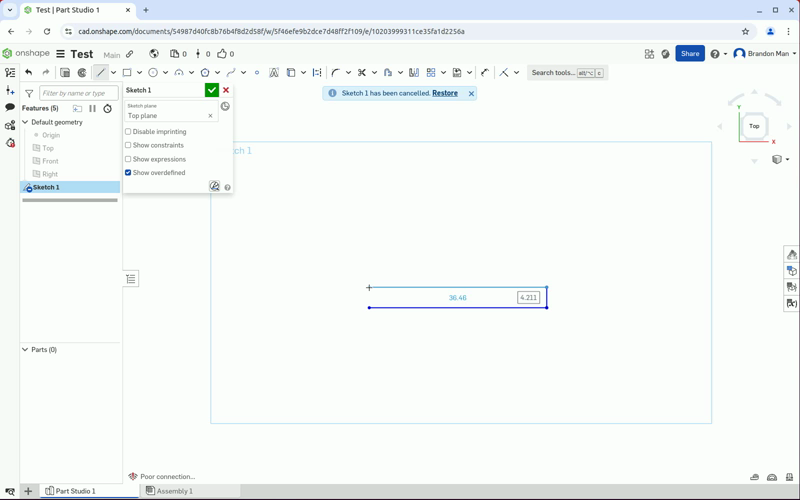
mouse_move(399, 287)
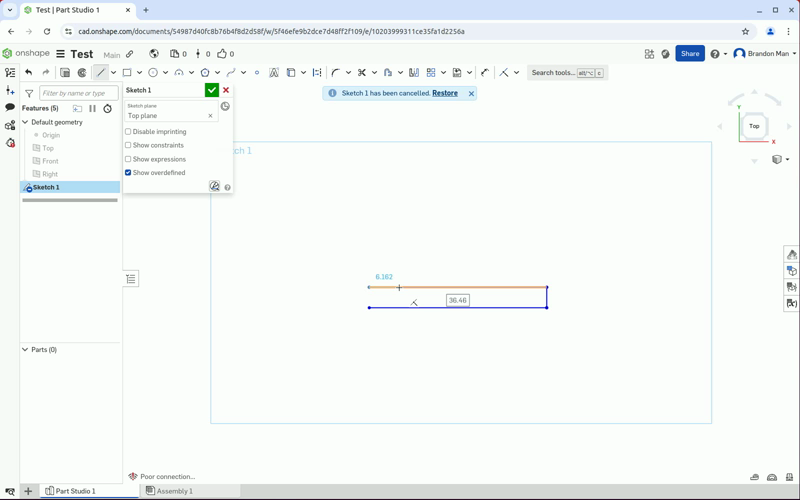
key_down(shift)
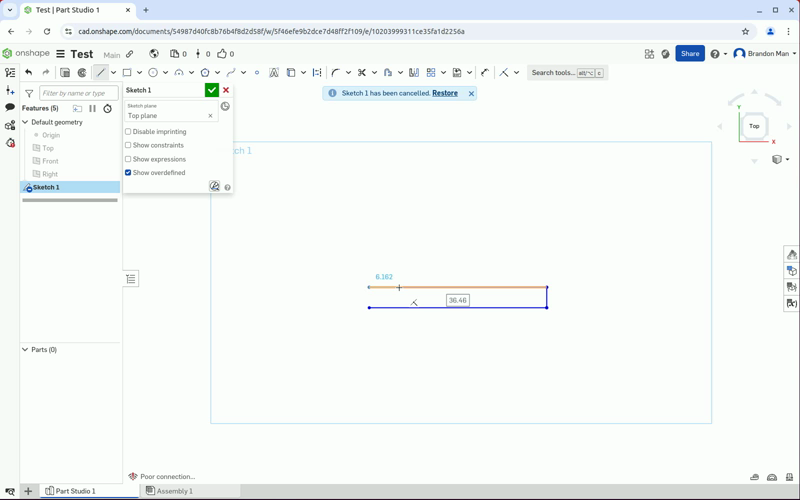
mouse_move(369, 307)
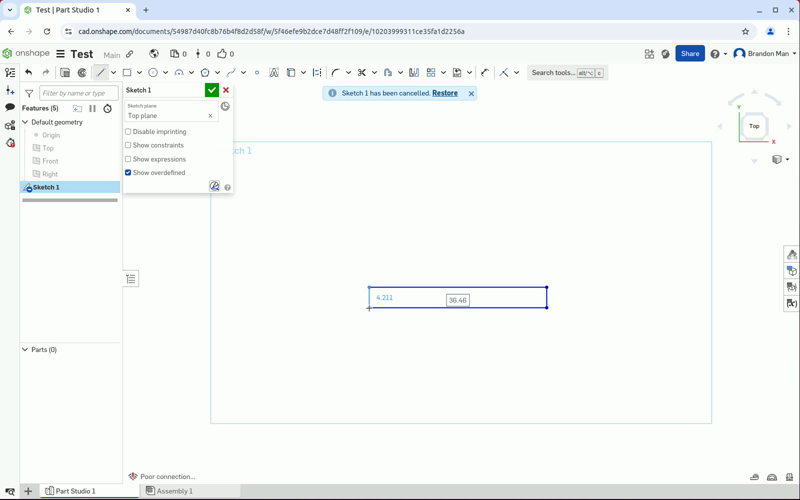
key_up(shift)
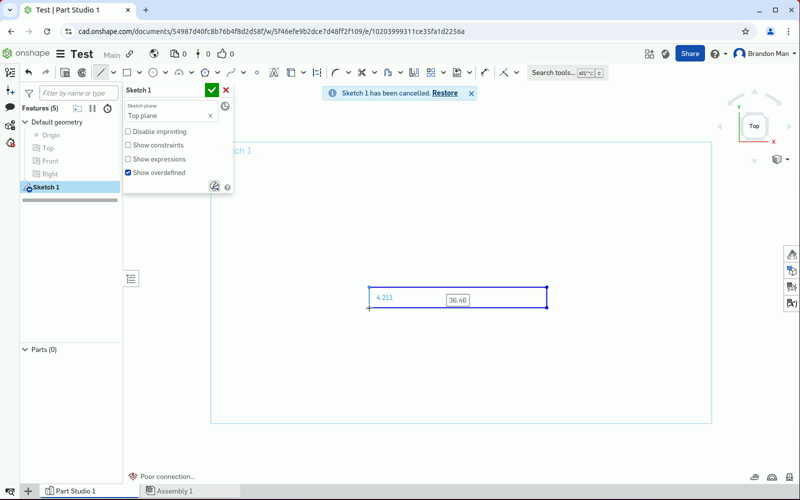
click(369, 307)
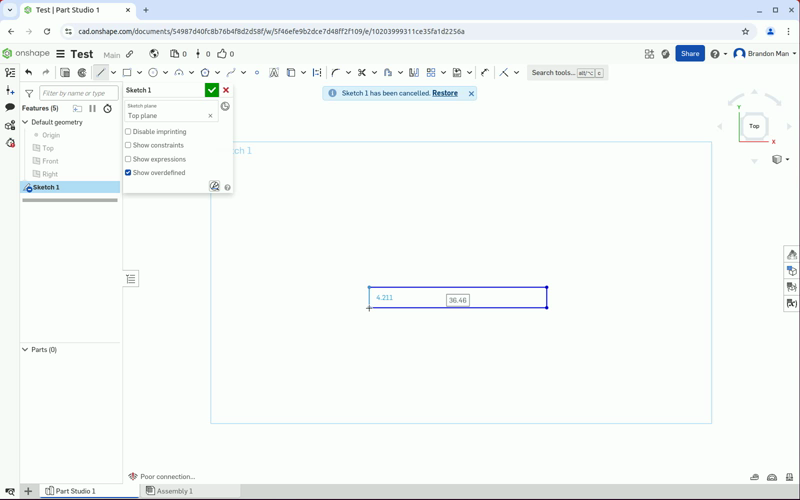
key(esc)
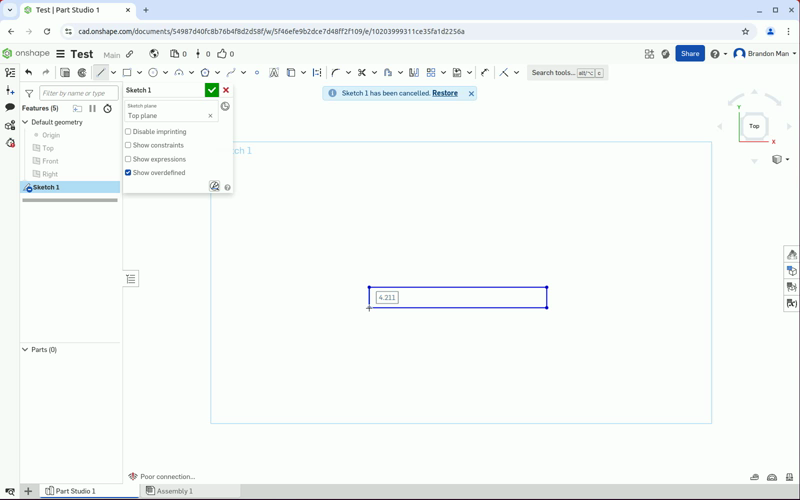
mouse_move(465, 293)
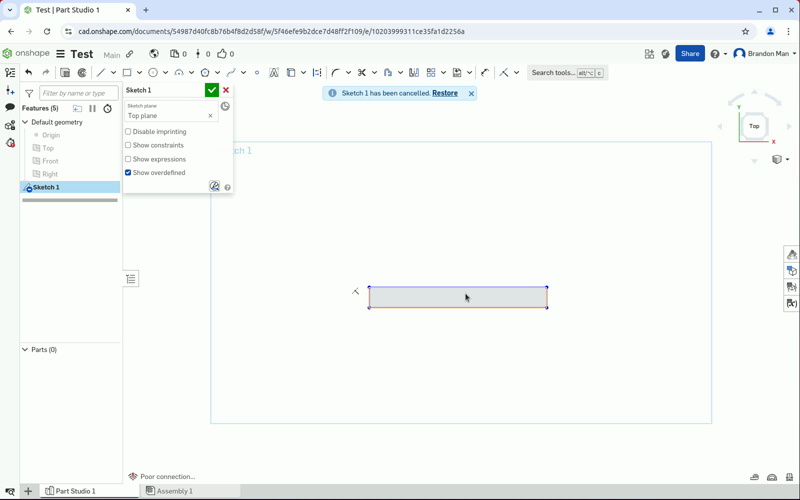
click(465, 293)
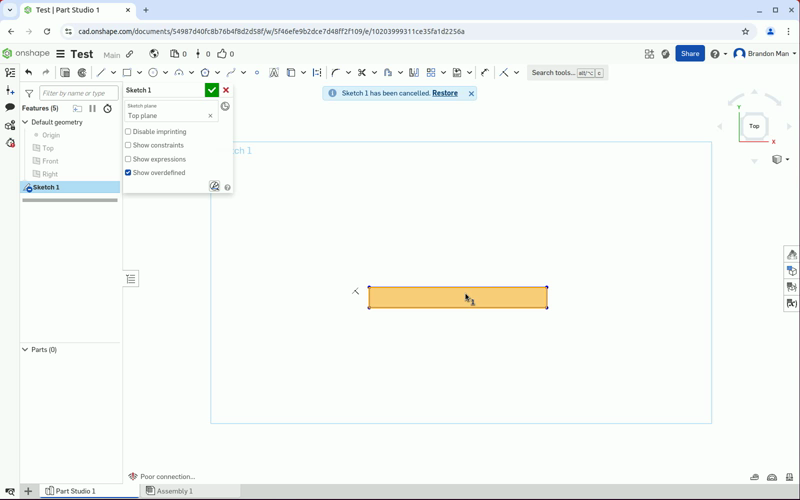
mouse_move(73, 352)
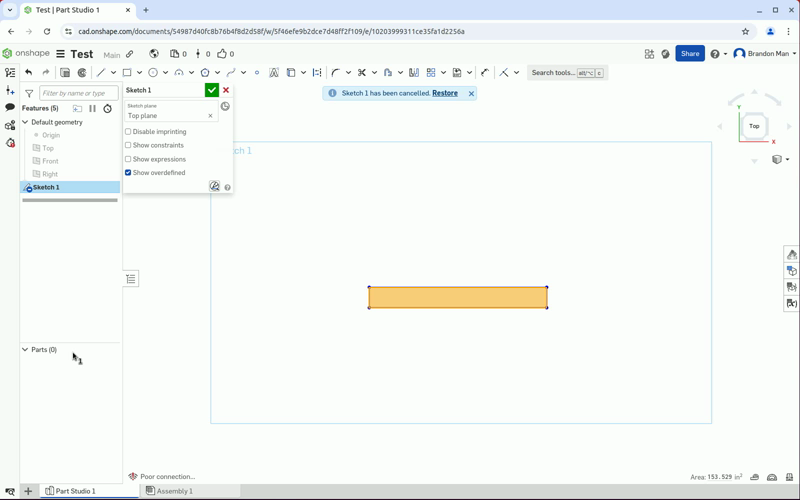
key(shift+y)
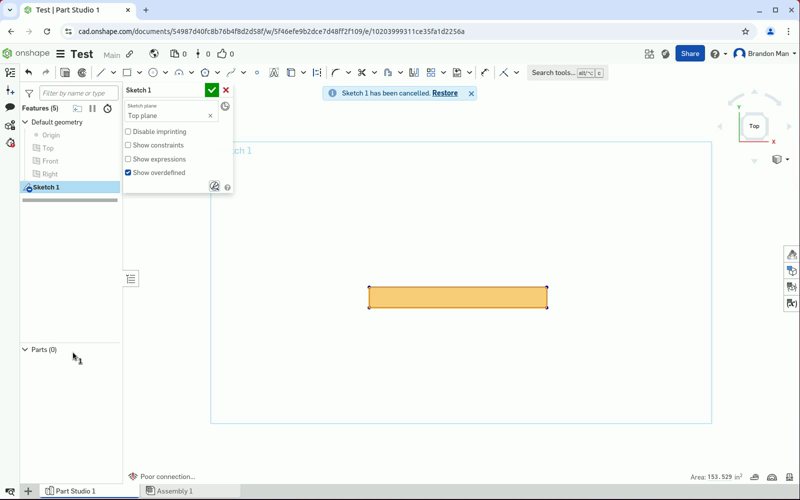
key(shift+e)
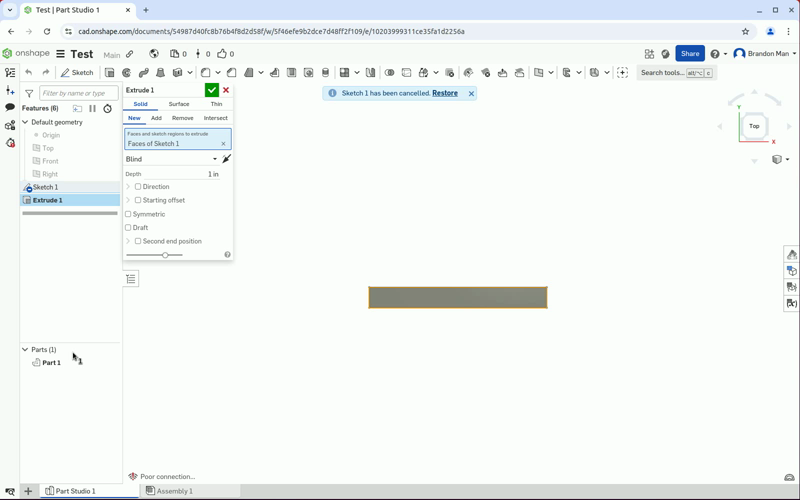
mouse_move(143, 106)
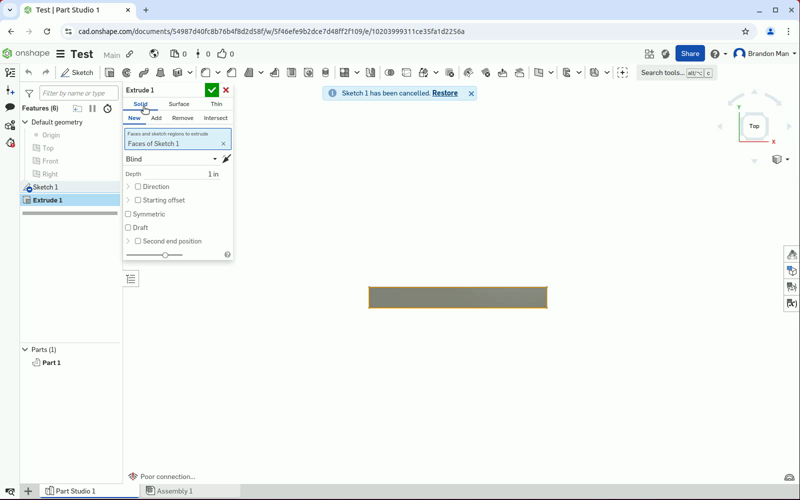
click(143, 106)
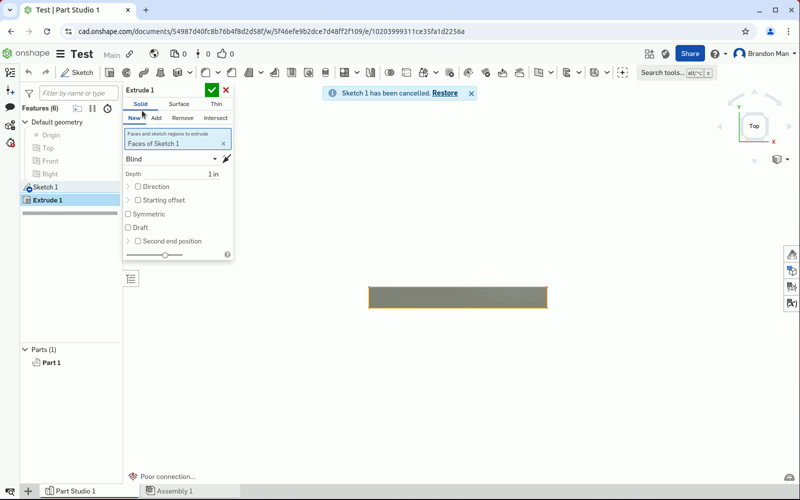
mouse_move(137, 120)
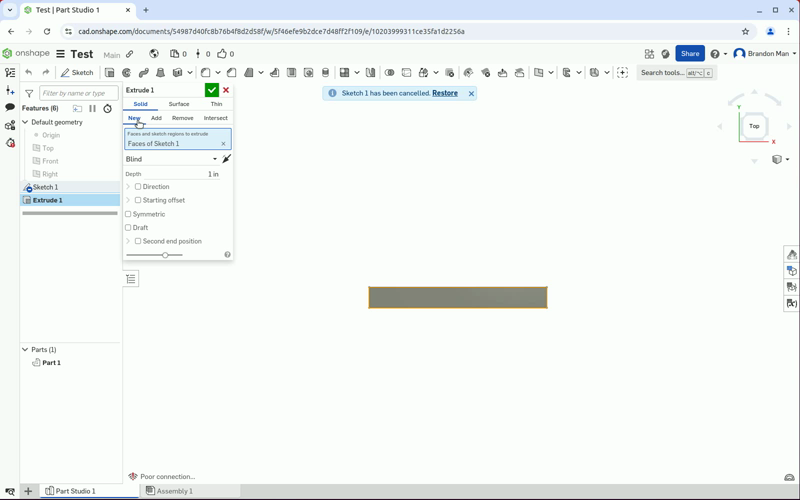
click(137, 120)
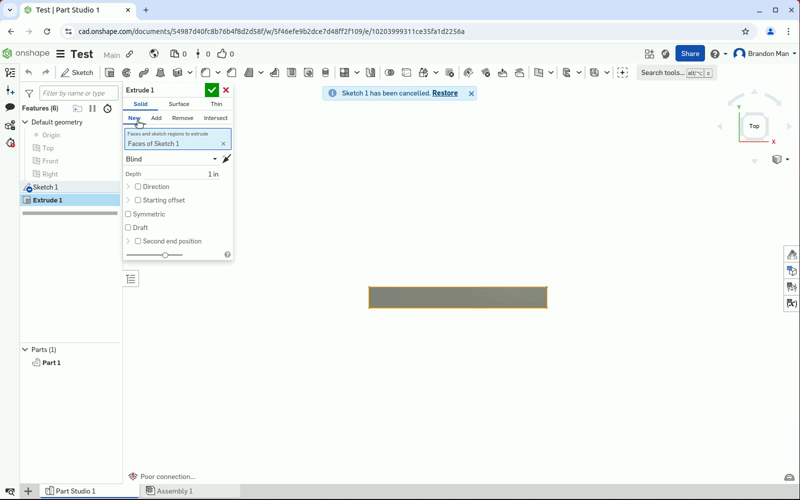
key(tab, 4)
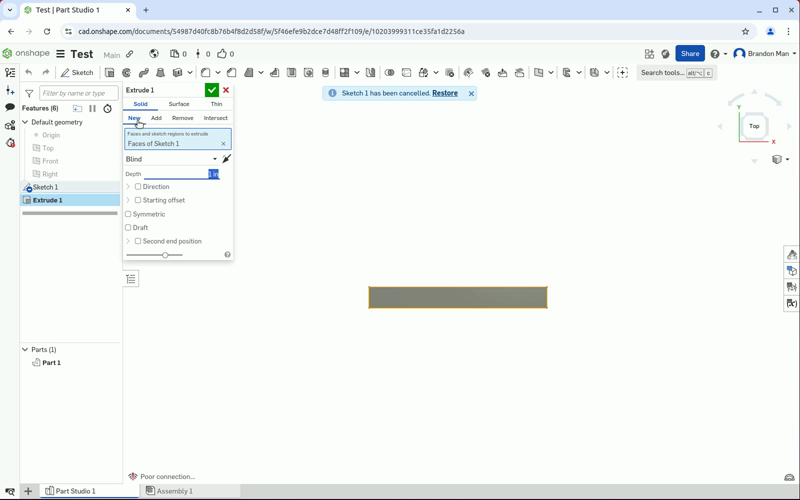
text(1.204)
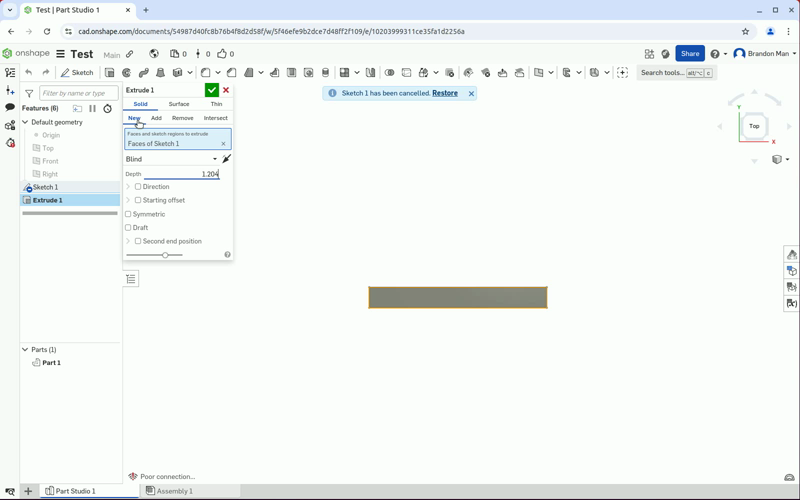
key(enter)
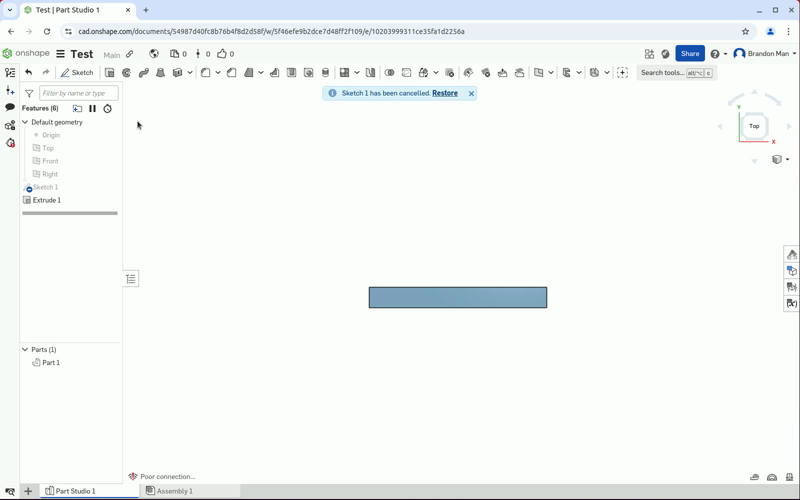
key(shift+h)
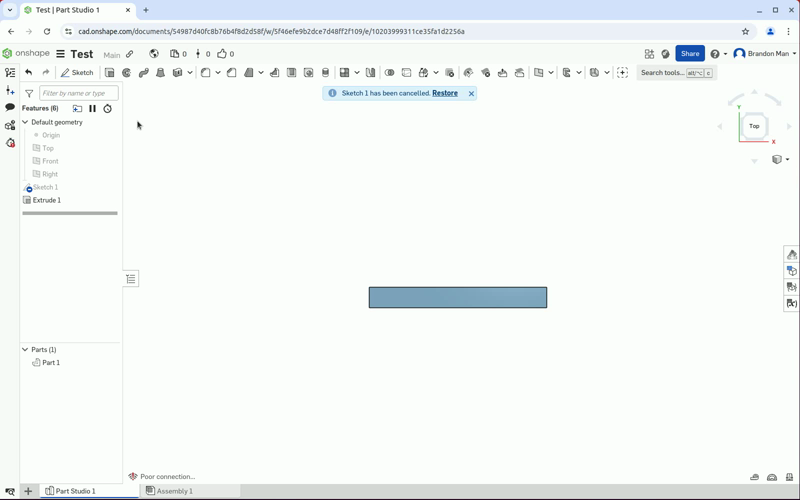
key(shift+h)
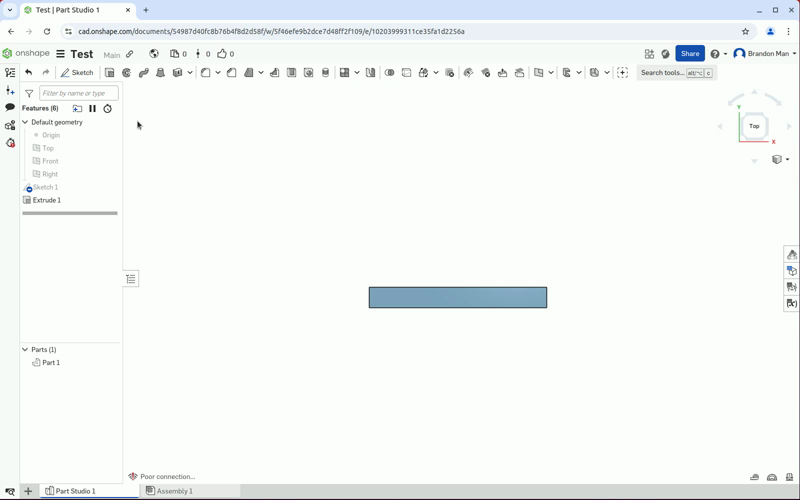
mouse_move(73, 189)
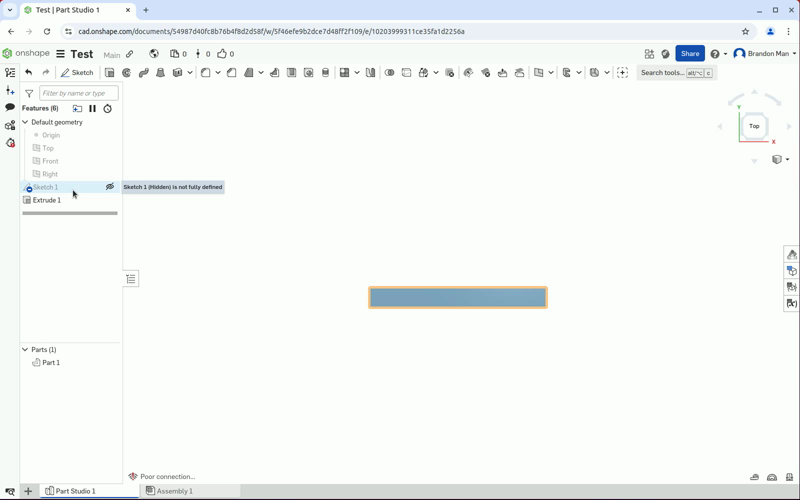
click(73, 189)
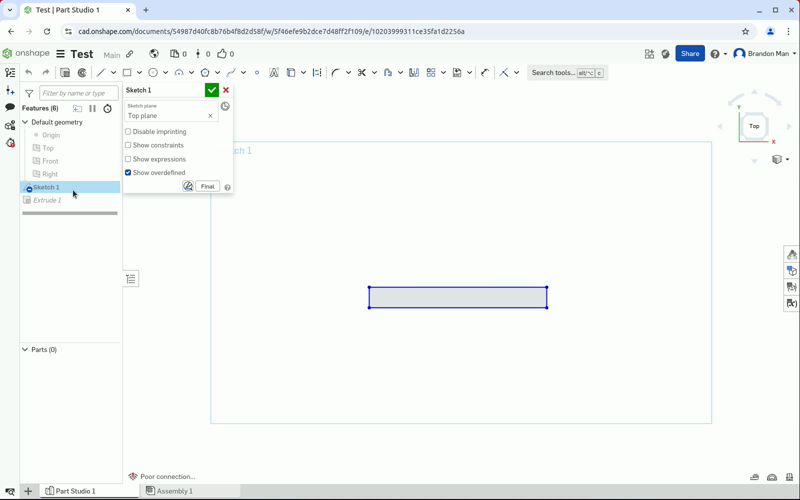
mouse_move(229, 92)
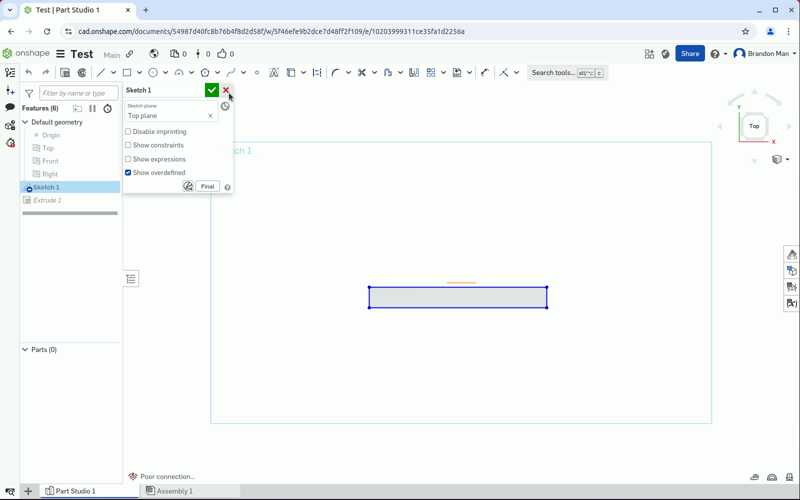
click(229, 92)
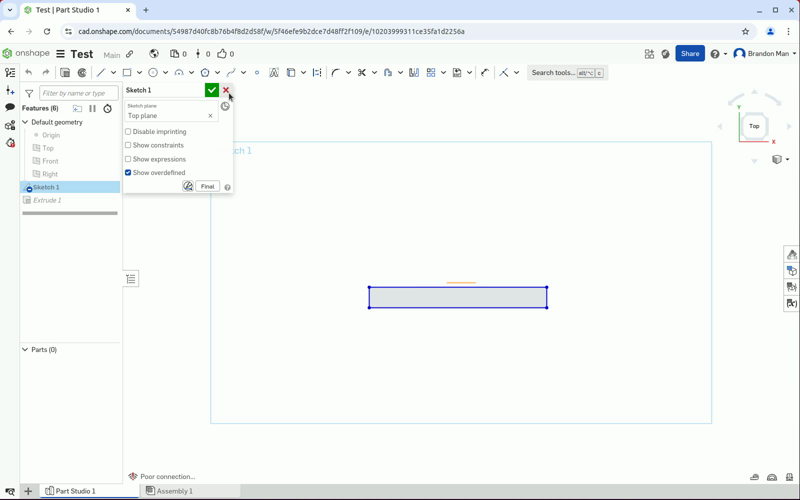
key(shift+s)
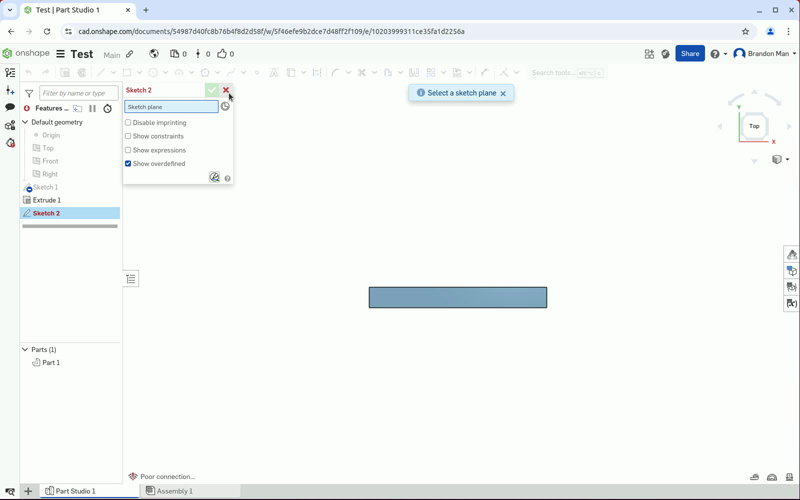
mouse_move(73, 150)
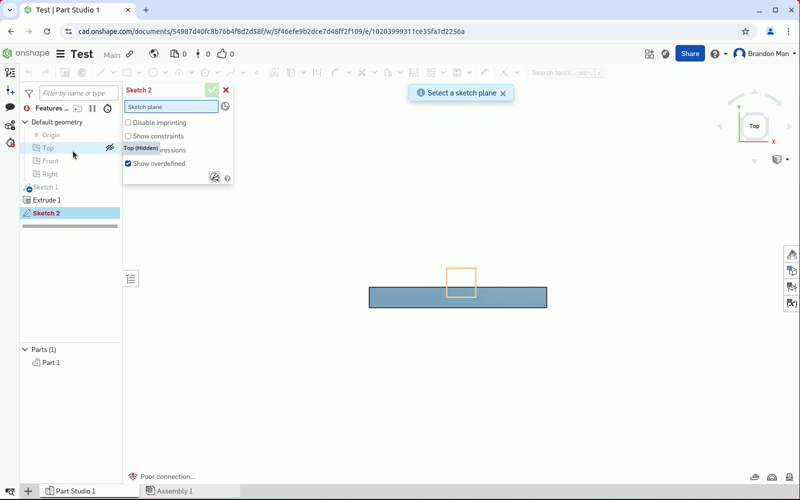
click(73, 150)
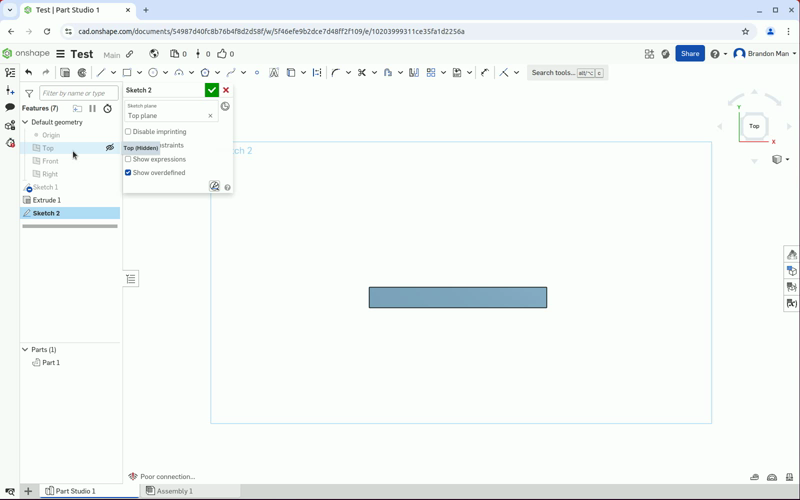
mouse_move(73, 352)
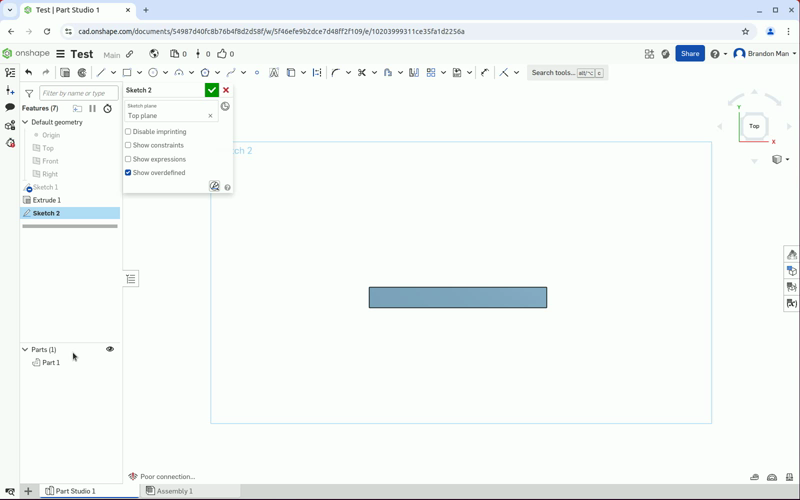
key(y)
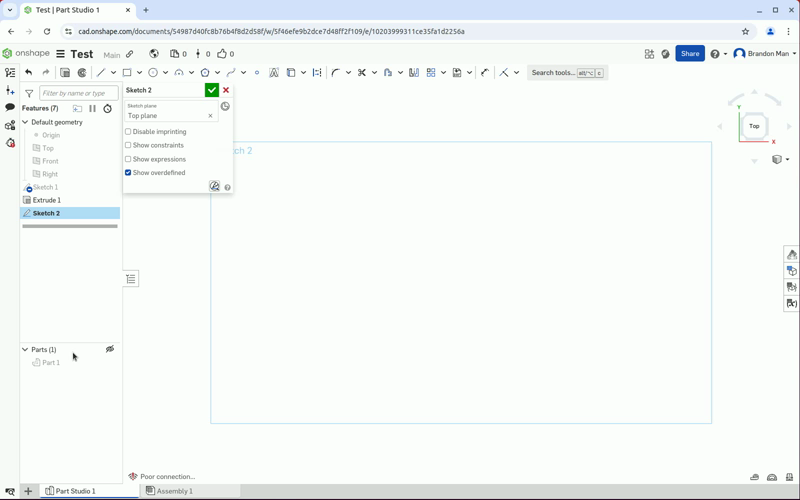
key(l)
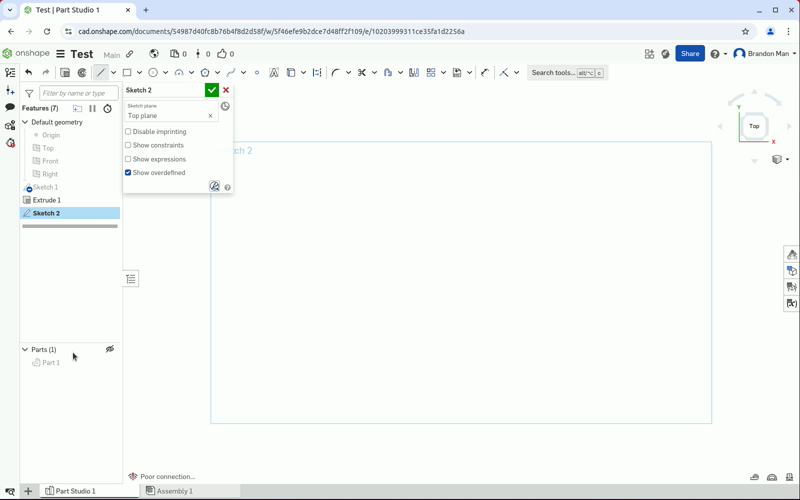
key_down(shift)
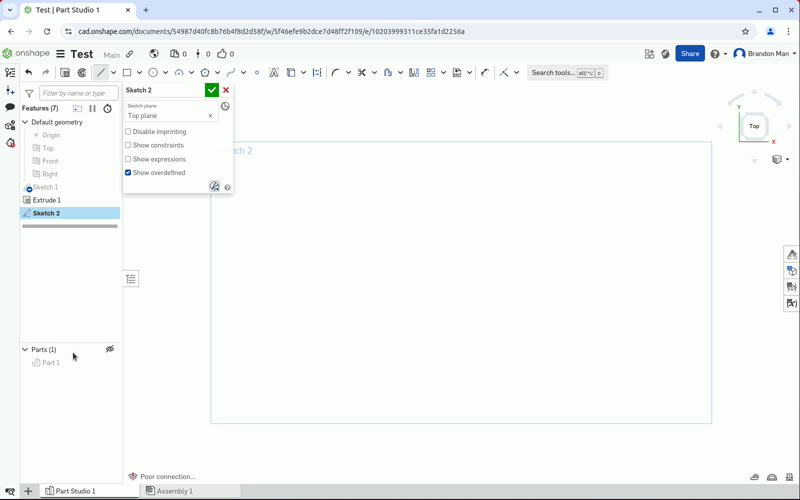
mouse_move(406, 279)
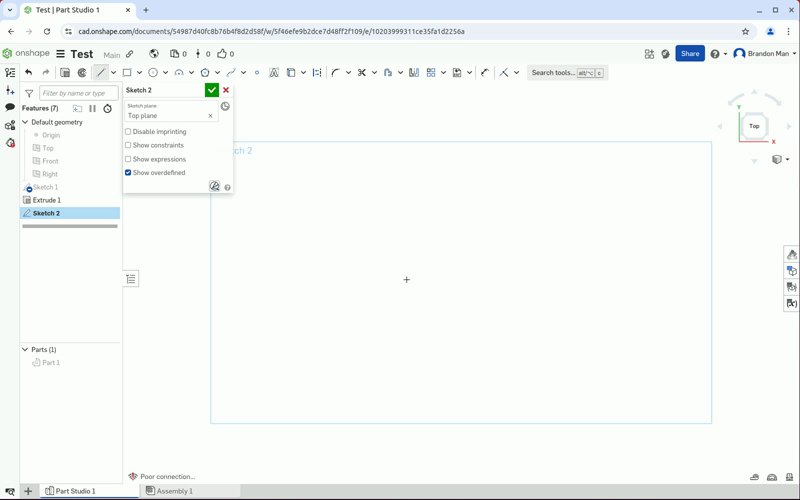
click(406, 279)
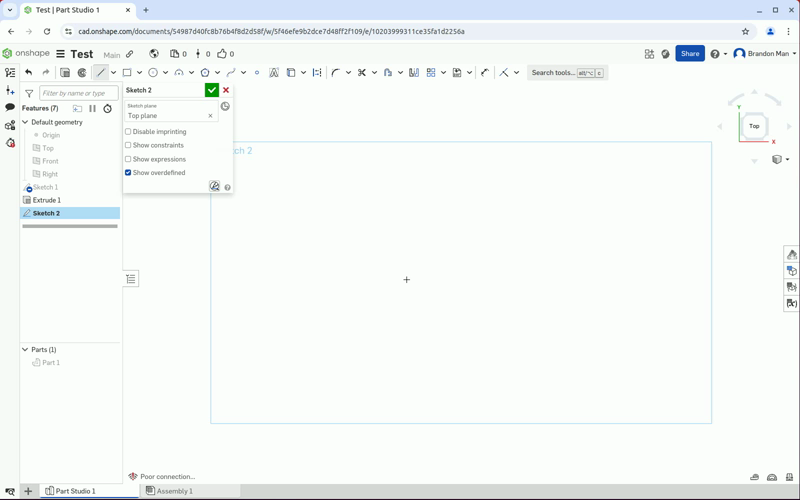
key_up(shift)
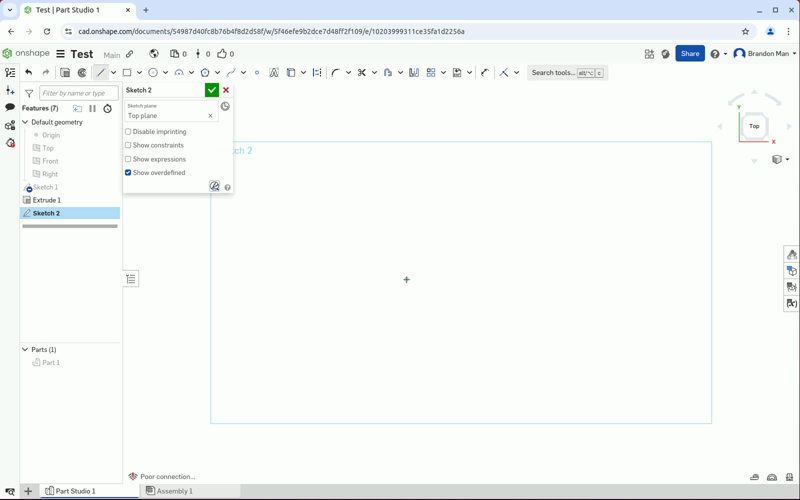
key_down(shift)
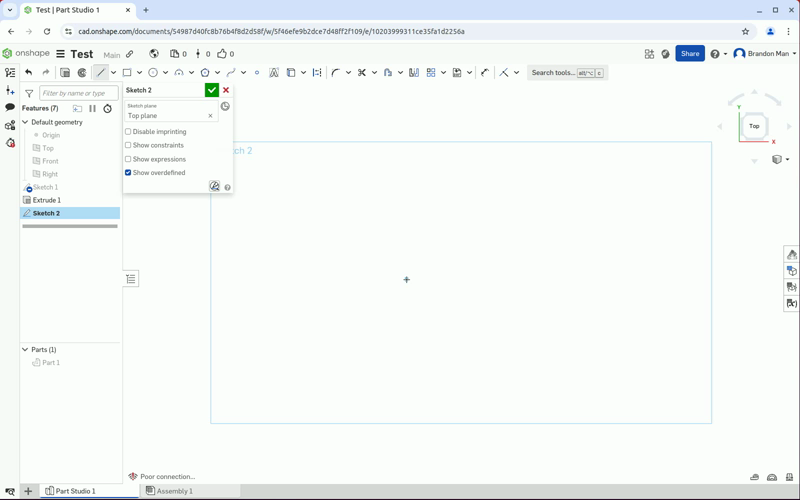
mouse_move(481, 279)
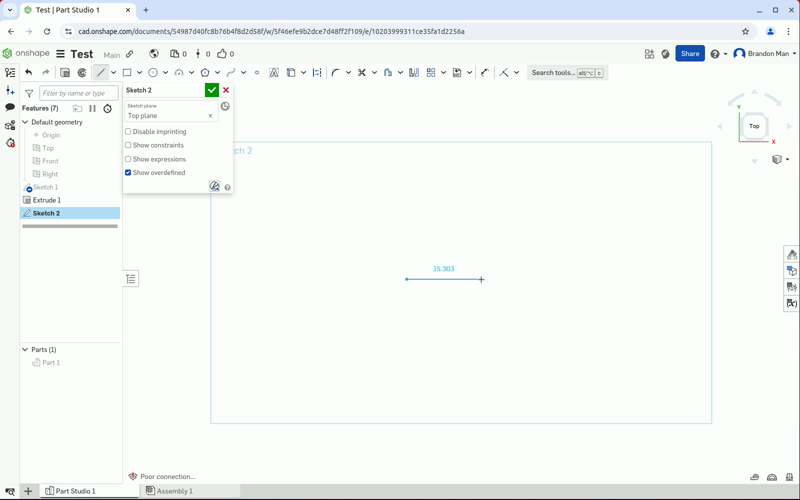
click(481, 279)
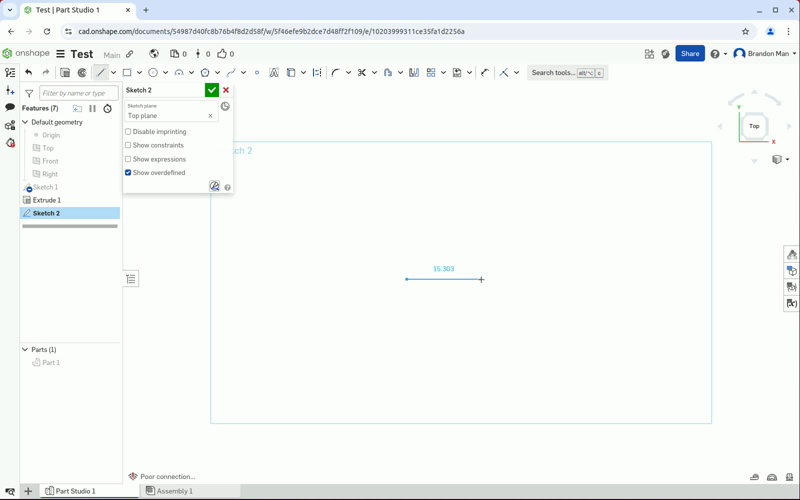
key_up(shift)
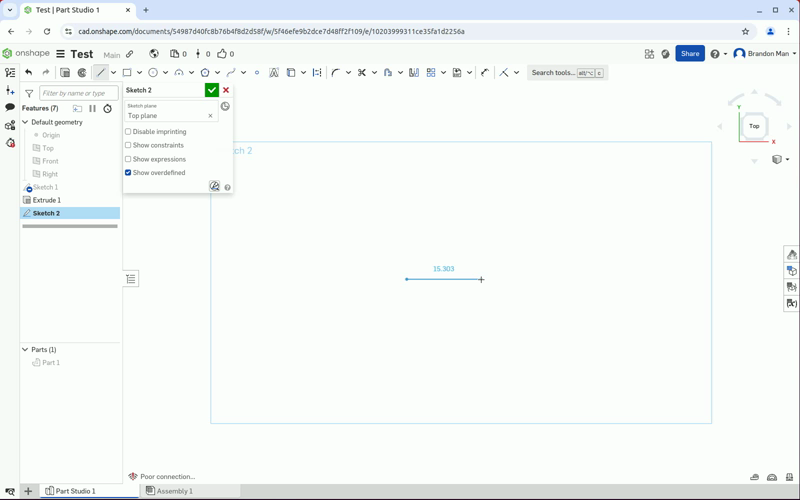
key_down(shift)
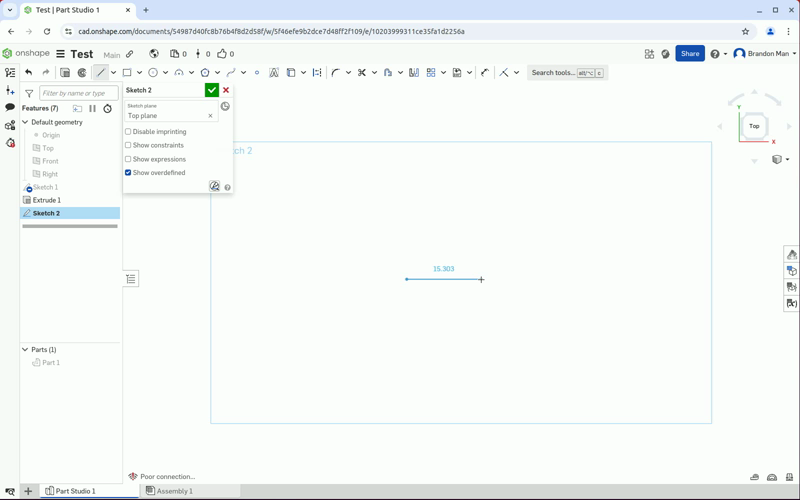
mouse_move(511, 279)
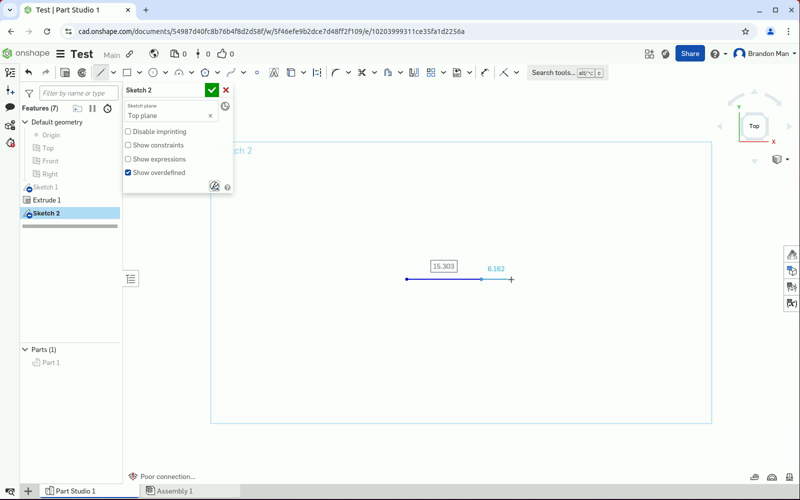
mouse_move(481, 273)
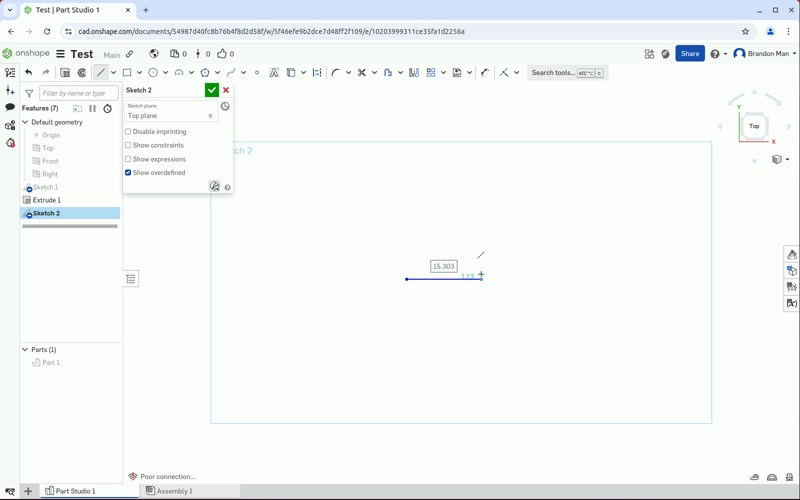
scroll(6)
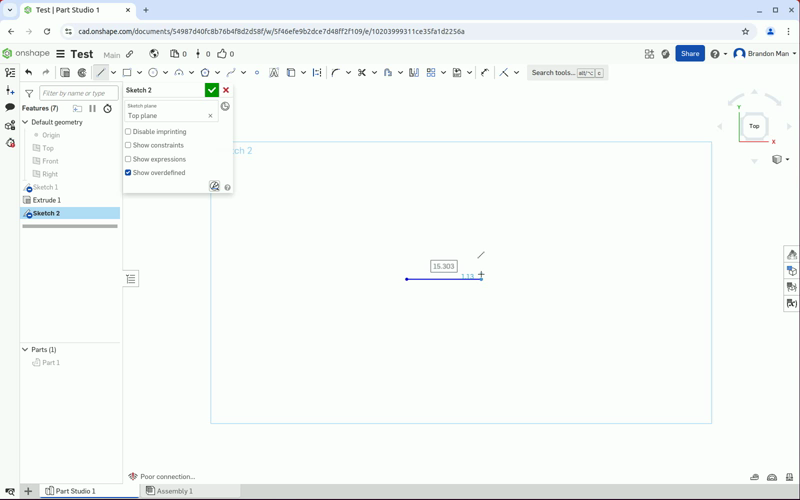
scroll(6)
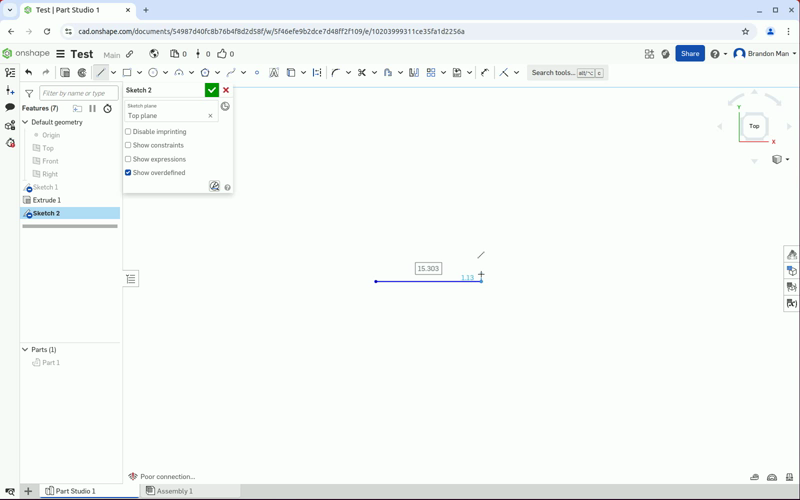
scroll(6)
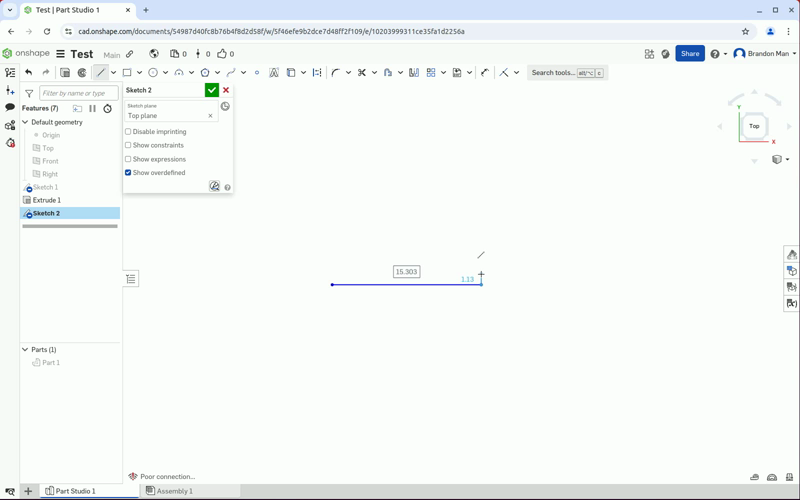
scroll(6)
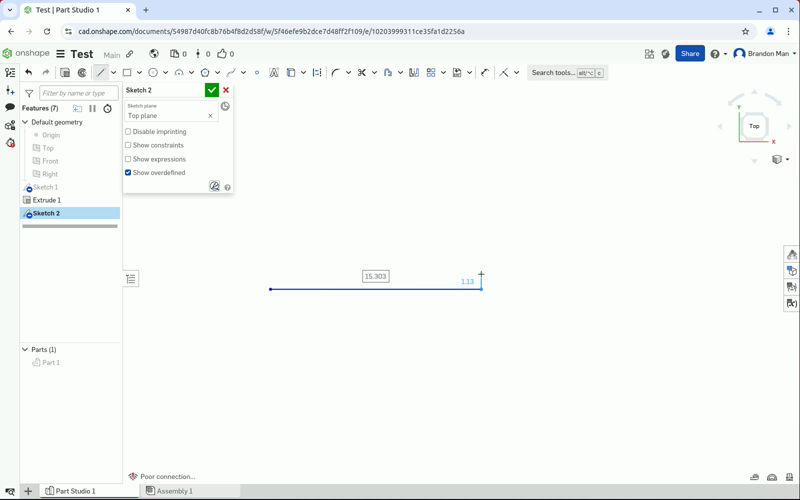
scroll(6)
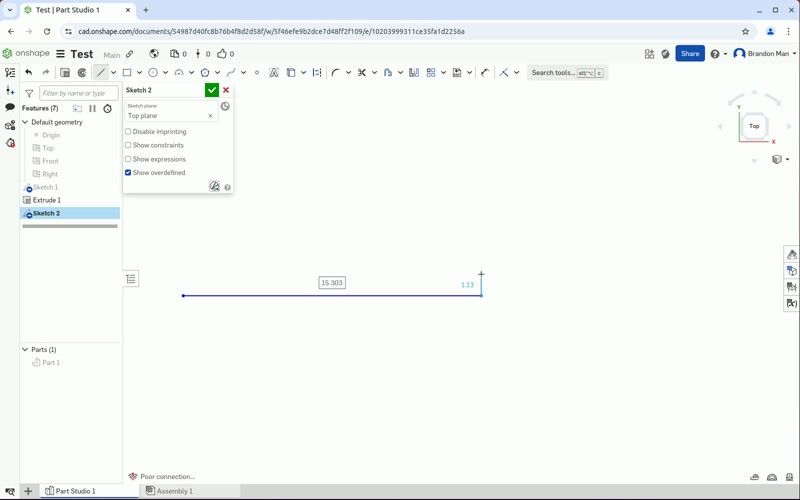
scroll(6)
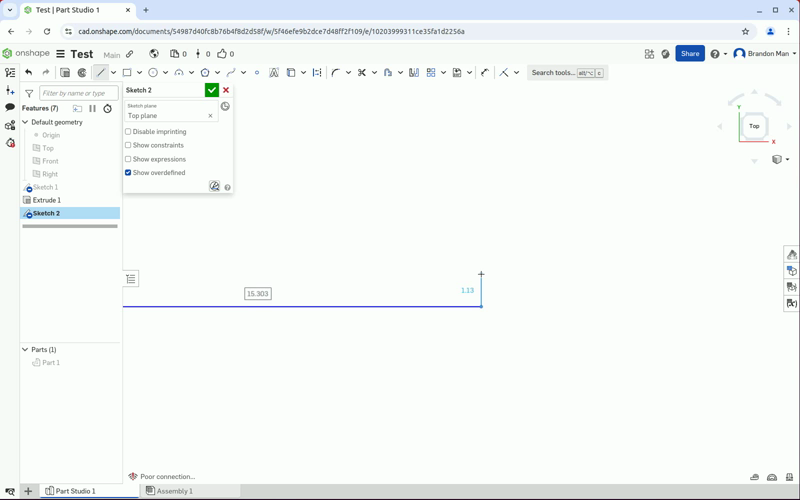
scroll(6)
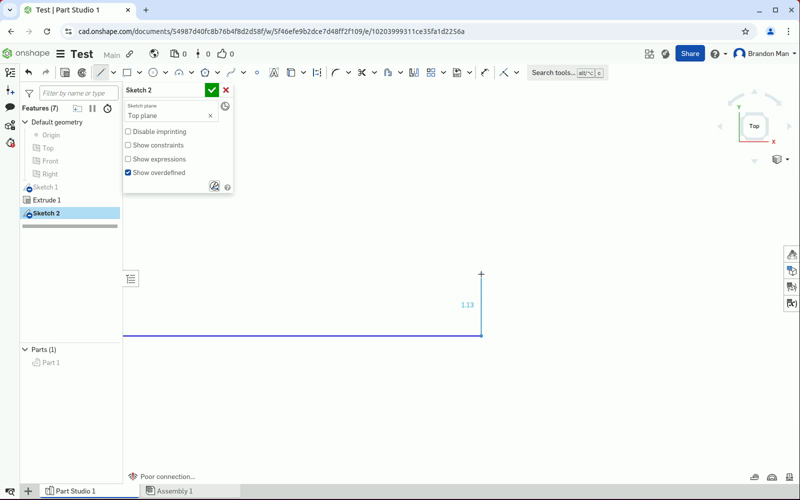
click(481, 273)
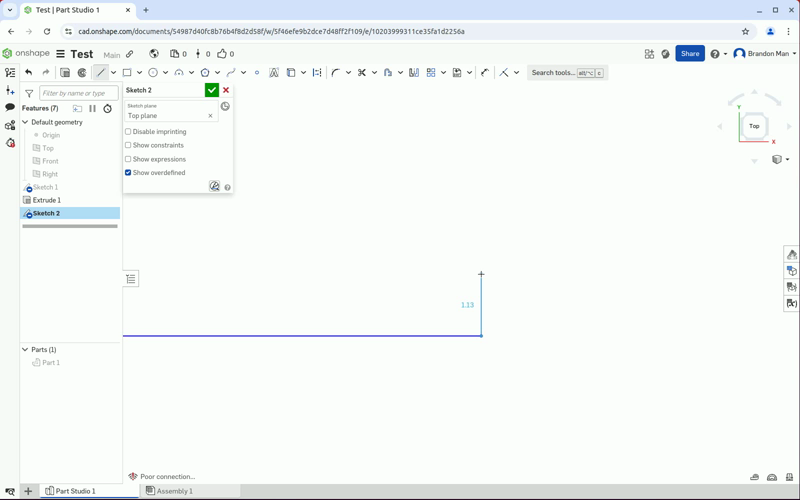
scroll(-6)
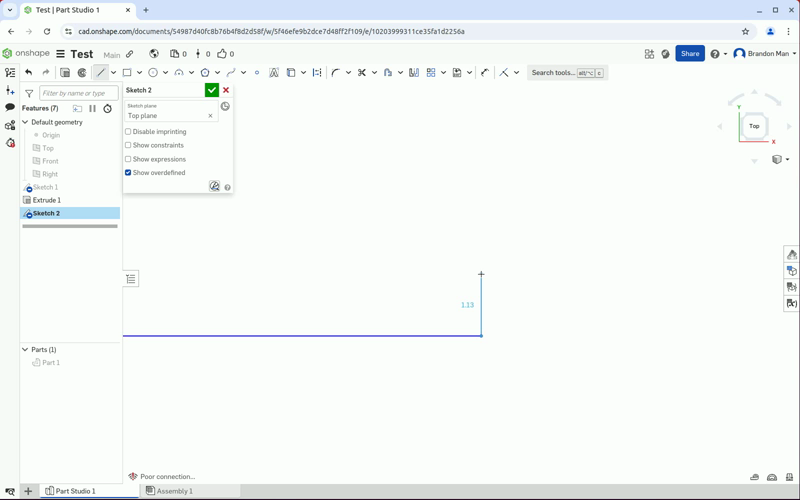
scroll(-6)
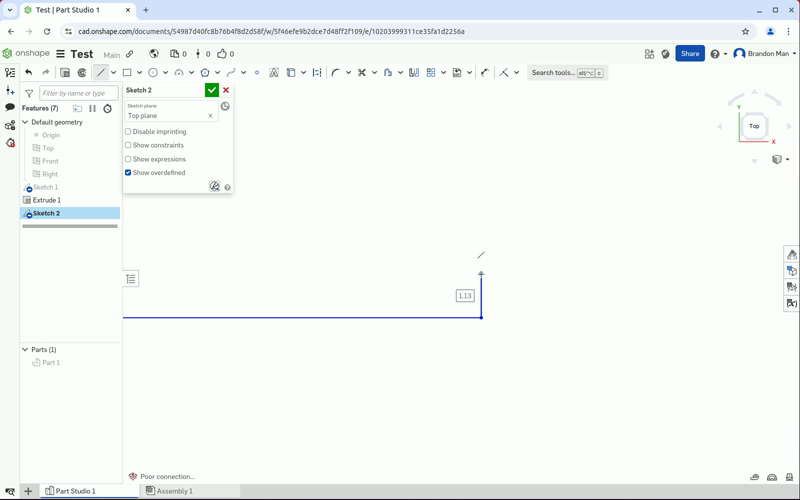
scroll(-6)
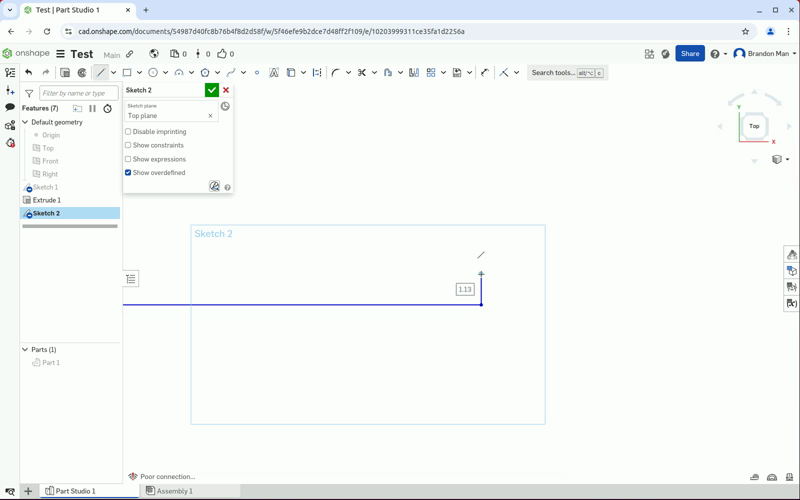
scroll(-6)
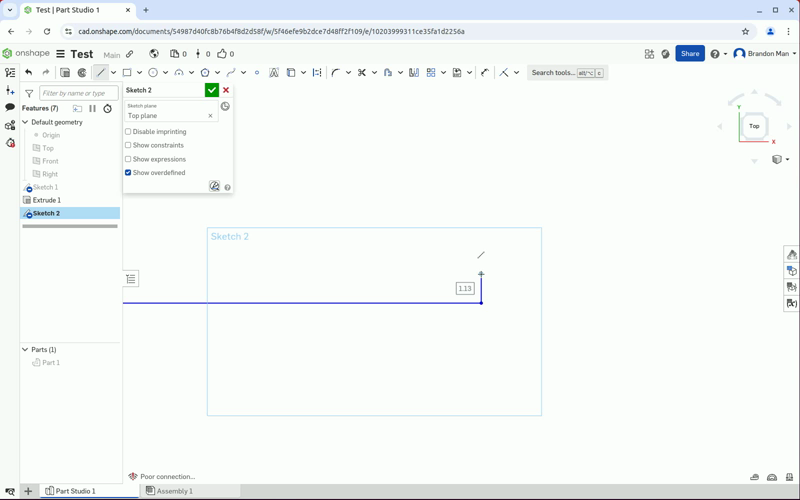
scroll(-6)
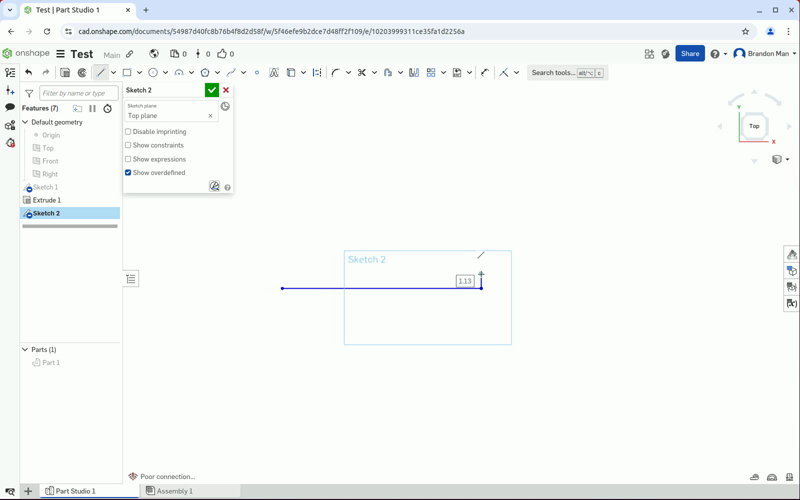
scroll(-6)
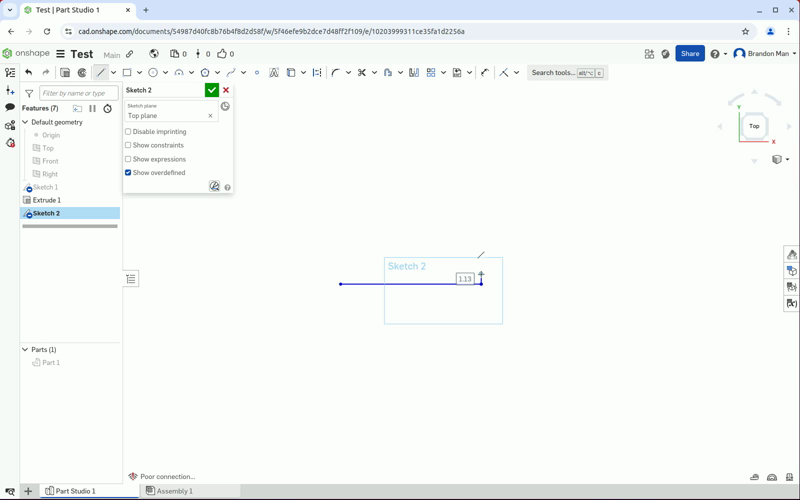
scroll(-6)
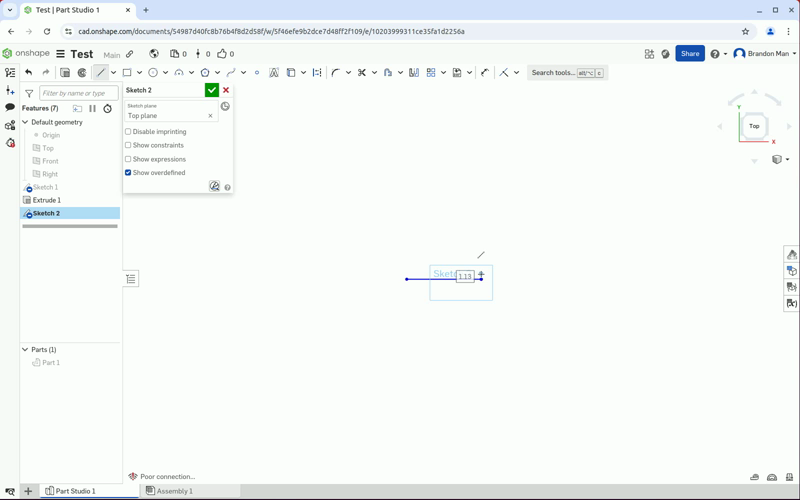
key_up(shift)
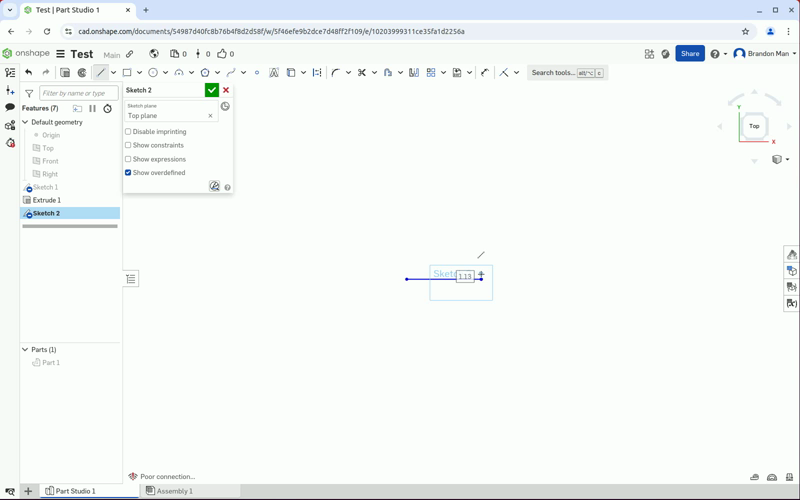
key_down(shift)
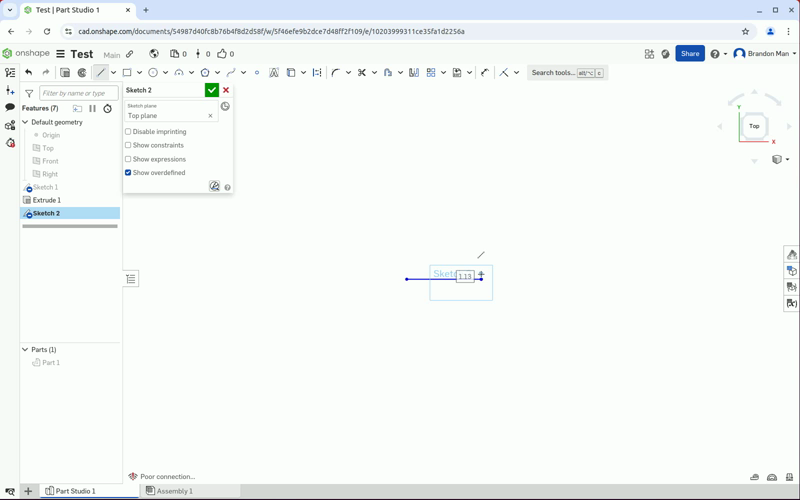
mouse_move(406, 273)
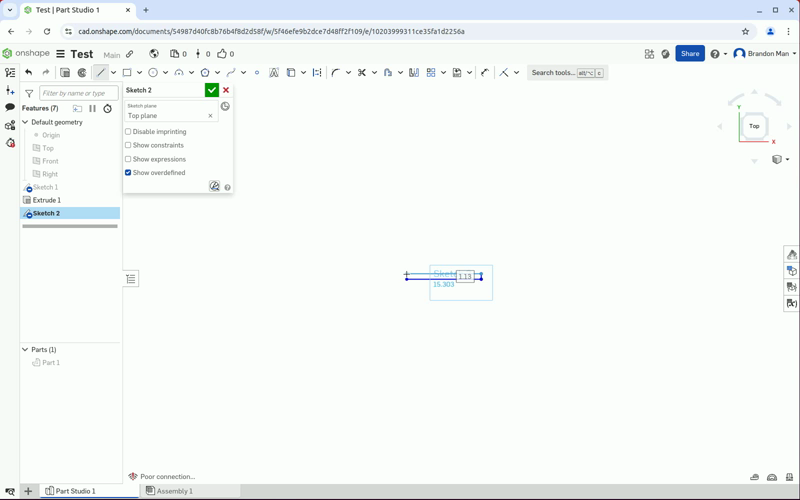
click(406, 273)
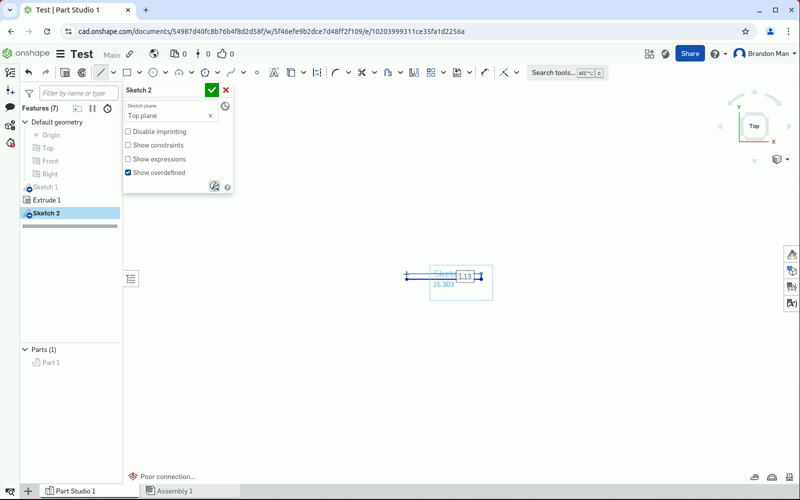
key_up(shift)
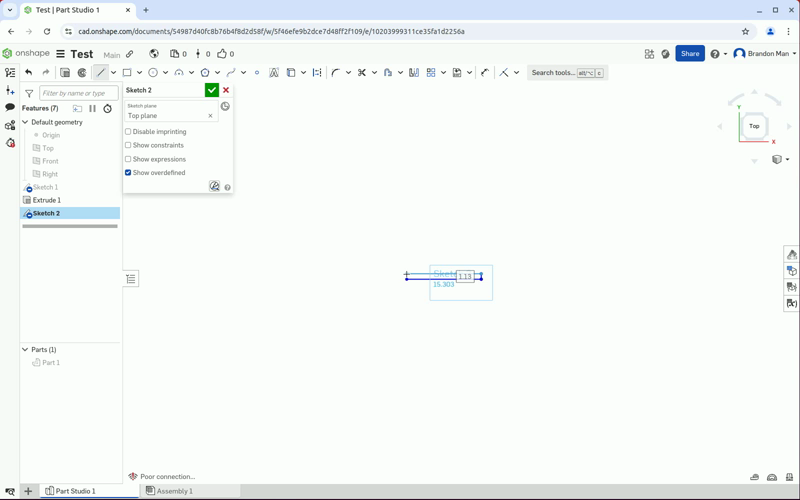
mouse_move(436, 273)
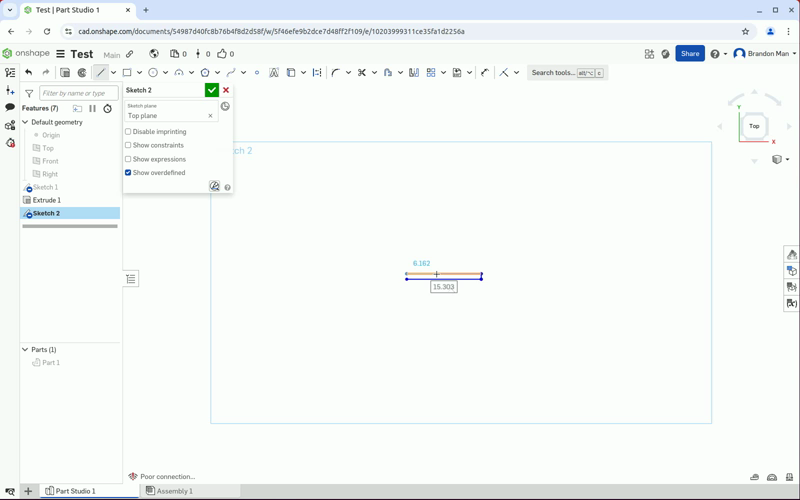
key_down(shift)
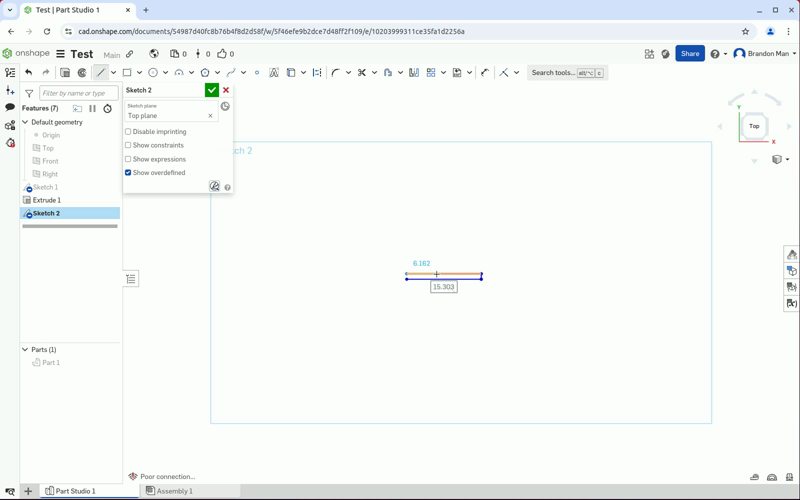
mouse_move(406, 279)
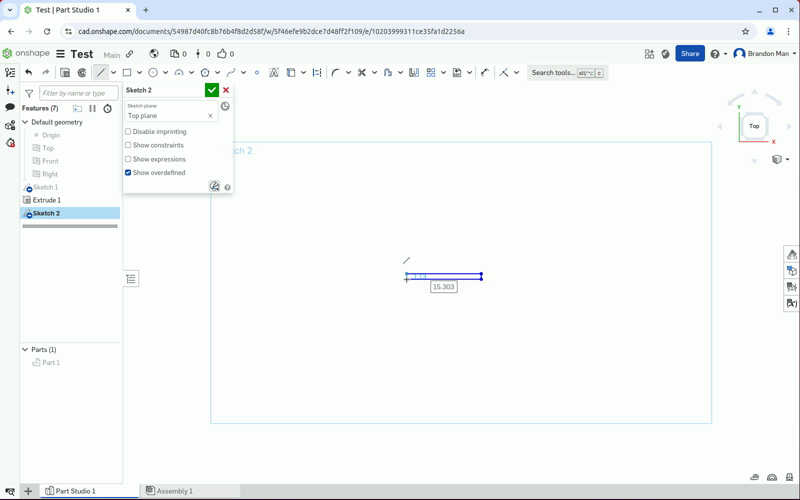
scroll(6)
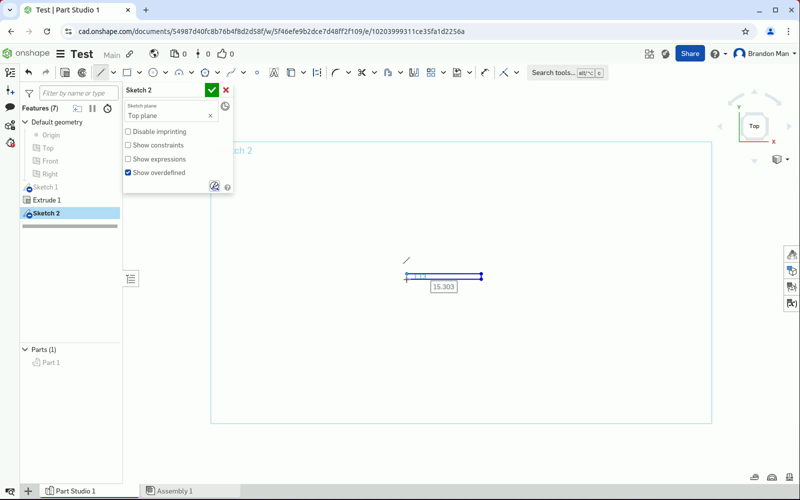
scroll(6)
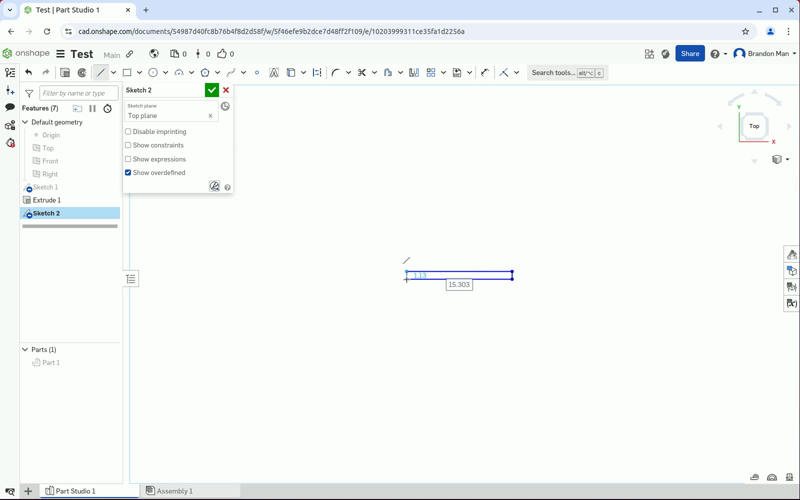
scroll(6)
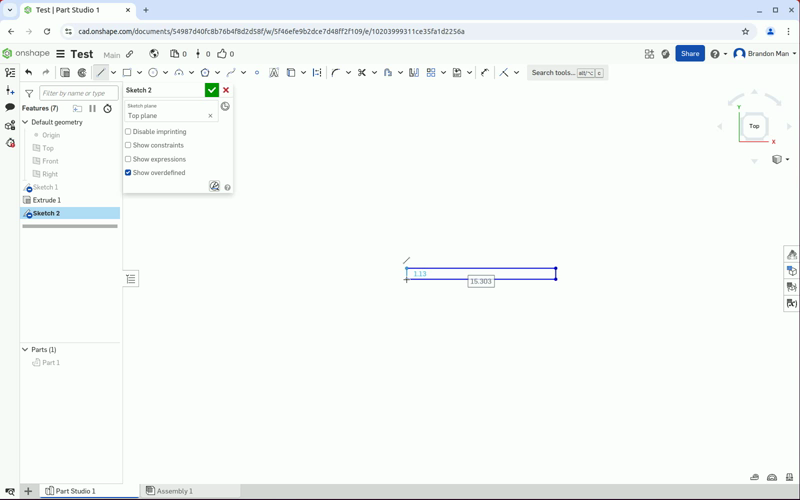
scroll(6)
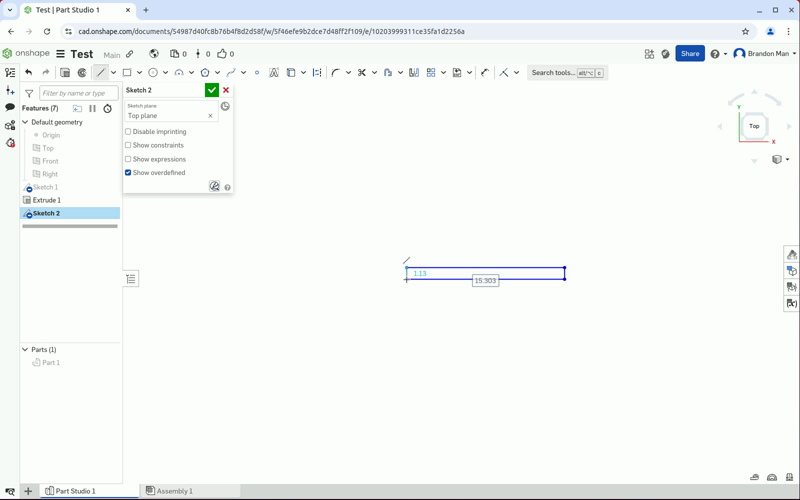
scroll(6)
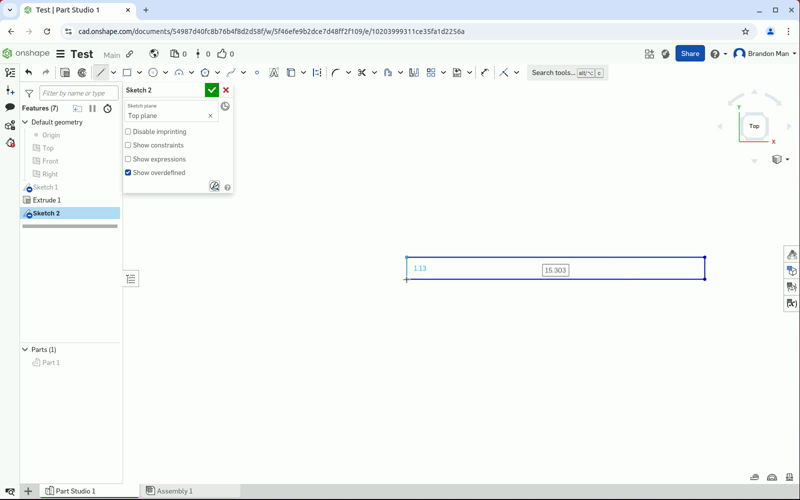
scroll(6)
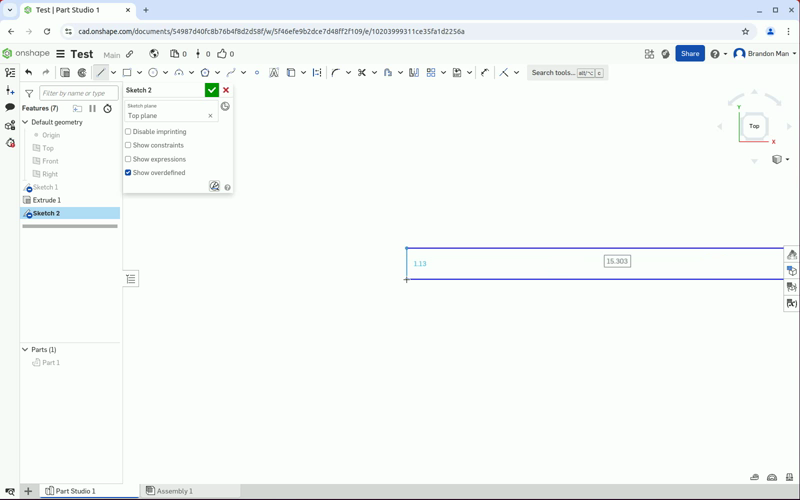
scroll(6)
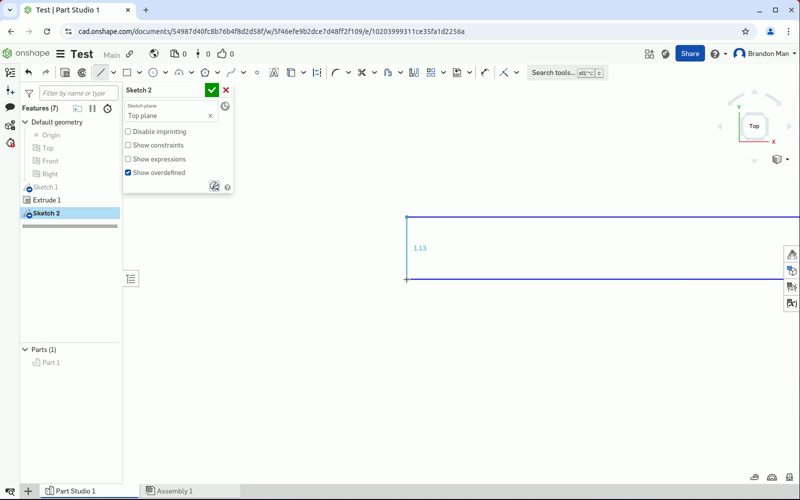
key_up(shift)
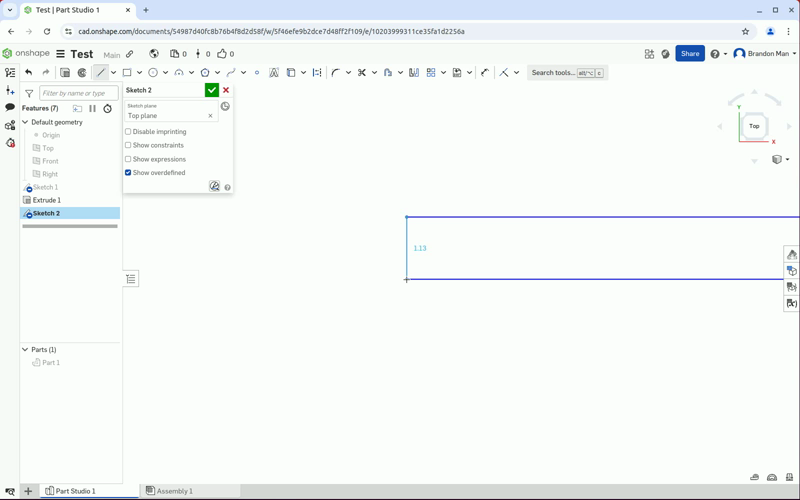
click(406, 279)
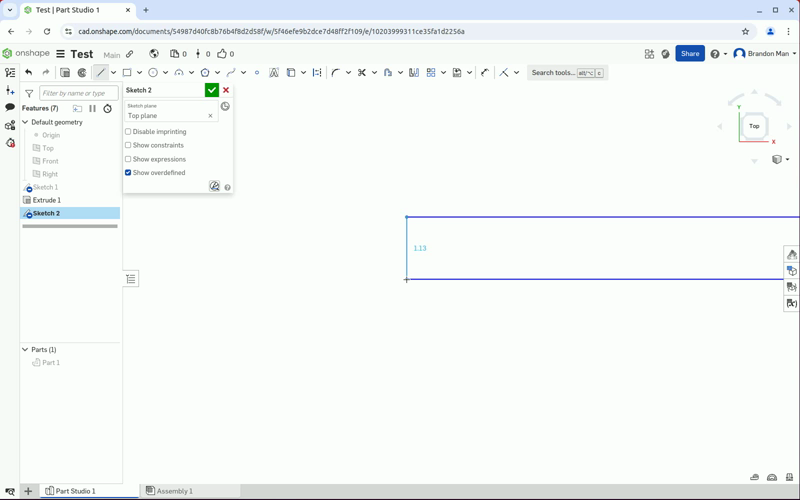
scroll(-6)
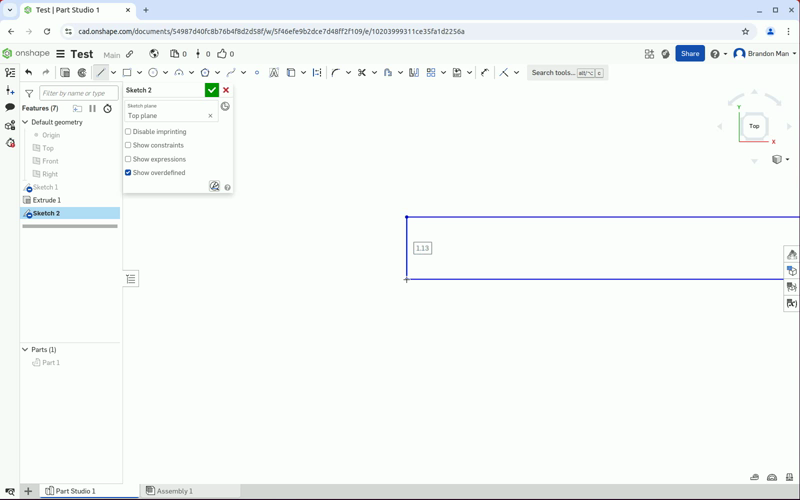
scroll(-6)
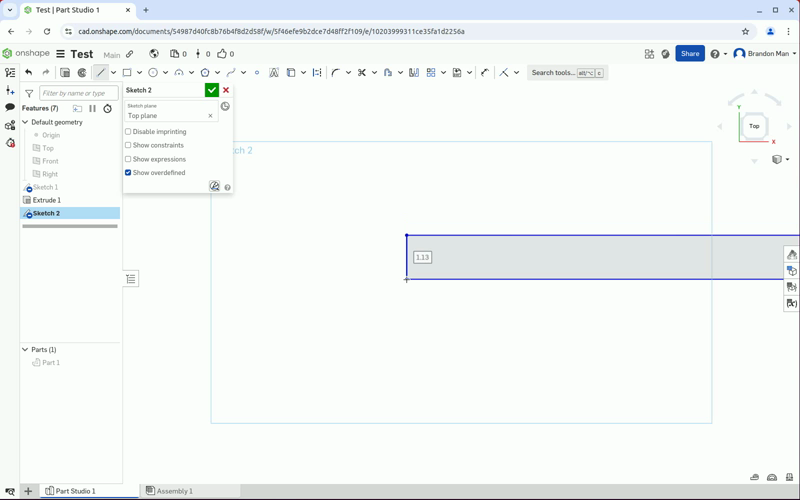
scroll(-6)
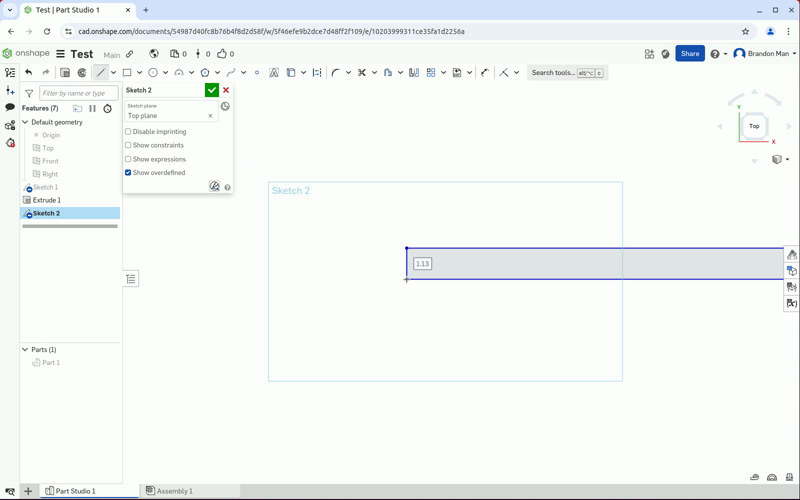
scroll(-6)
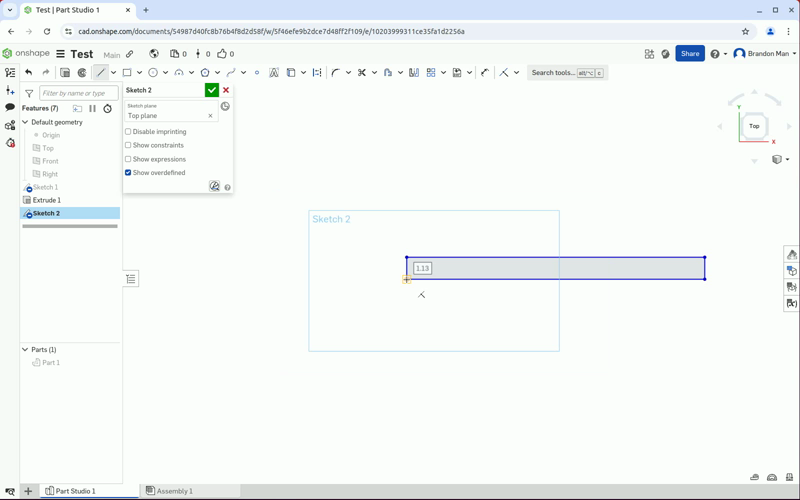
scroll(-6)
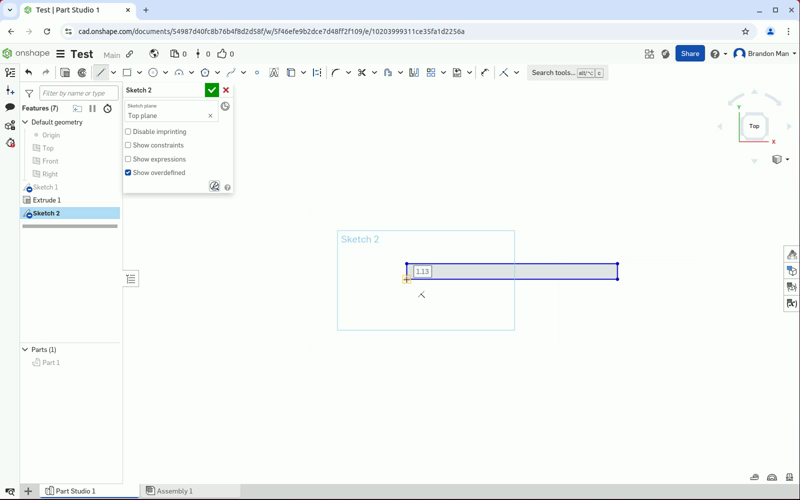
scroll(-6)
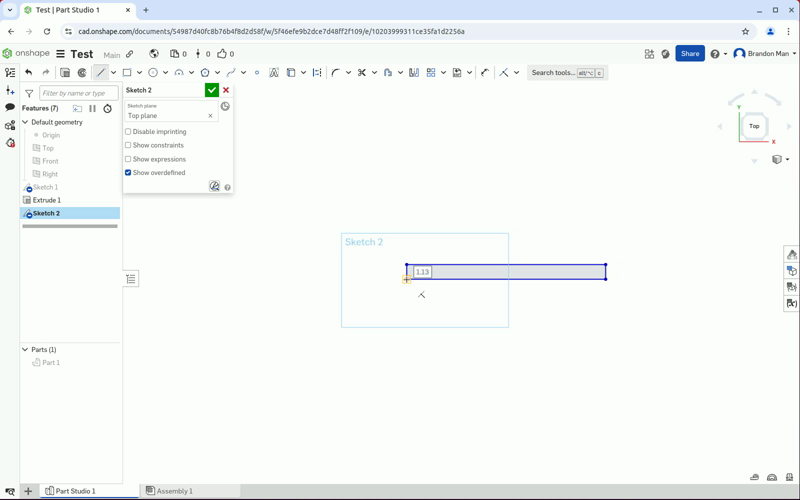
scroll(-6)
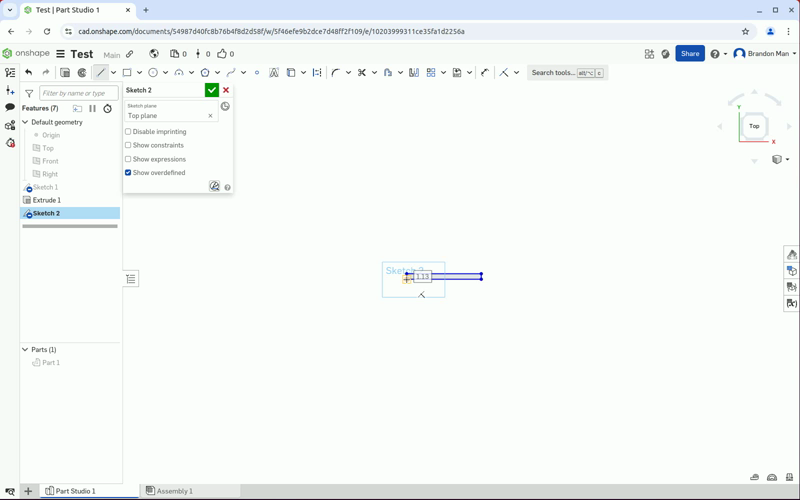
key(esc)
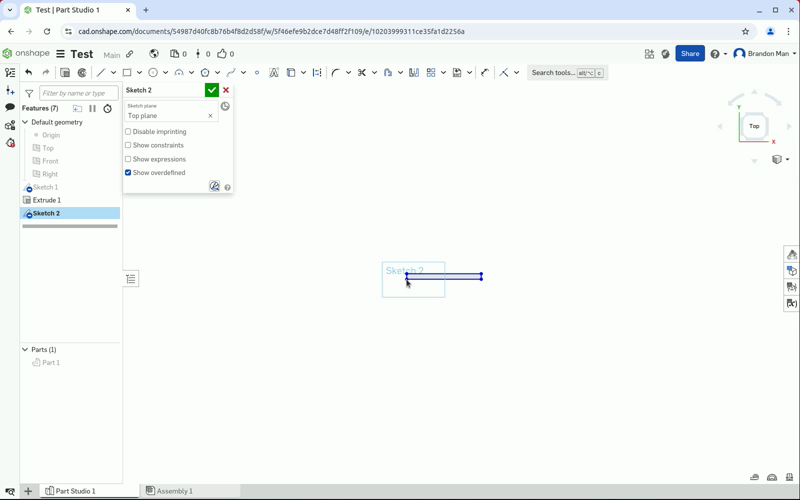
mouse_move(429, 276)
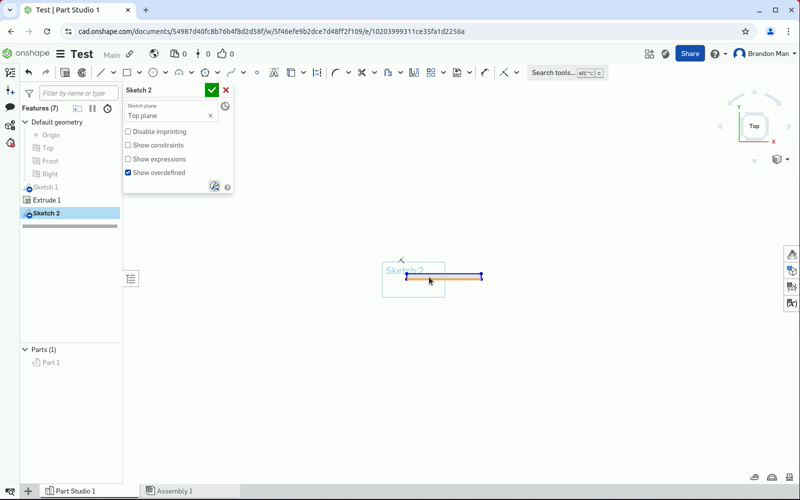
scroll(6)
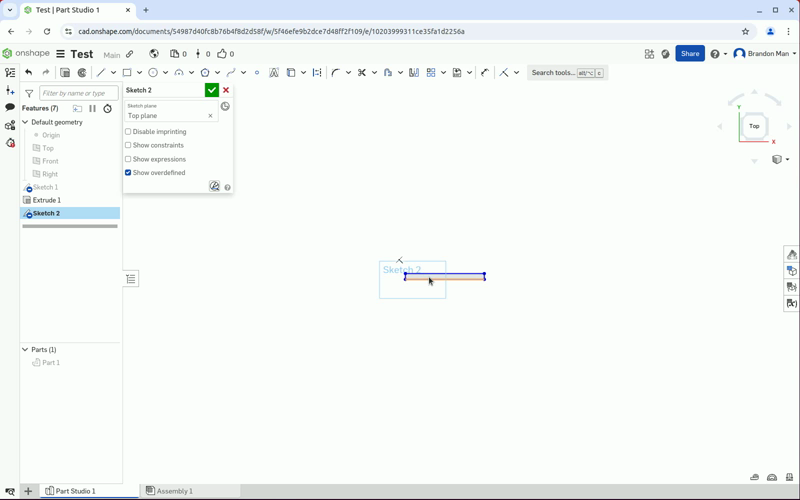
scroll(6)
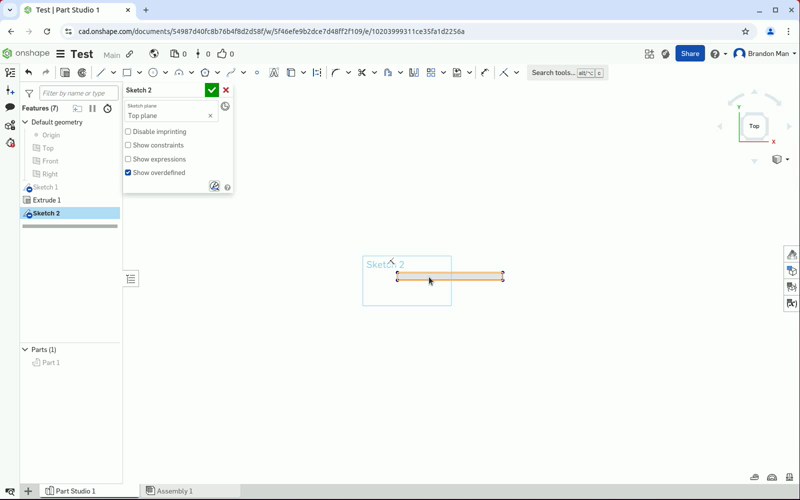
scroll(6)
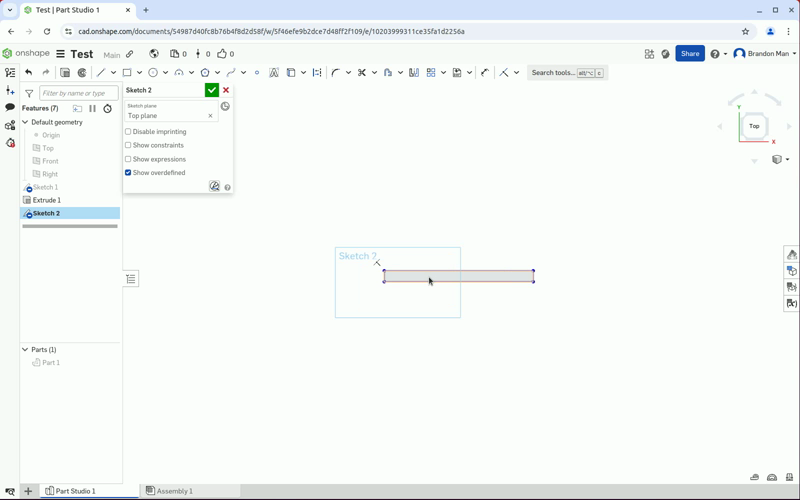
scroll(6)
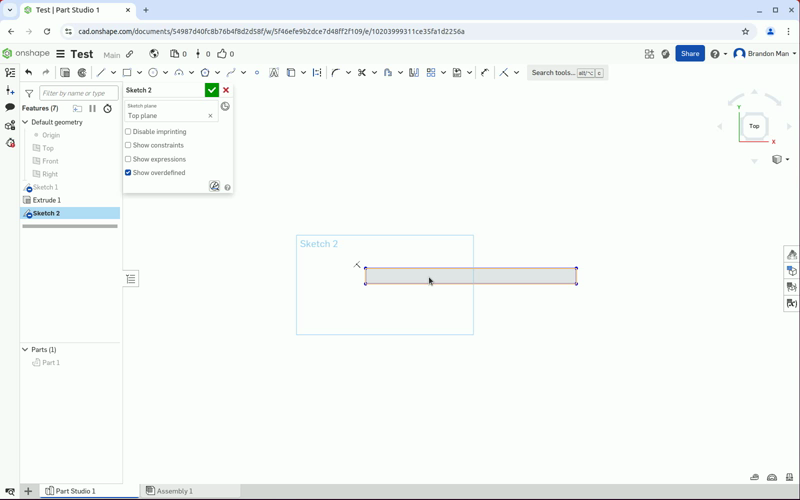
scroll(6)
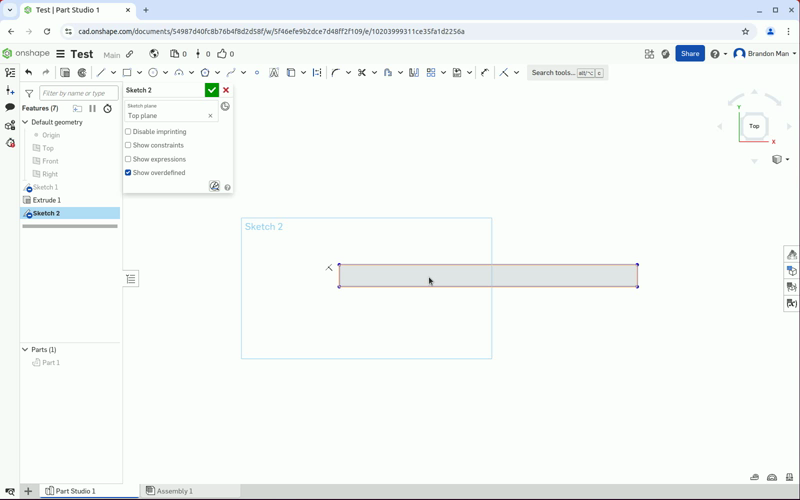
scroll(6)
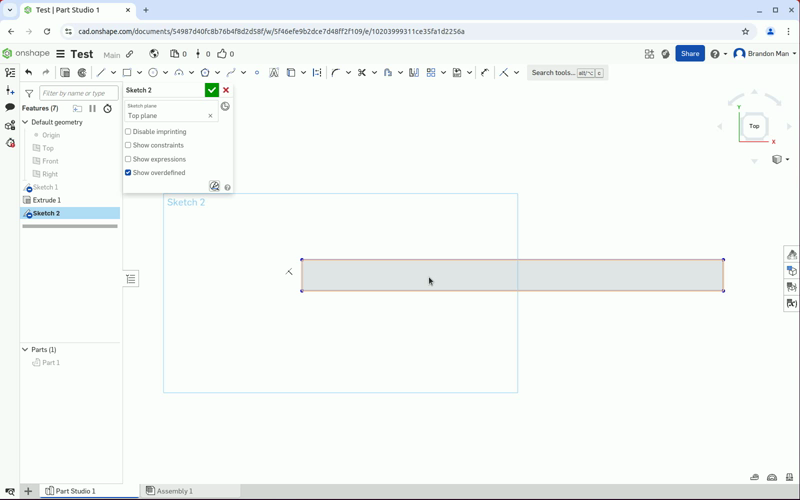
scroll(6)
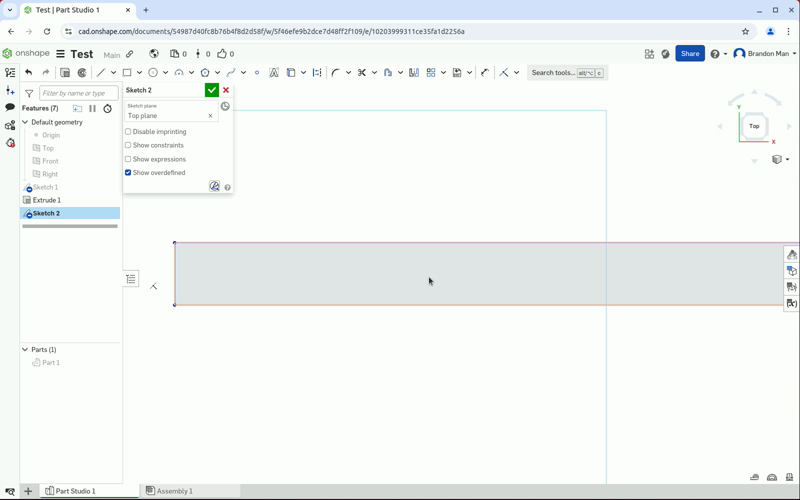
click(429, 276)
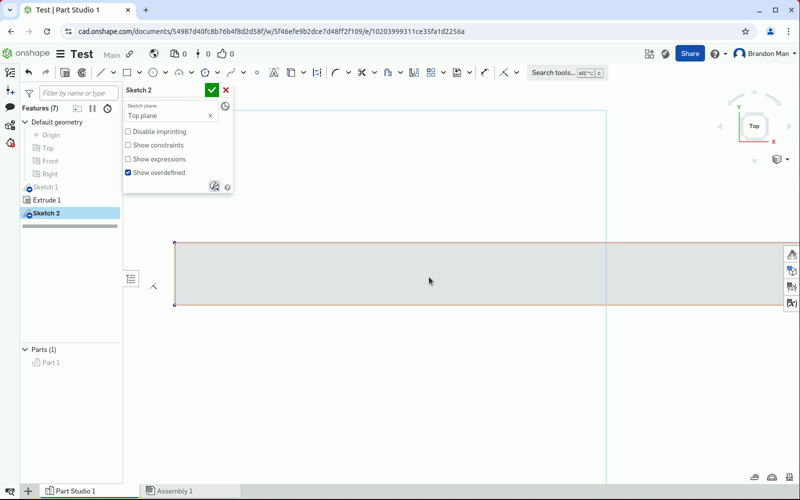
scroll(-6)
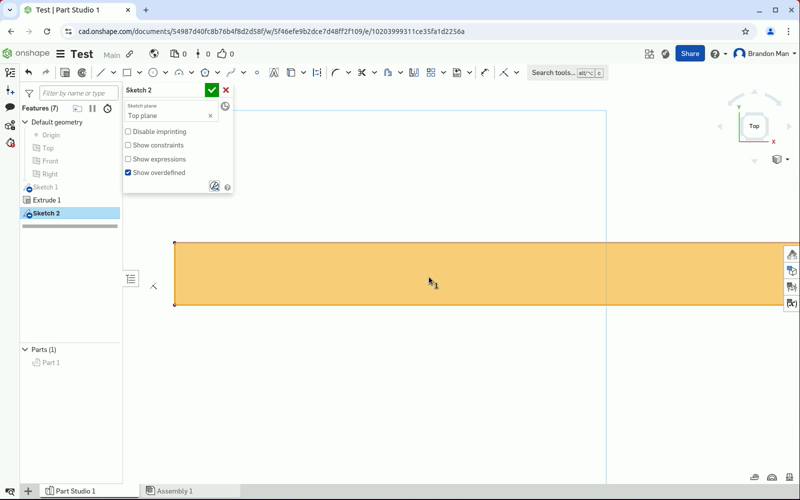
scroll(-6)
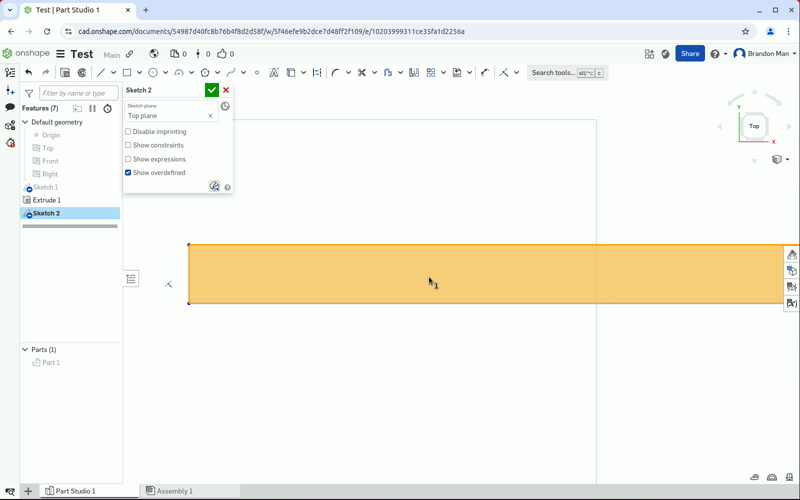
scroll(-6)
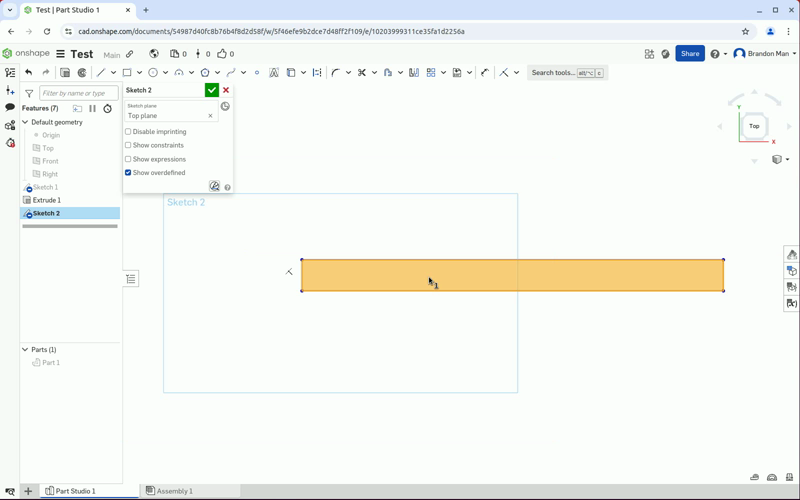
scroll(-6)
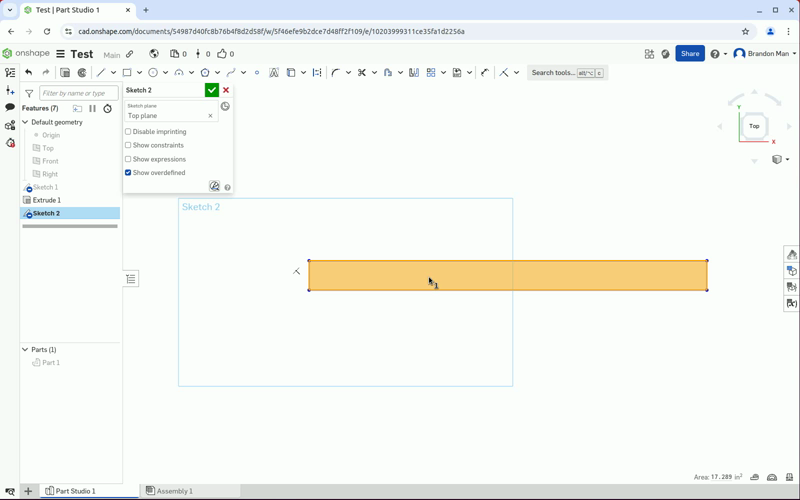
scroll(-6)
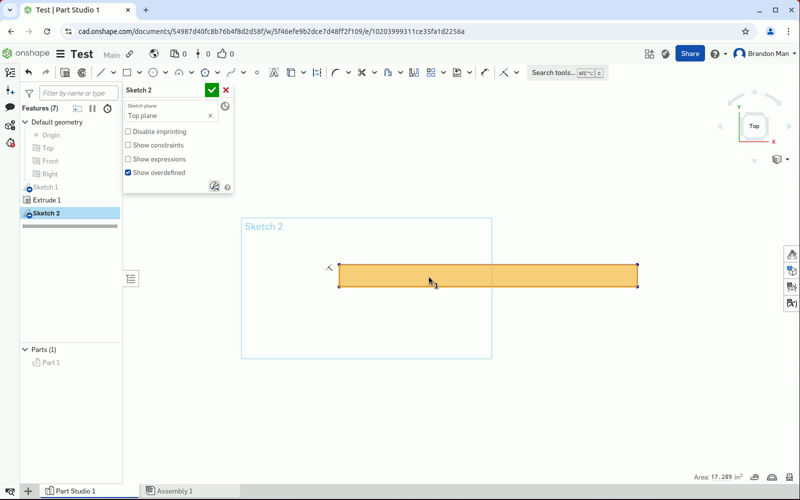
scroll(-6)
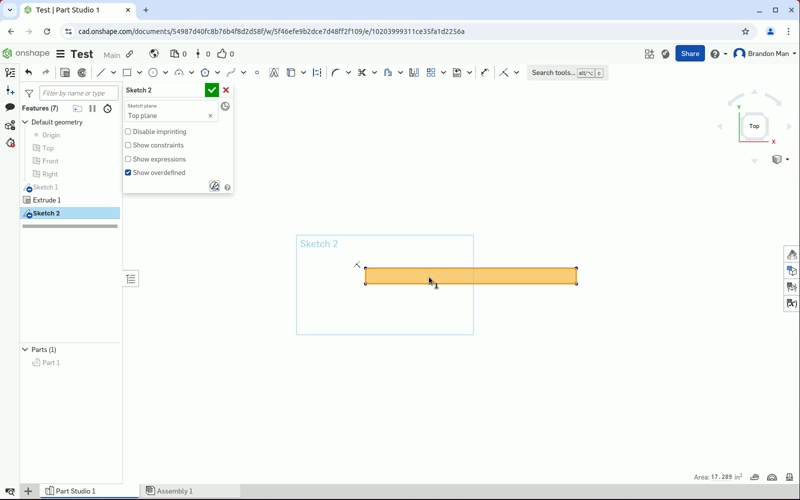
scroll(-6)
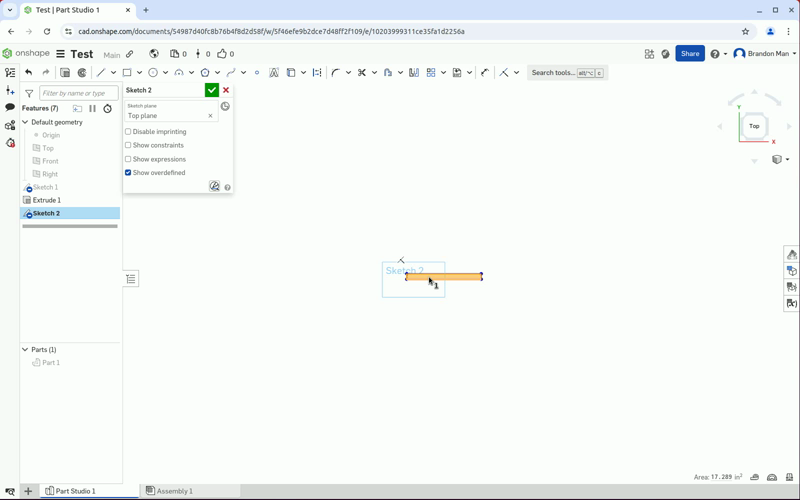
mouse_move(73, 352)
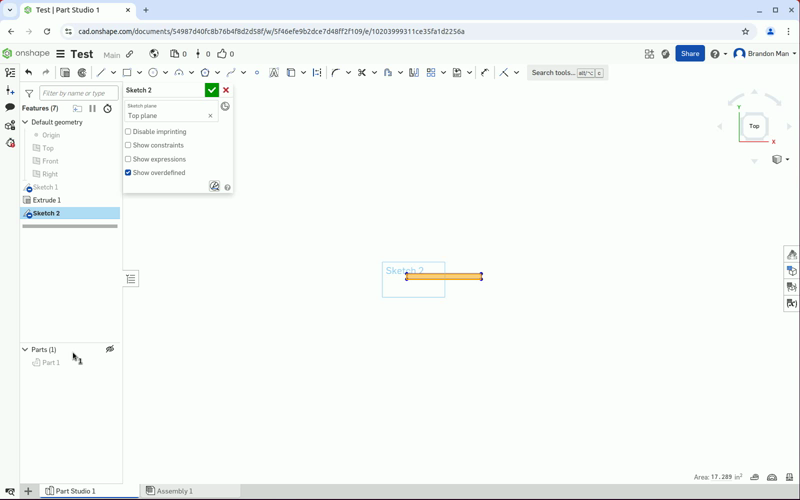
key(shift+y)
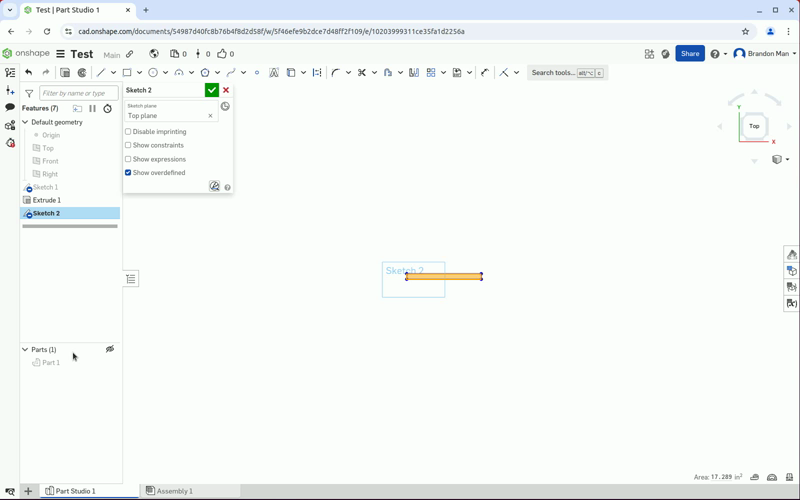
key(shift+e)
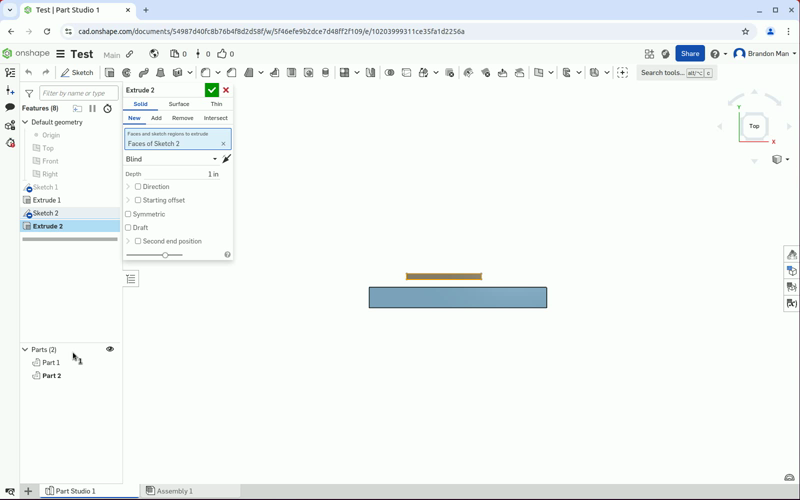
mouse_move(143, 106)
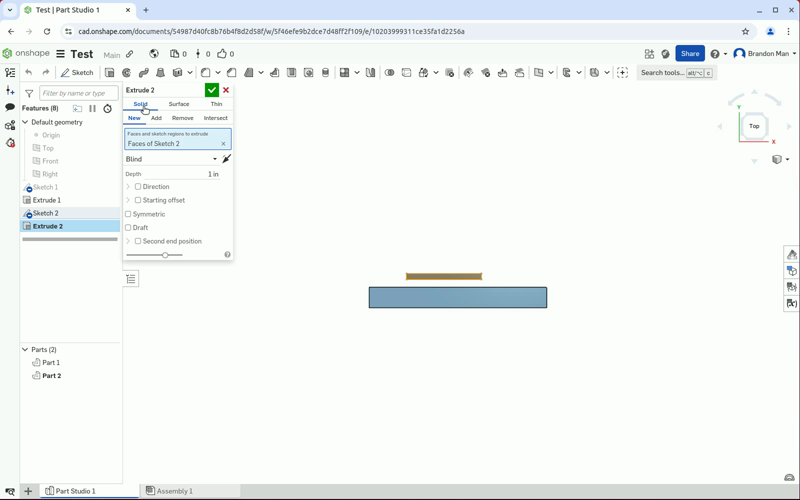
click(143, 106)
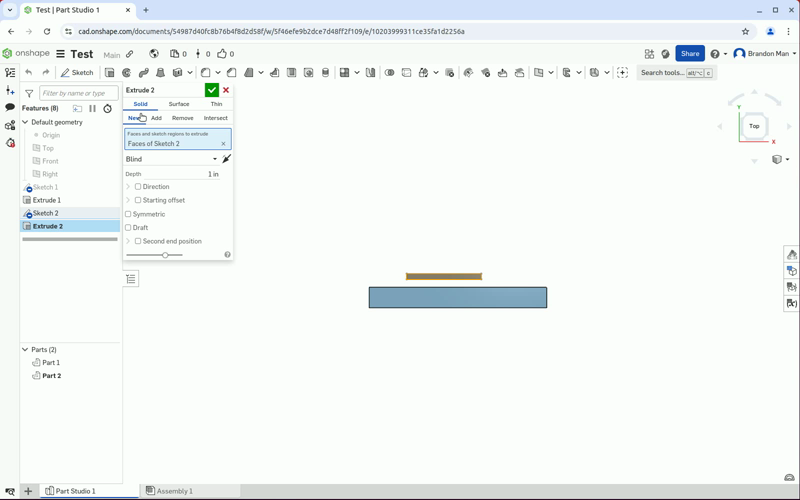
mouse_move(137, 120)
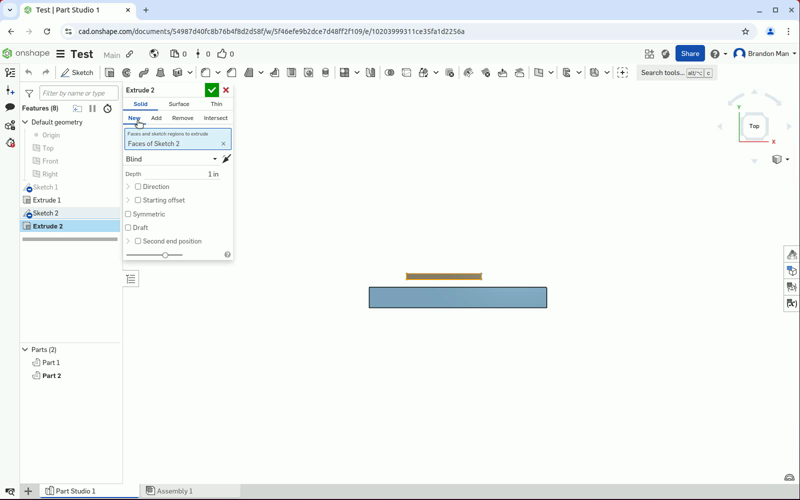
click(137, 120)
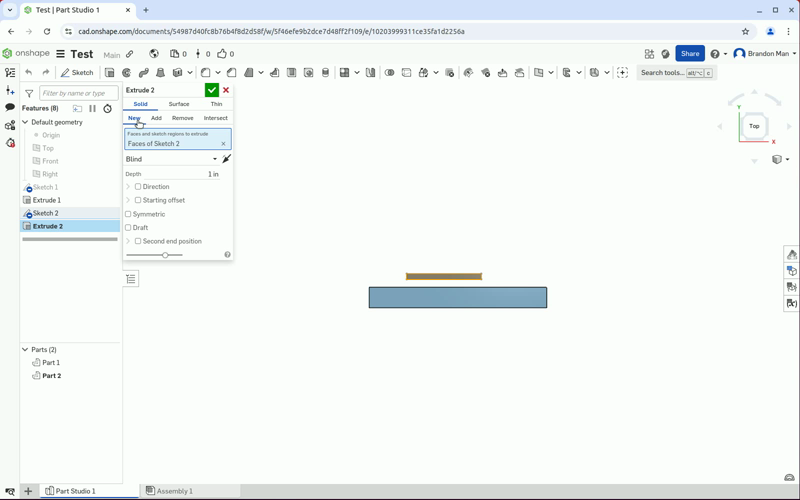
key(tab, 4)
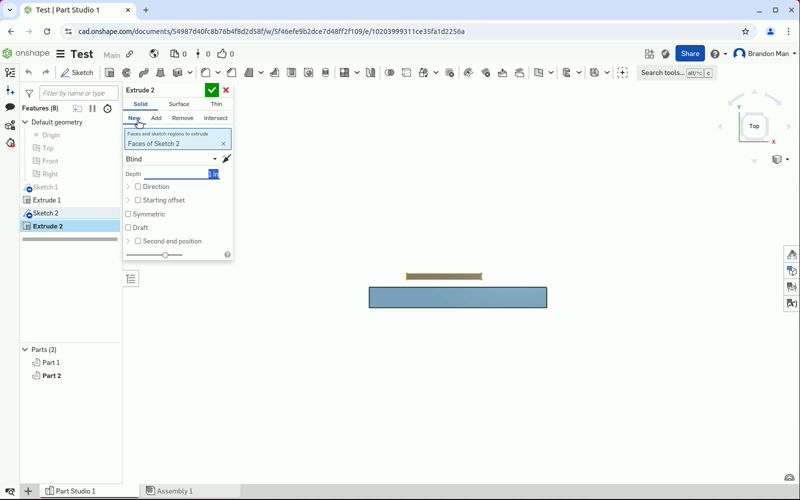
text(1.204)
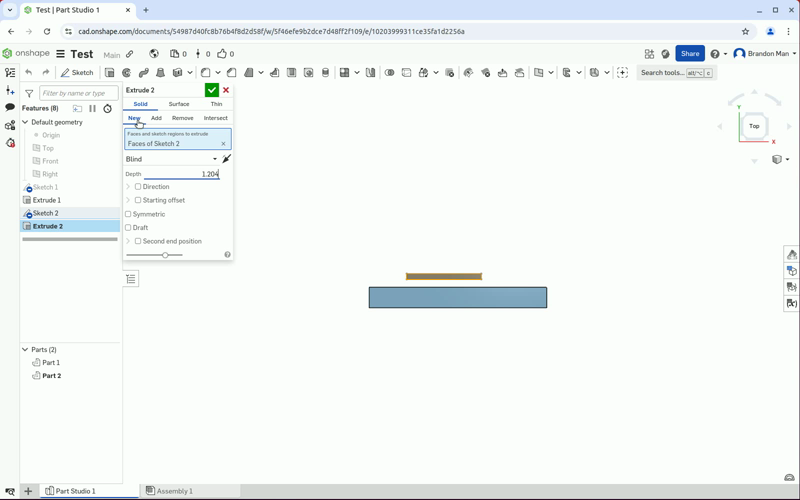
key(enter)
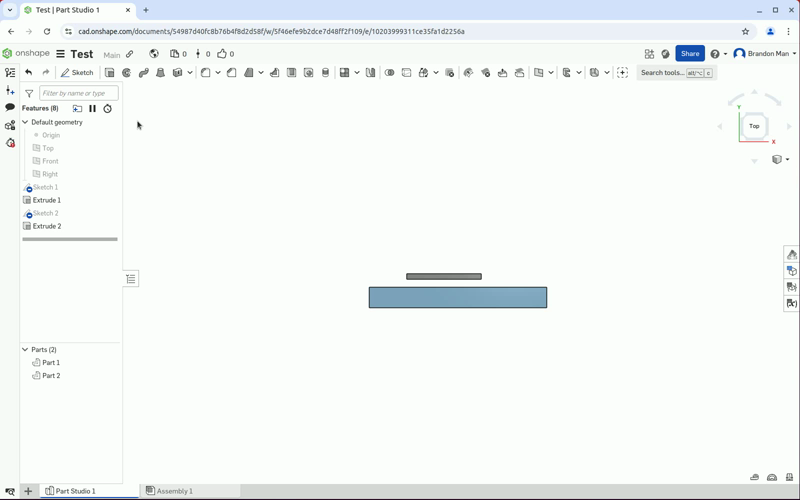
key(shift+h)
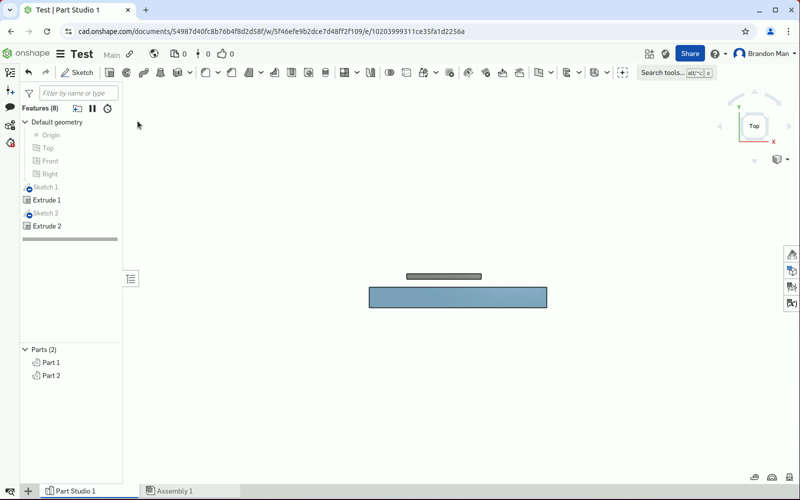
key(shift+h)
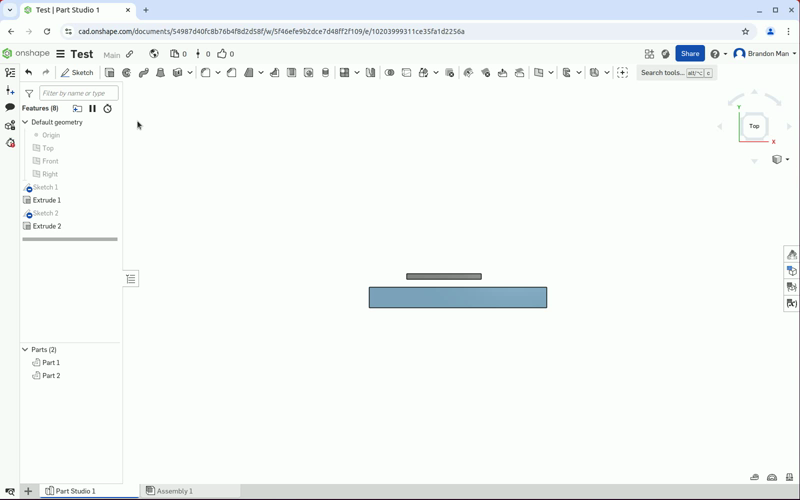
mouse_move(73, 189)
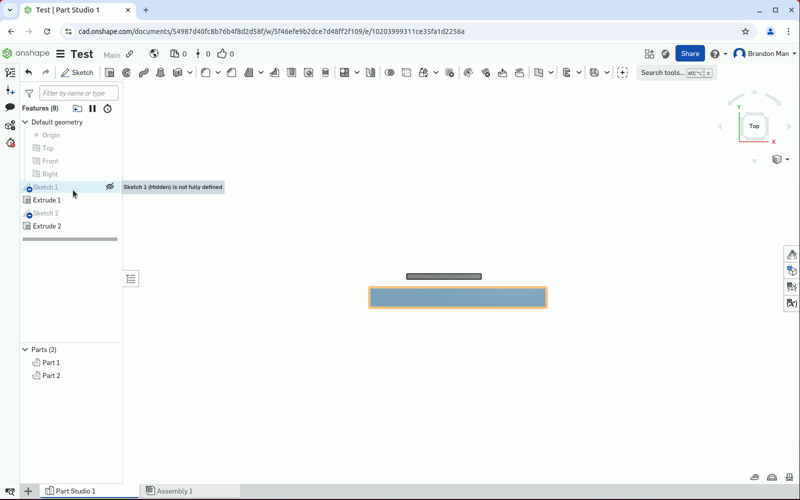
click(73, 189)
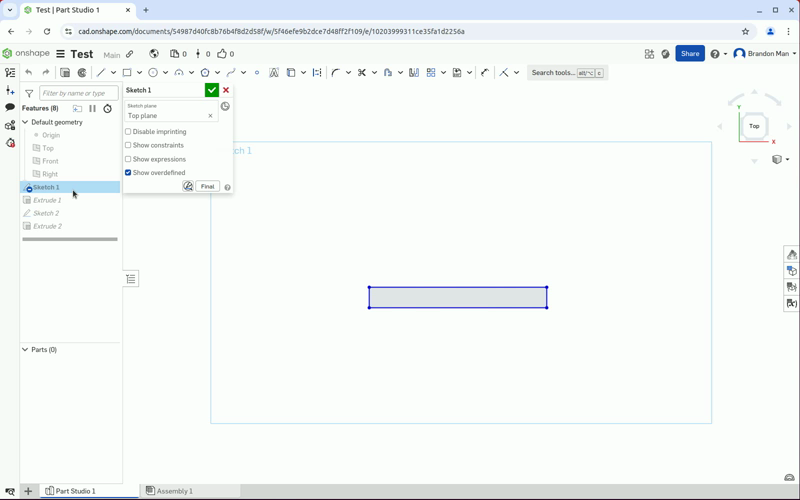
mouse_move(229, 92)
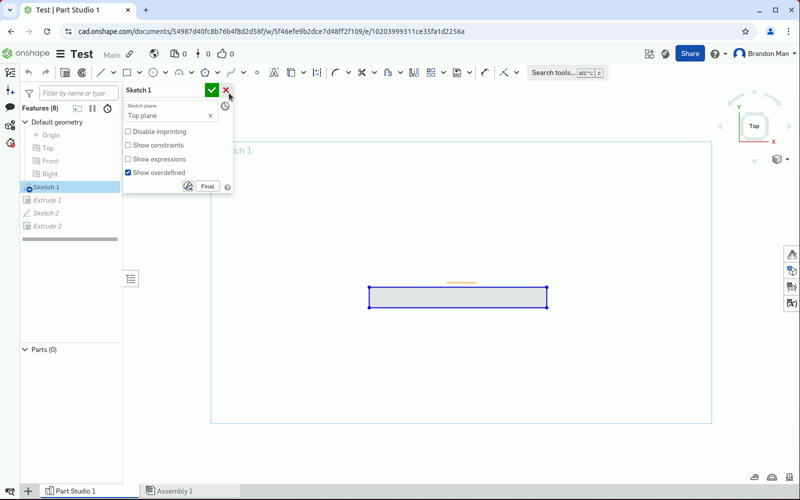
click(229, 92)
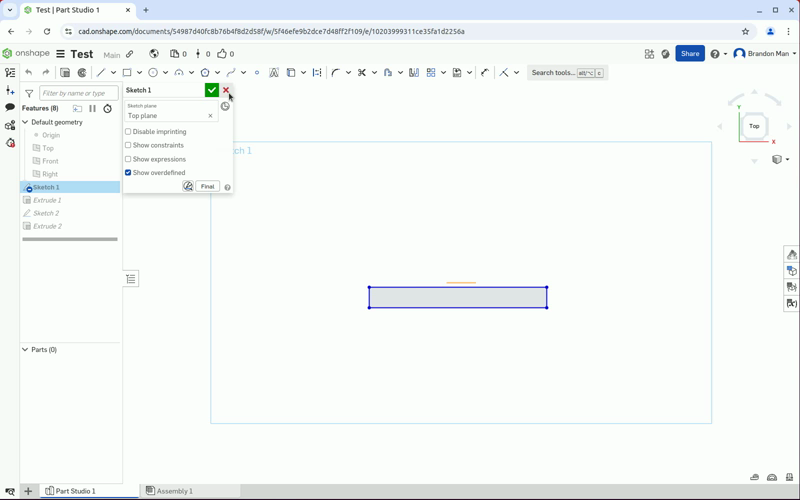
key(shift+s)
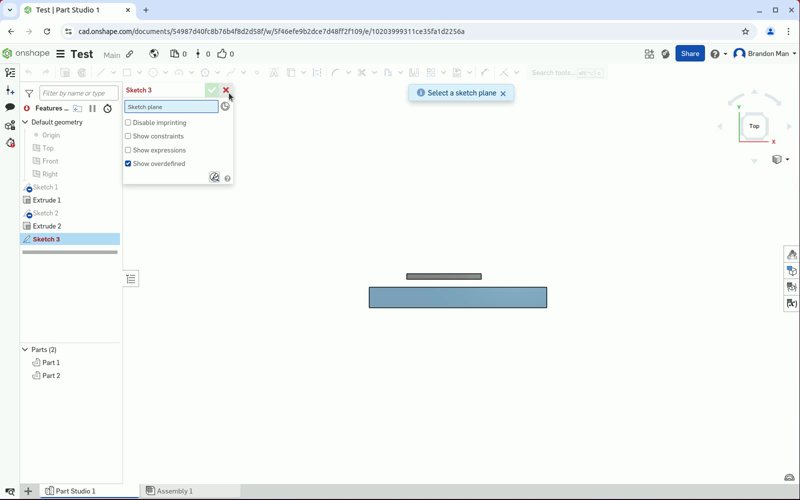
mouse_move(73, 150)
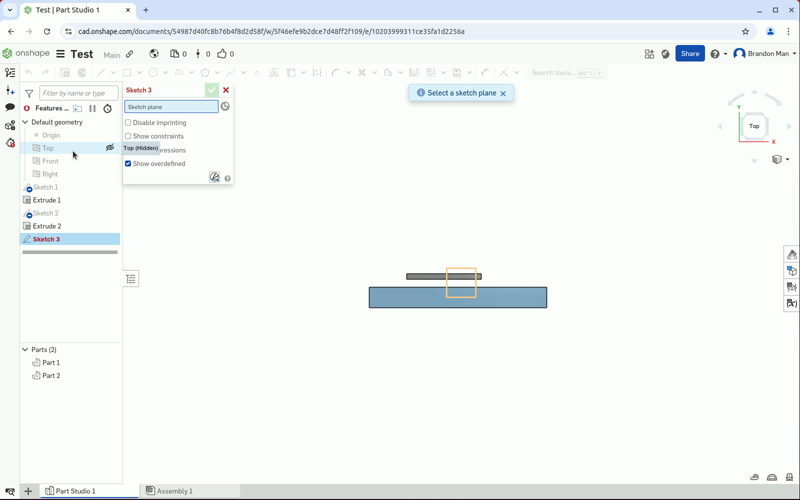
click(73, 150)
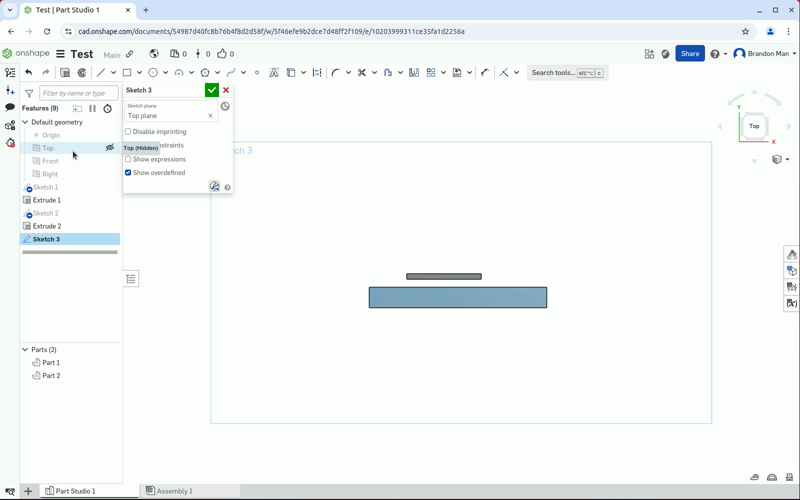
mouse_move(73, 352)
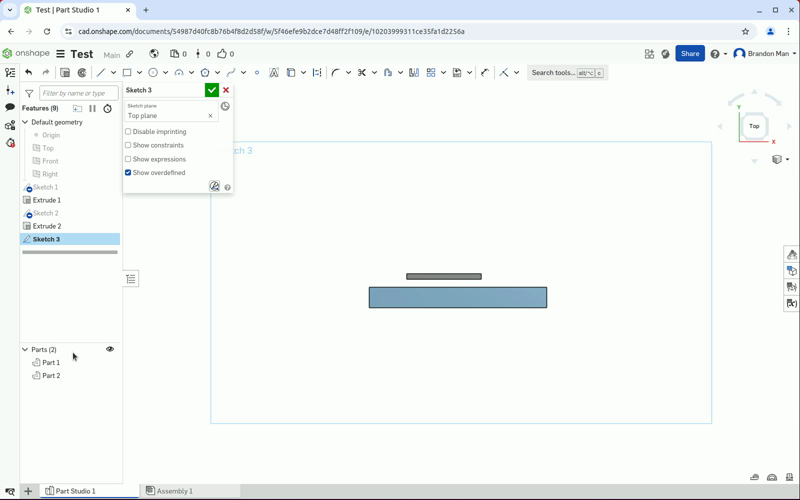
key(y)
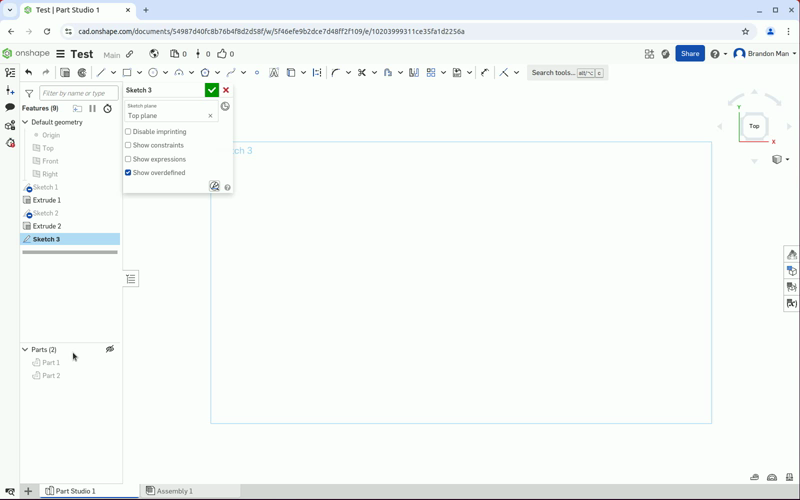
key(l)
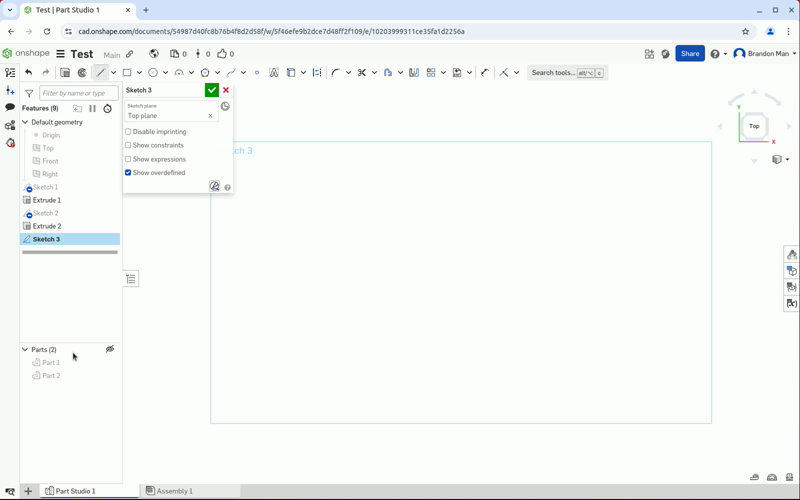
key_down(shift)
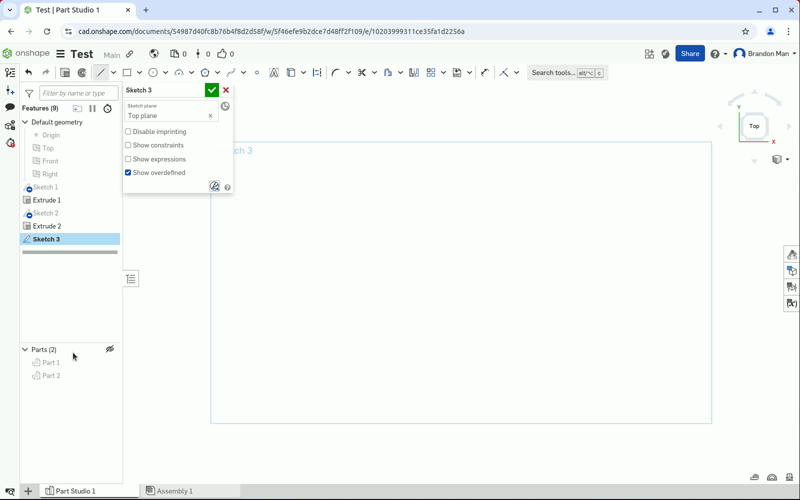
mouse_move(413, 261)
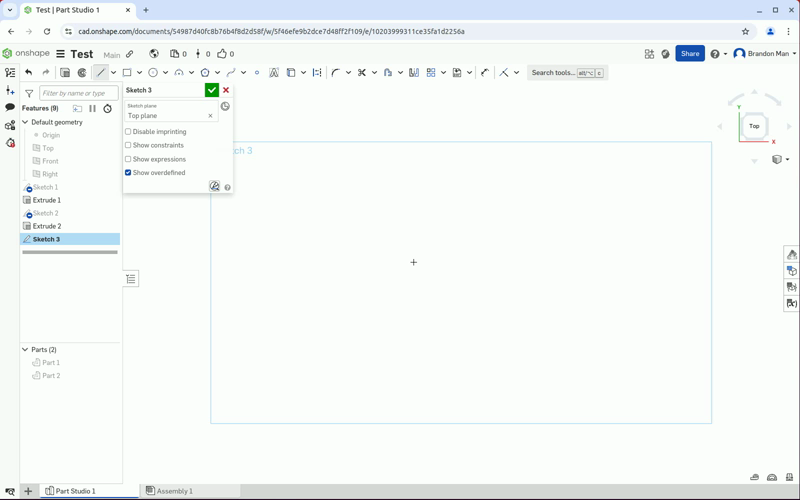
click(413, 261)
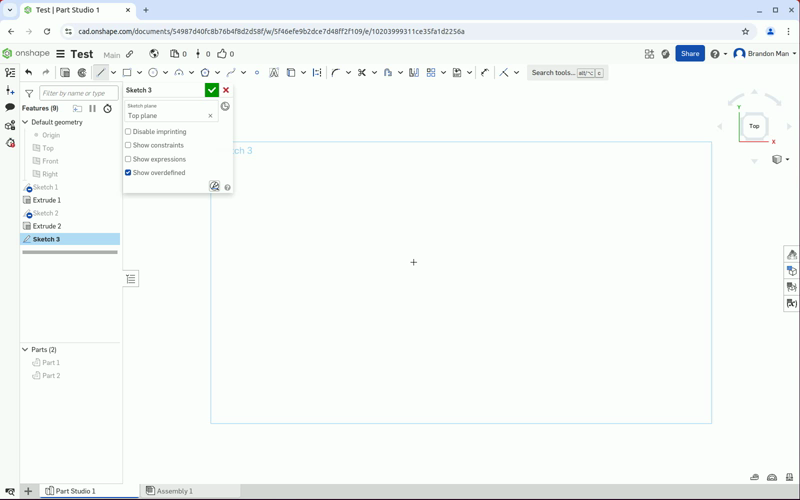
key_up(shift)
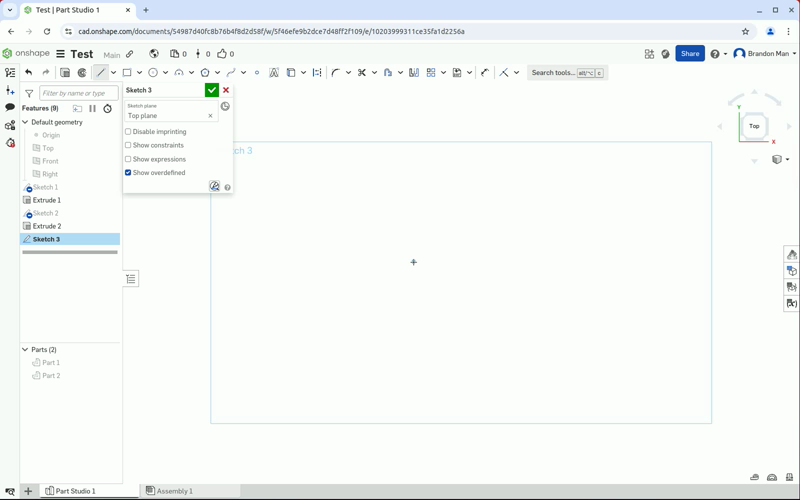
key_down(shift)
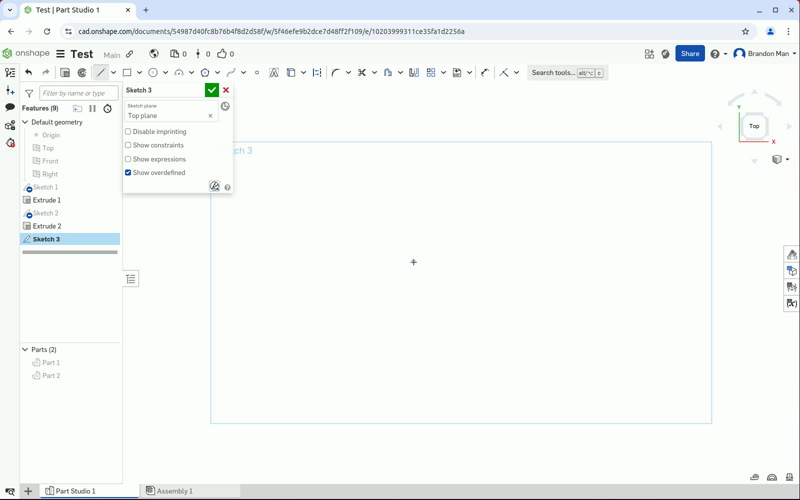
mouse_move(444, 261)
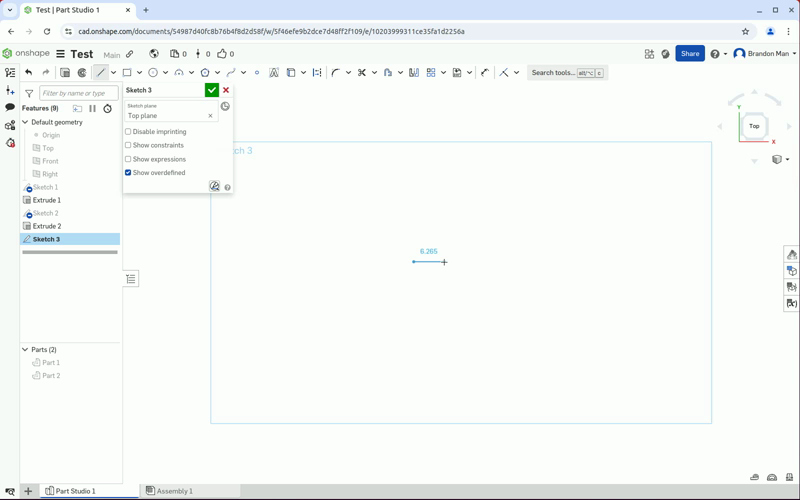
mouse_move(437, 261)
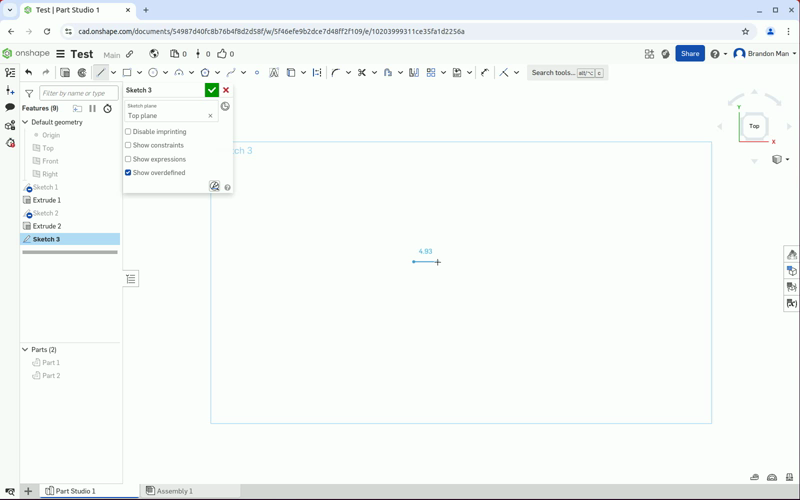
click(437, 261)
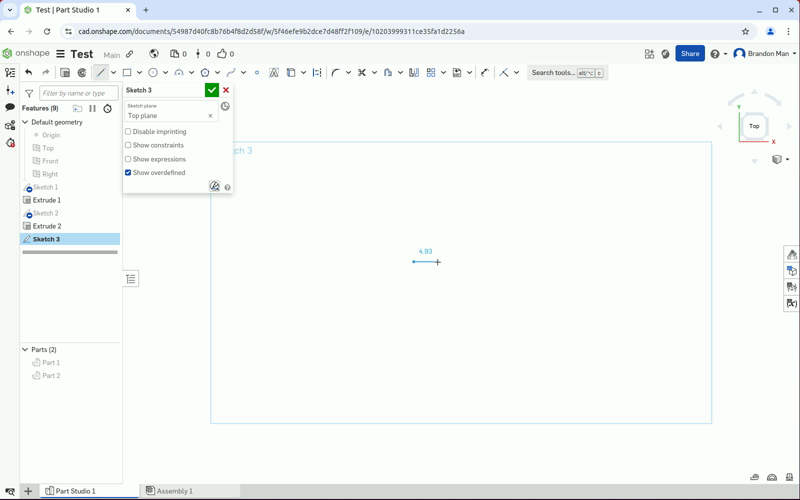
key_up(shift)
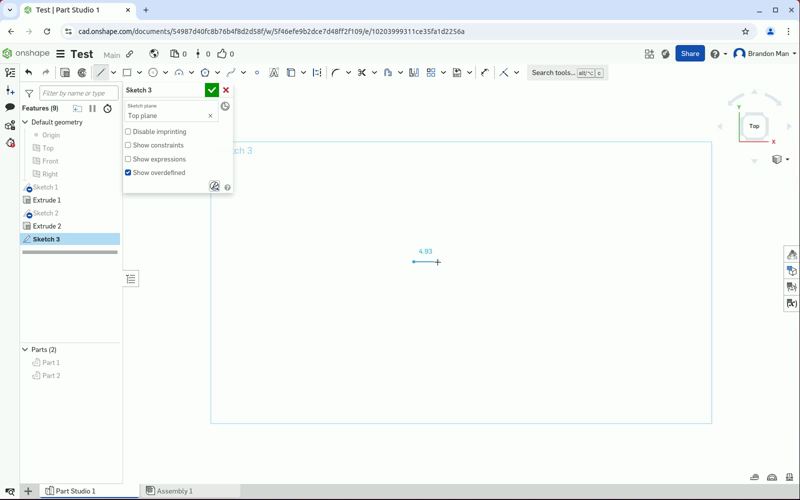
key_down(shift)
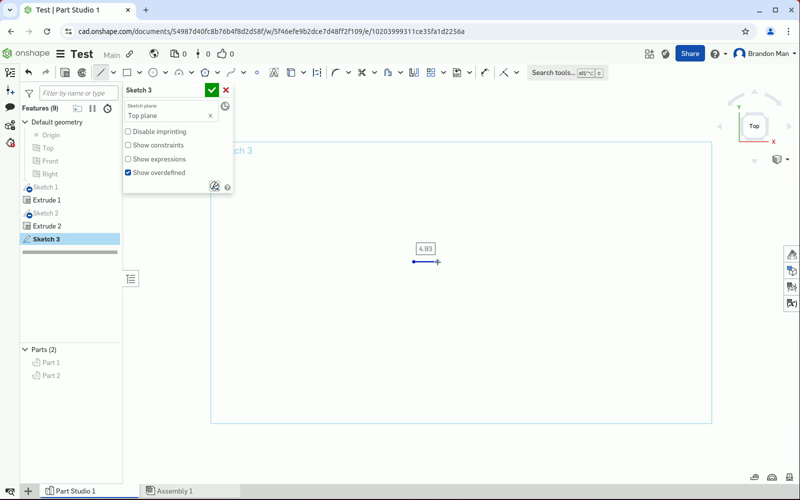
mouse_move(471, 203)
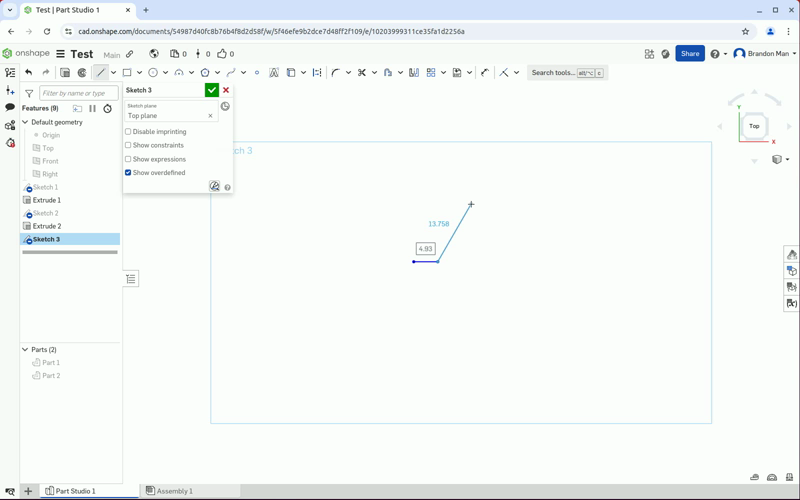
click(471, 203)
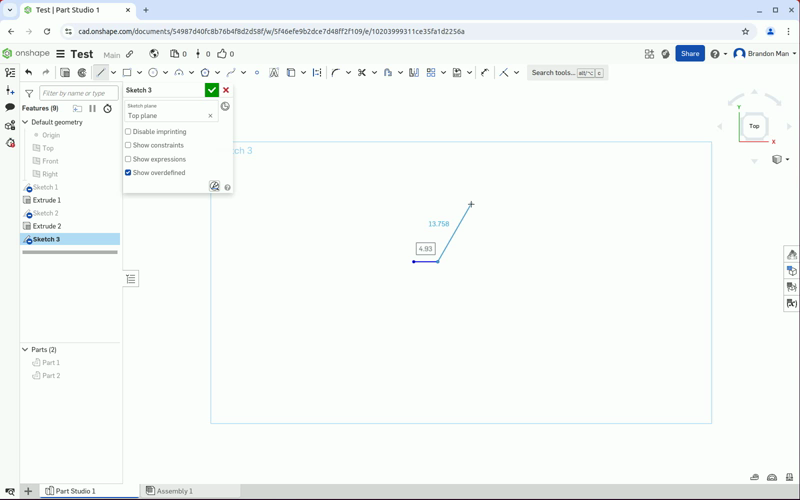
key_up(shift)
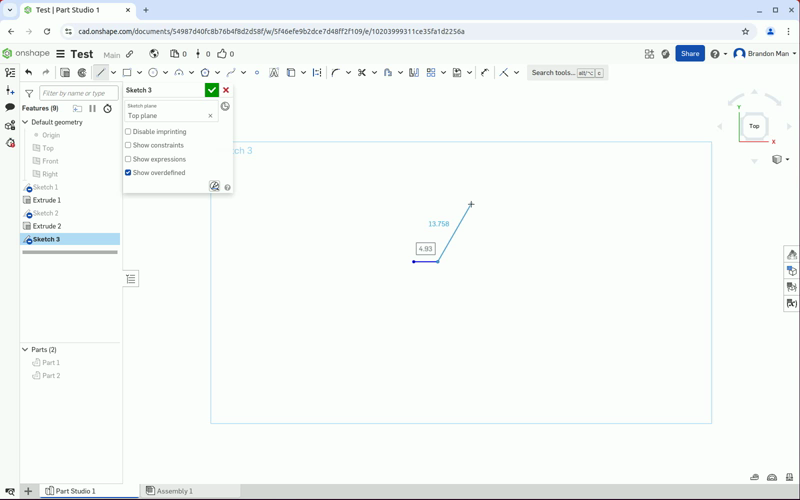
key_down(shift)
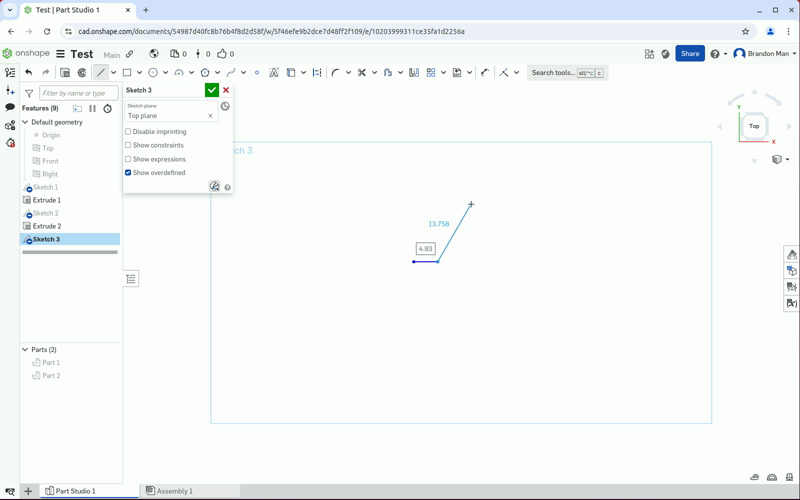
mouse_move(501, 203)
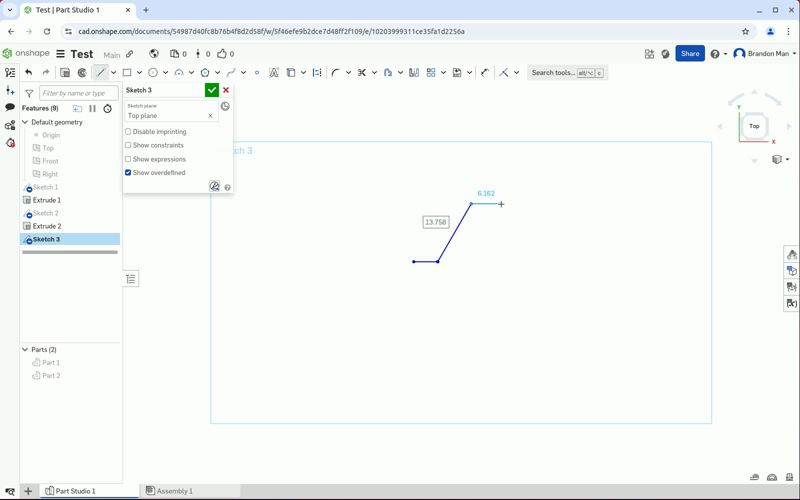
mouse_move(447, 203)
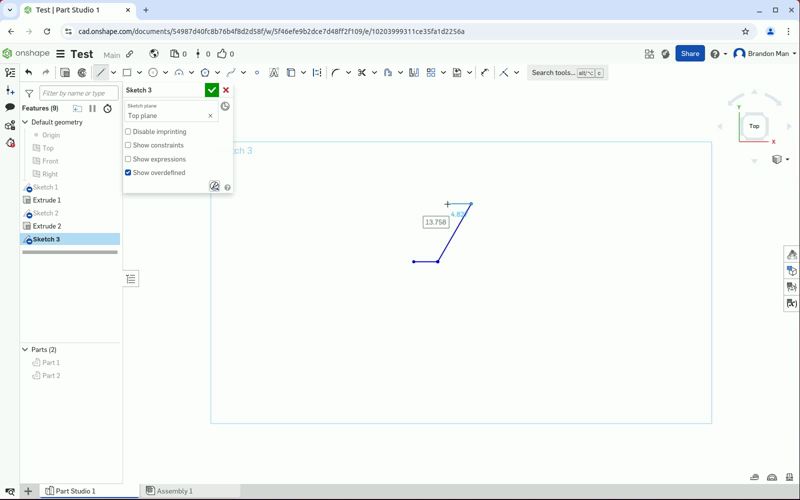
click(447, 203)
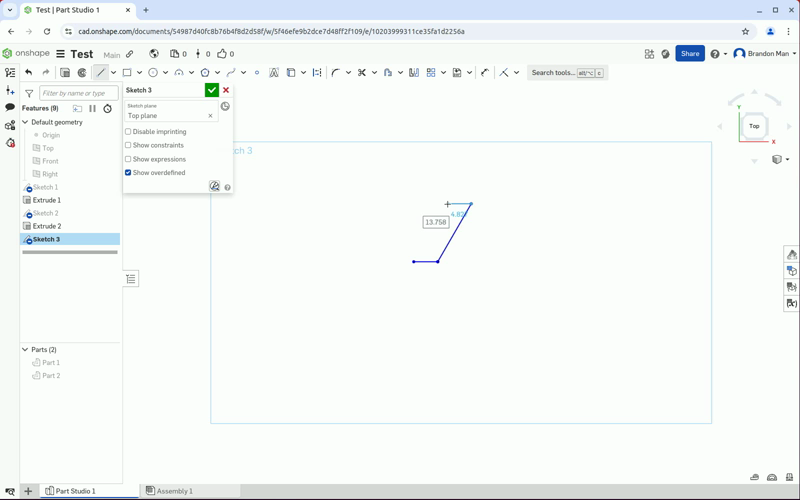
key_up(shift)
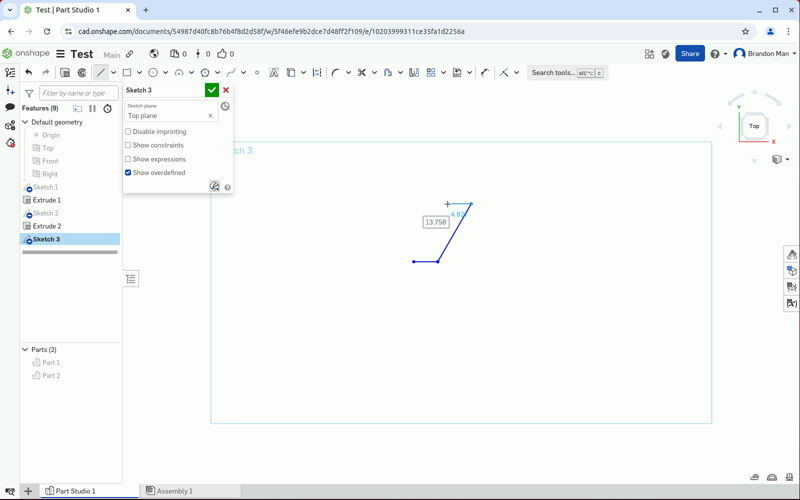
key_down(shift)
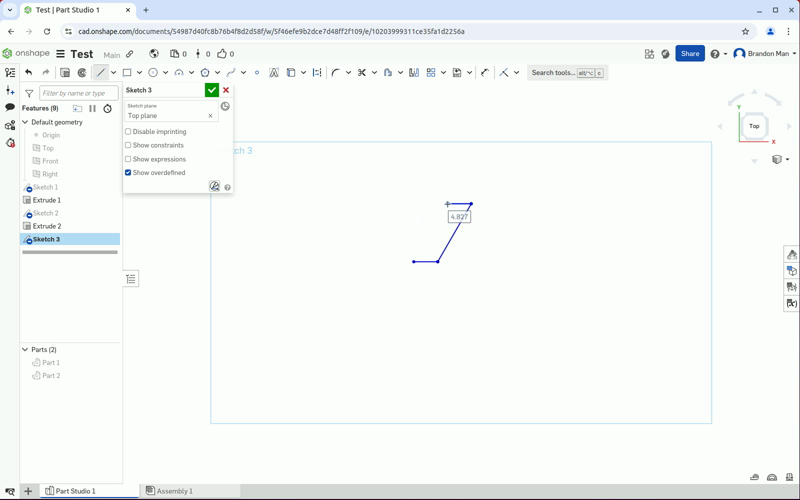
mouse_move(413, 261)
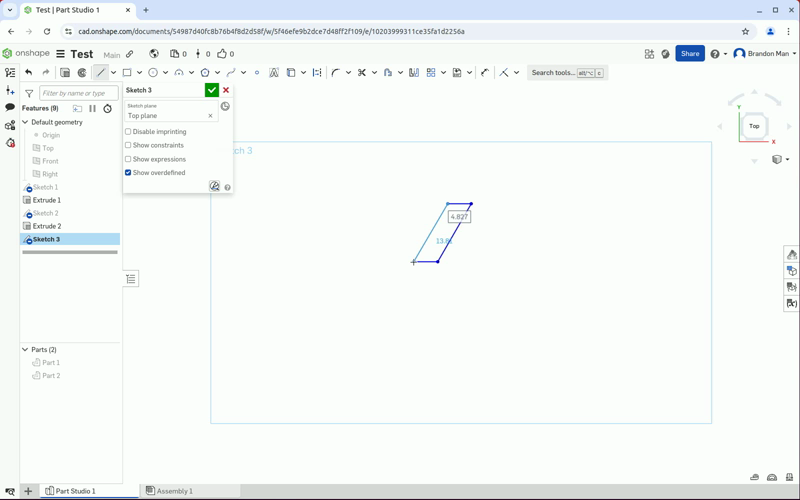
key_up(shift)
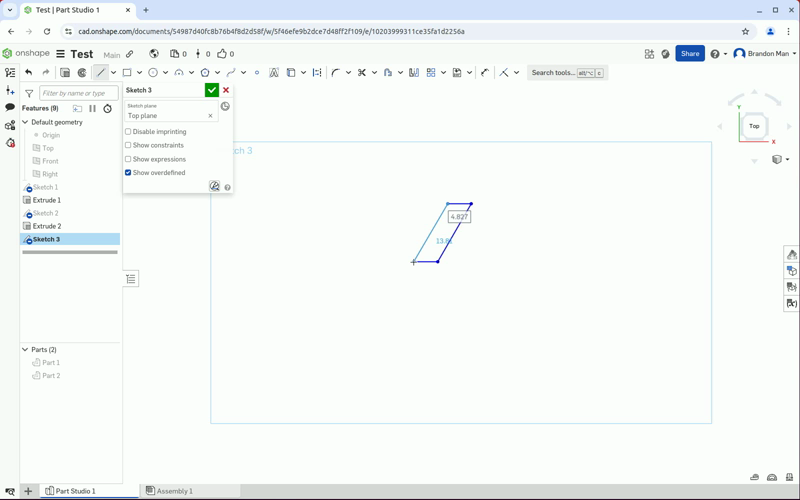
click(413, 261)
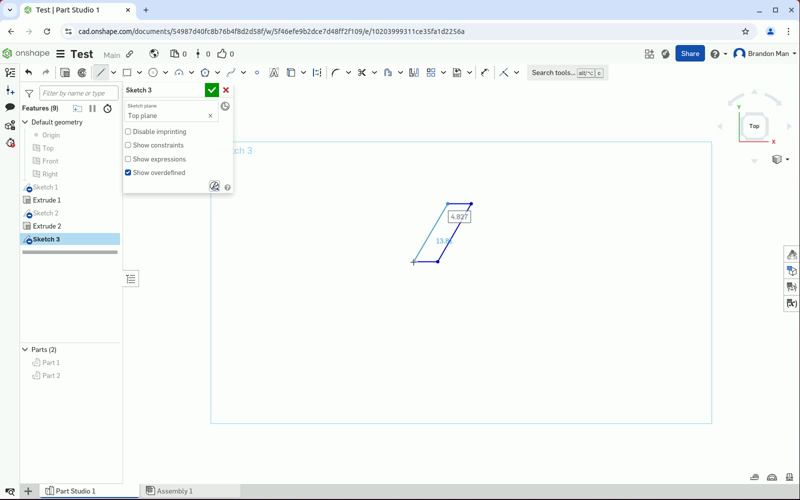
key(esc)
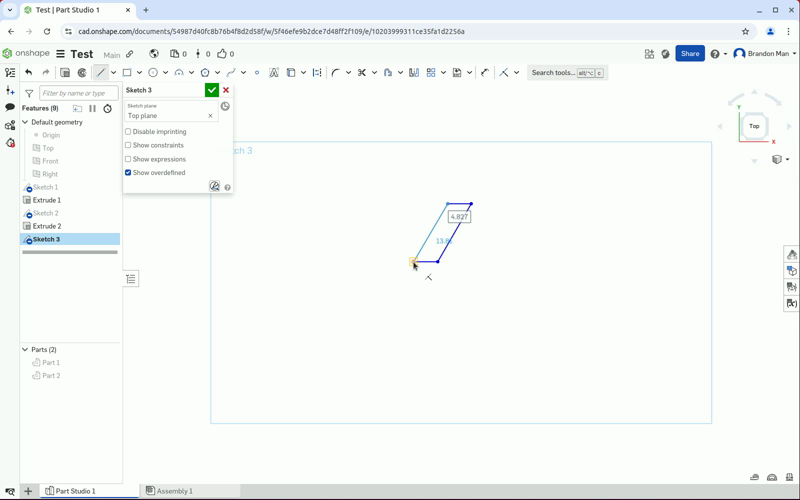
mouse_move(458, 219)
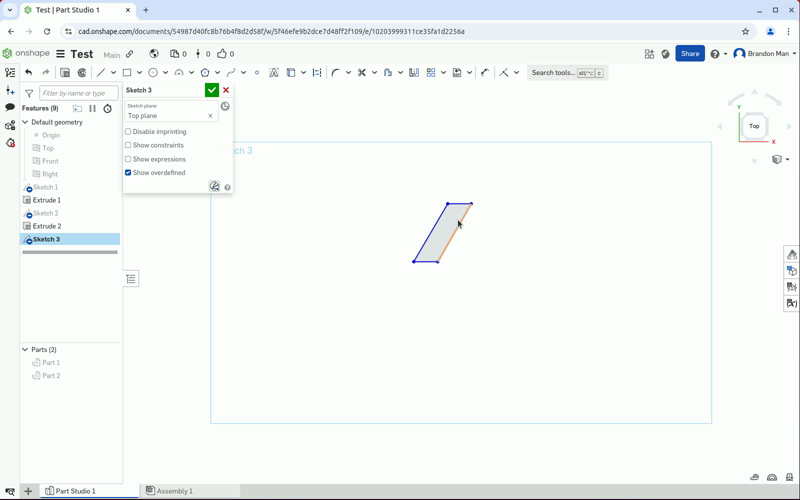
scroll(6)
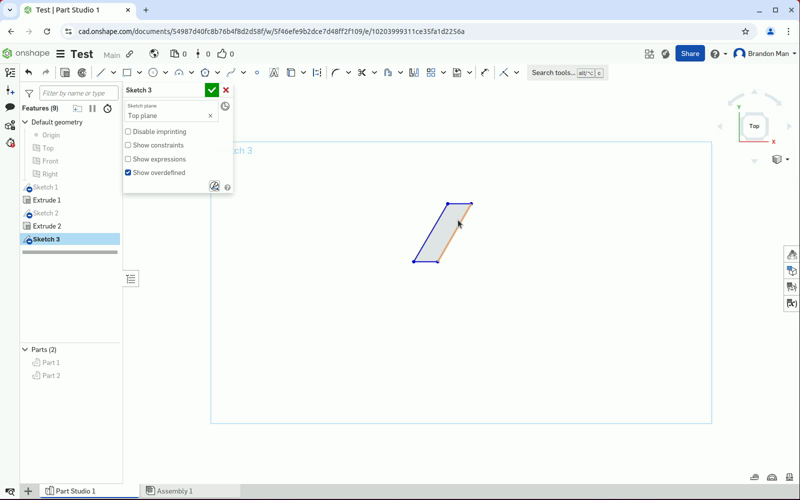
scroll(6)
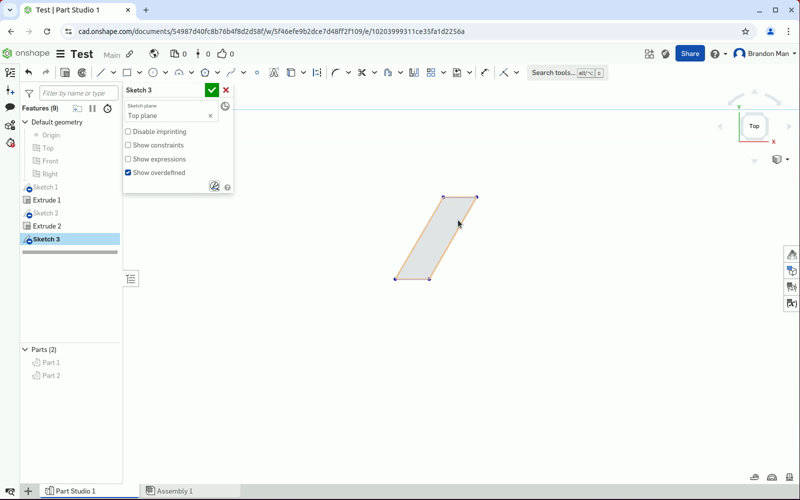
scroll(6)
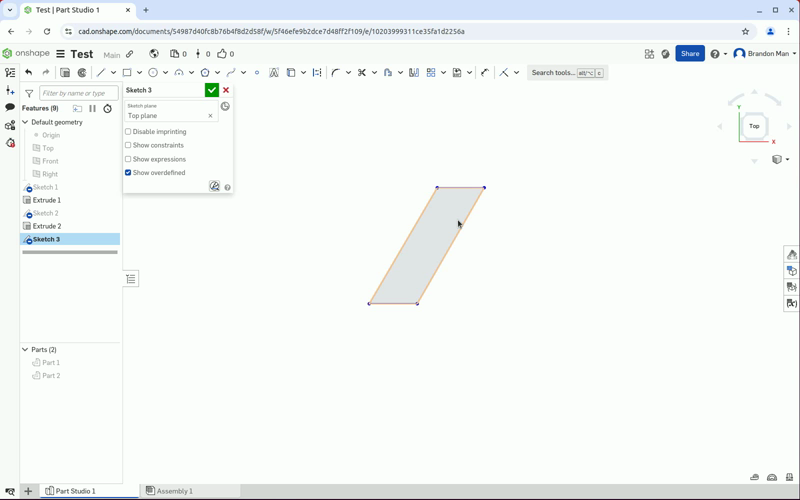
scroll(6)
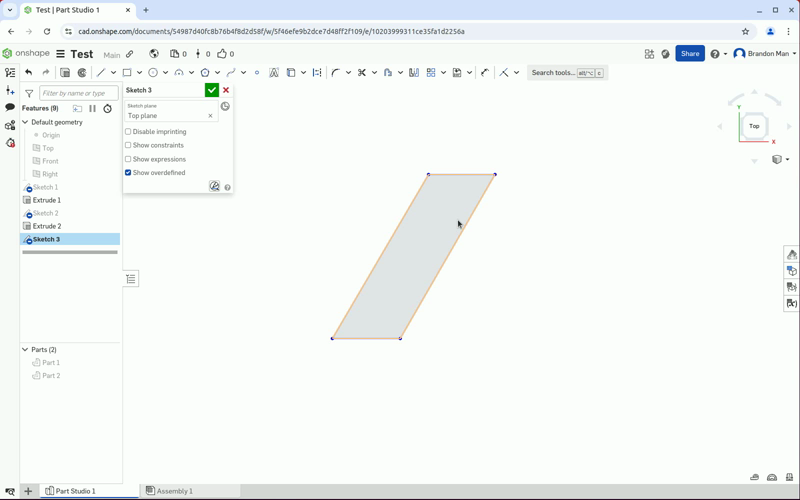
scroll(6)
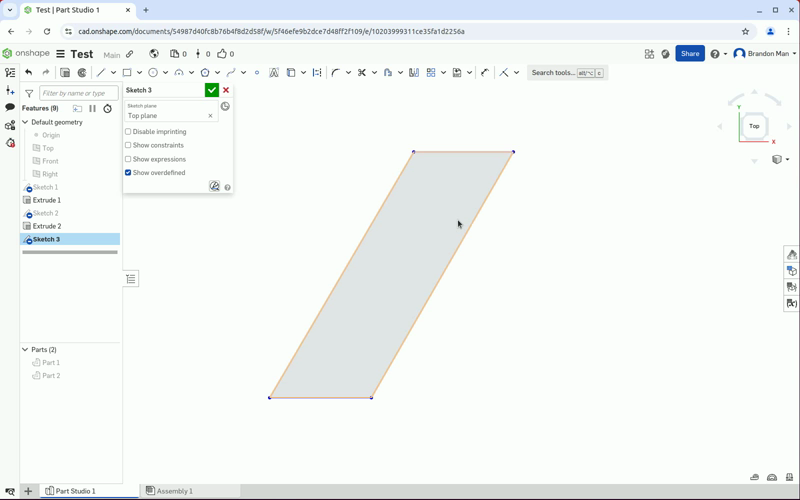
scroll(6)
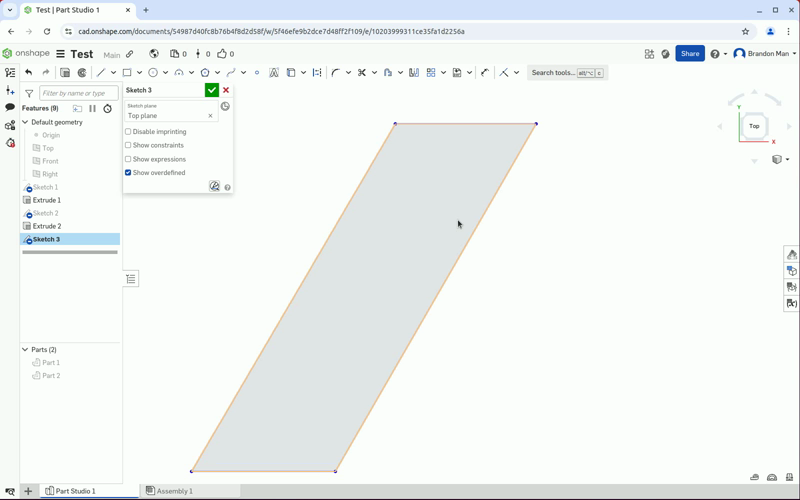
scroll(6)
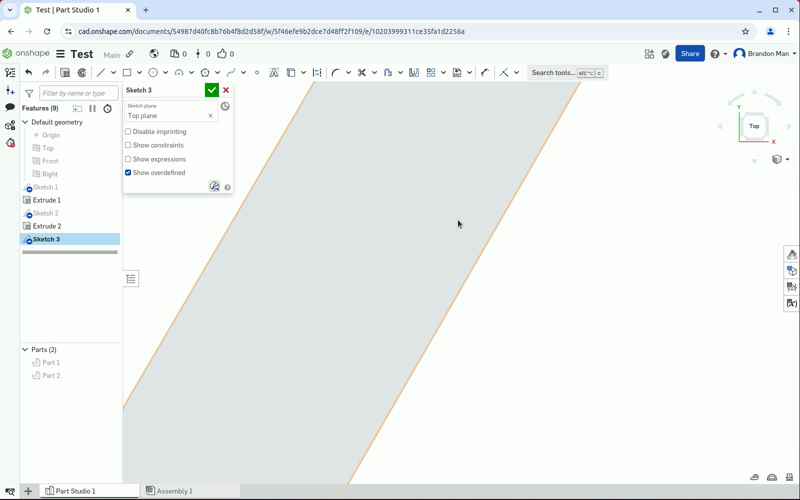
click(458, 219)
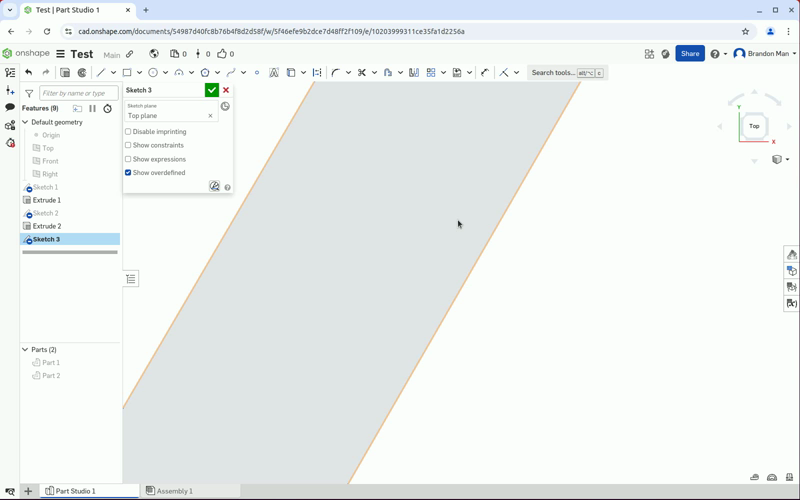
scroll(-6)
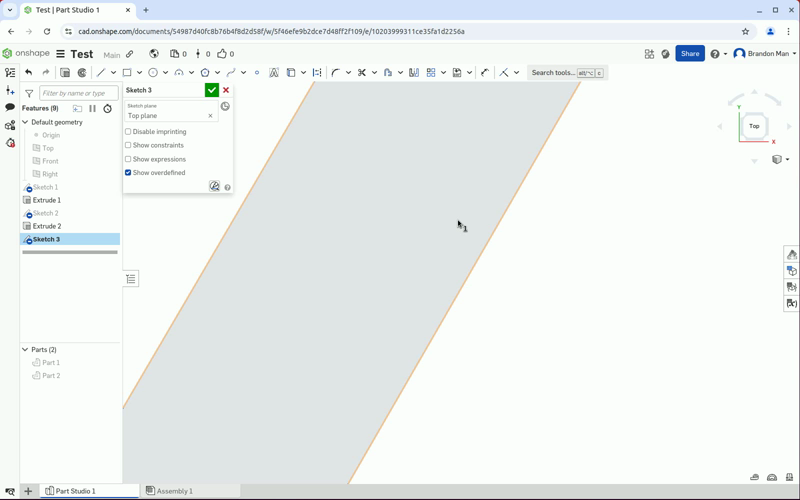
scroll(-6)
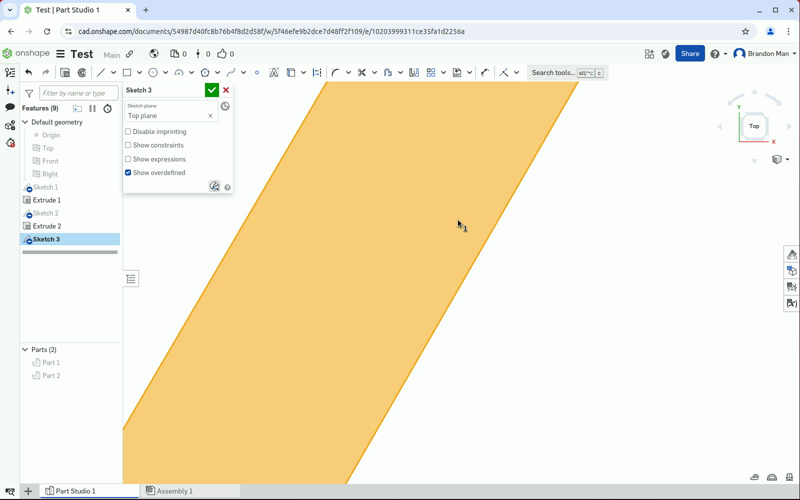
scroll(-6)
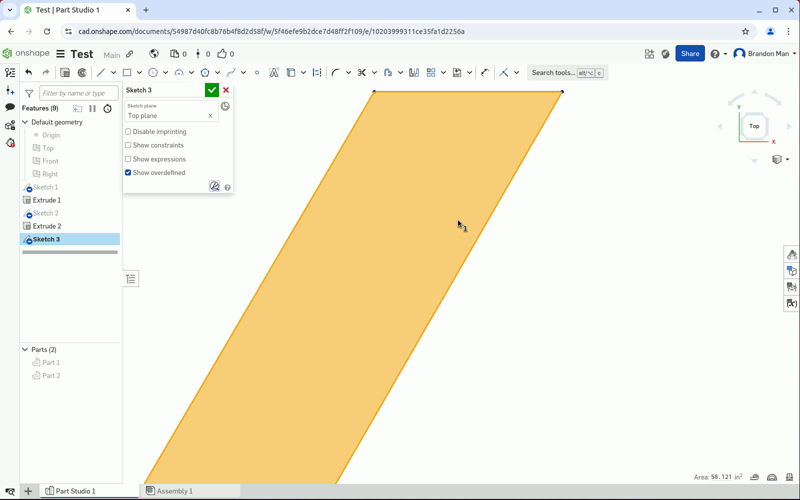
scroll(-6)
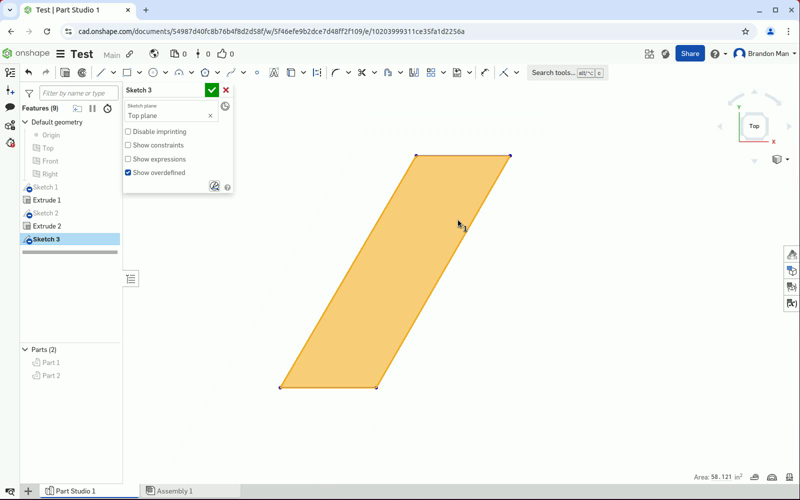
scroll(-6)
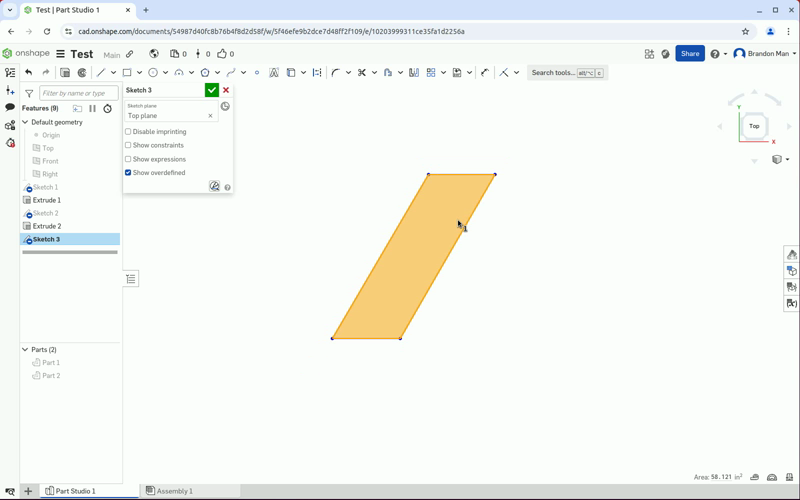
scroll(-6)
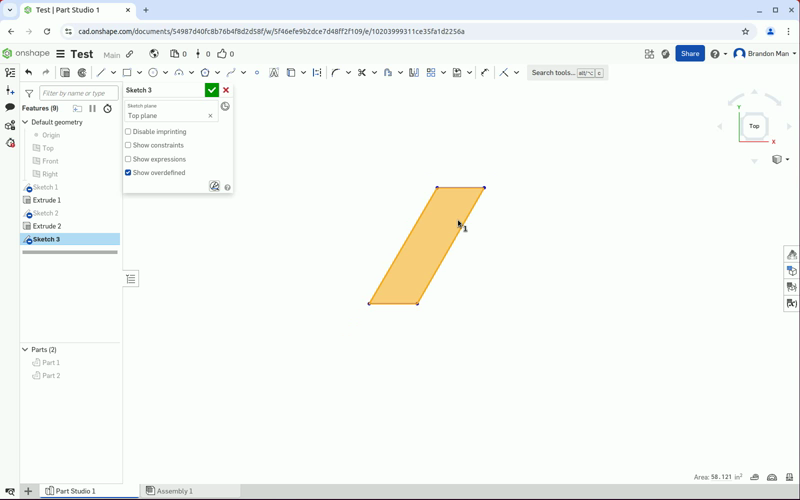
scroll(-6)
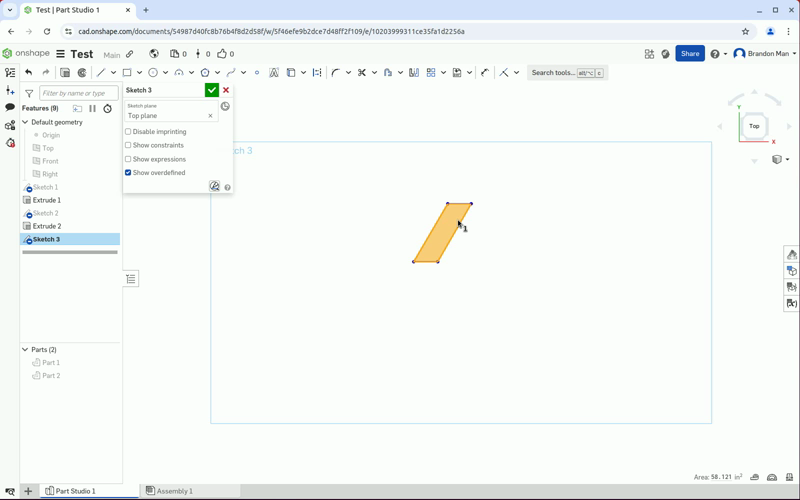
mouse_move(73, 352)
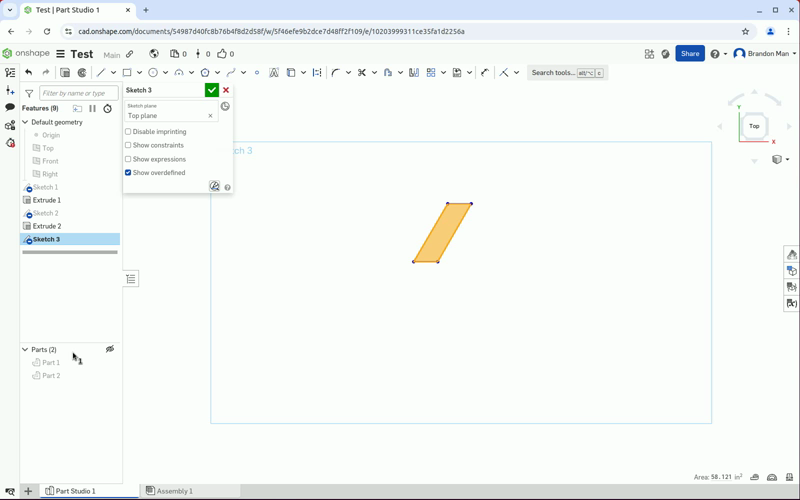
key(shift+y)
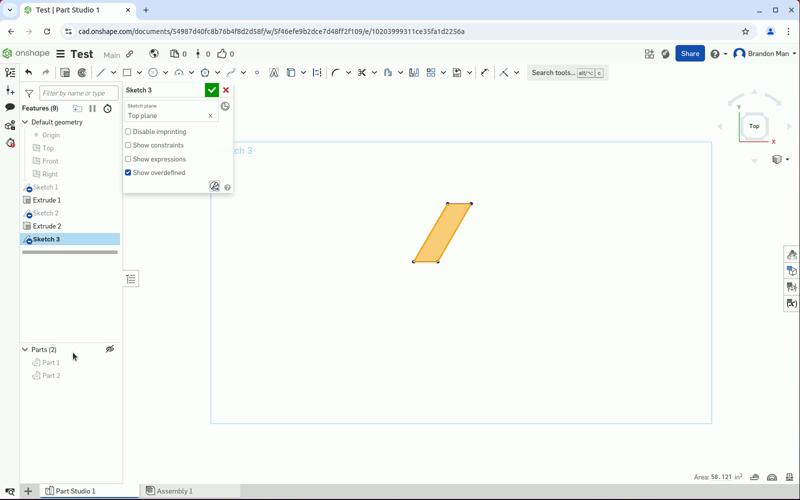
key(shift+e)
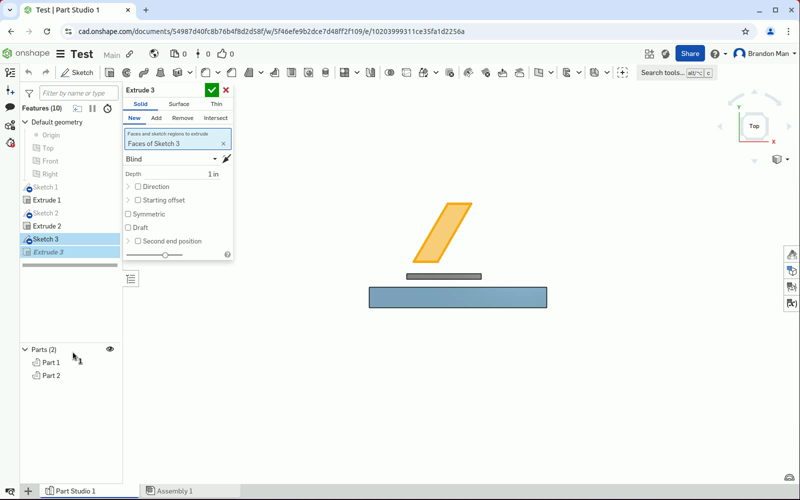
mouse_move(143, 106)
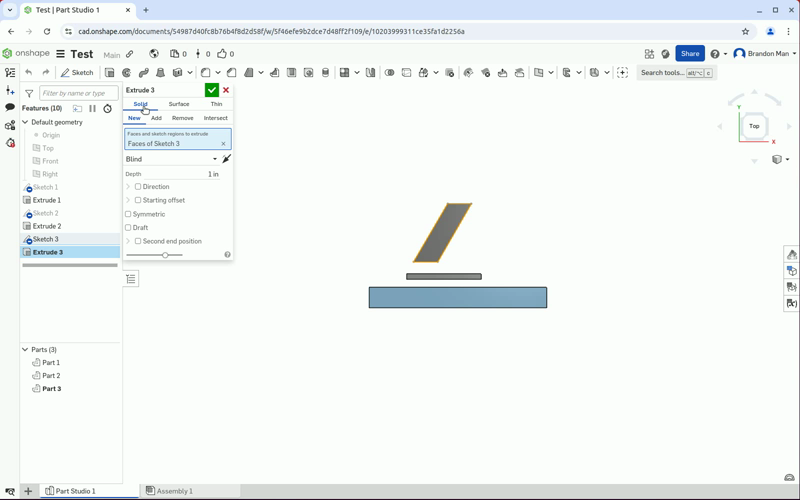
click(143, 106)
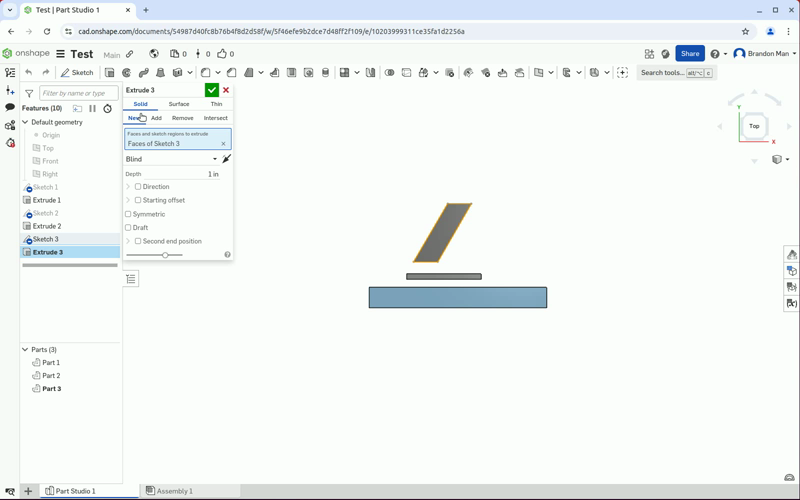
mouse_move(137, 120)
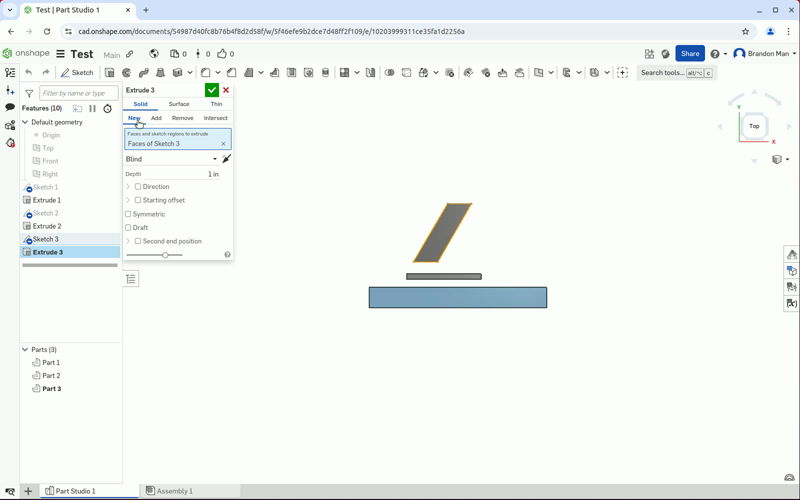
click(137, 120)
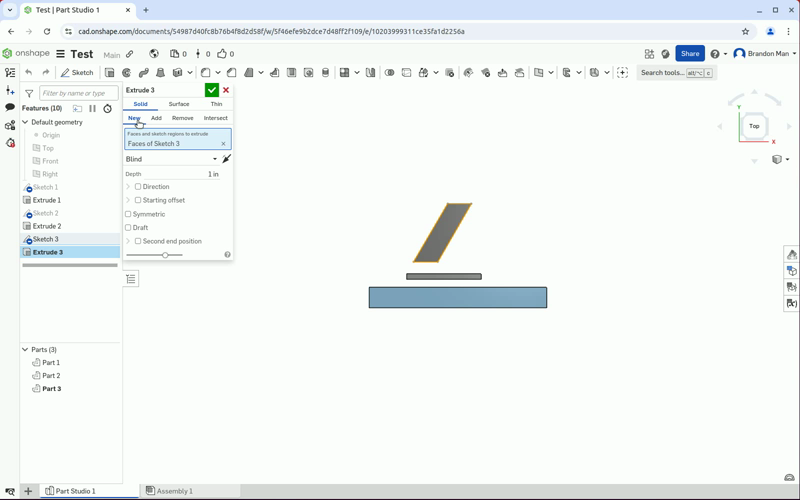
key(tab, 4)
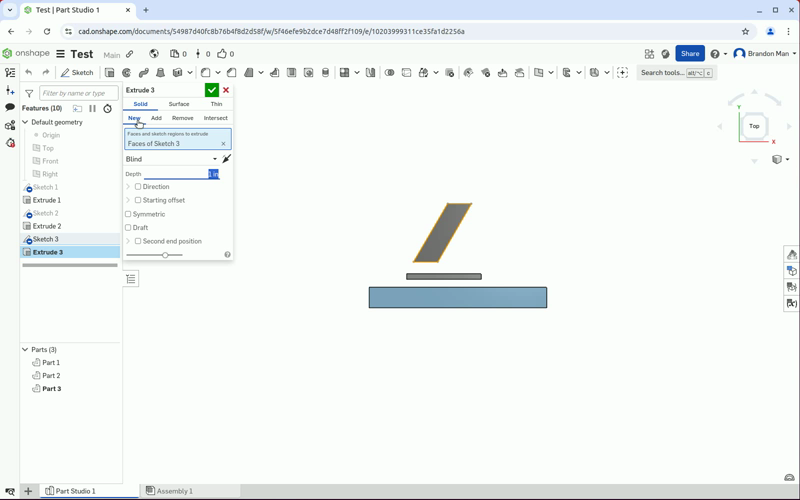
text(1.204)
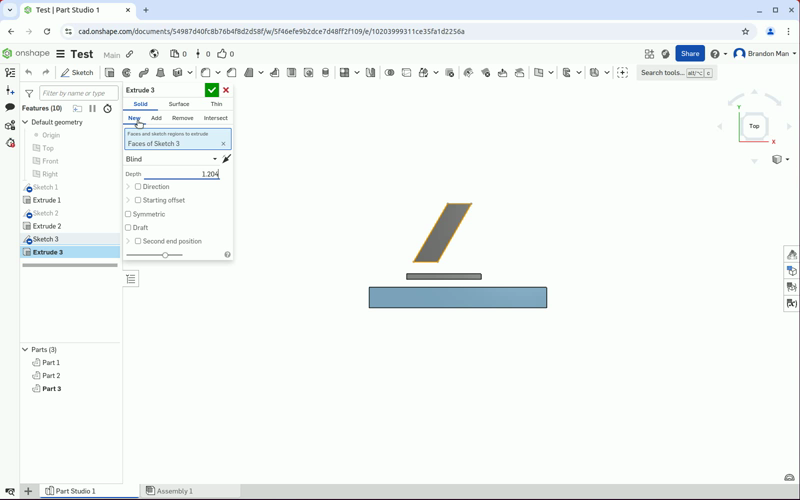
key(enter)
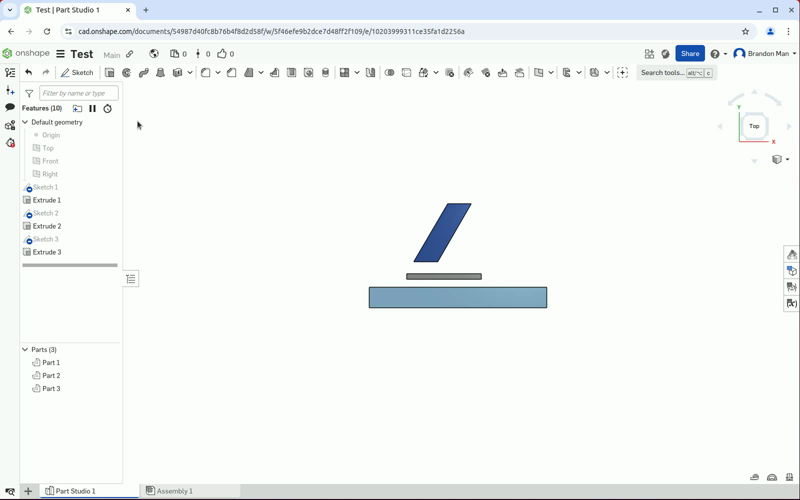
key(shift+h)
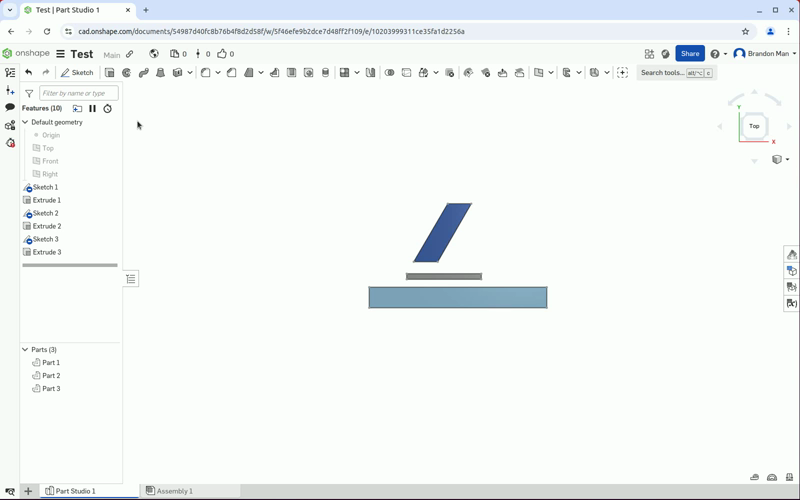
key(shift+h)
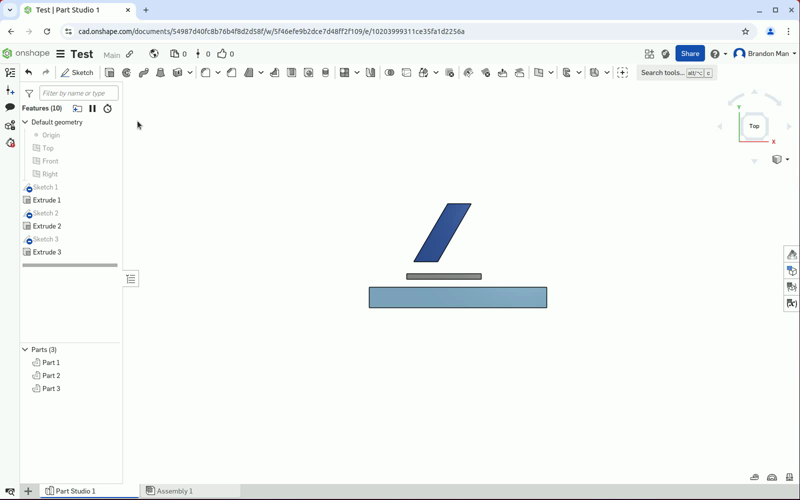
mouse_move(73, 189)
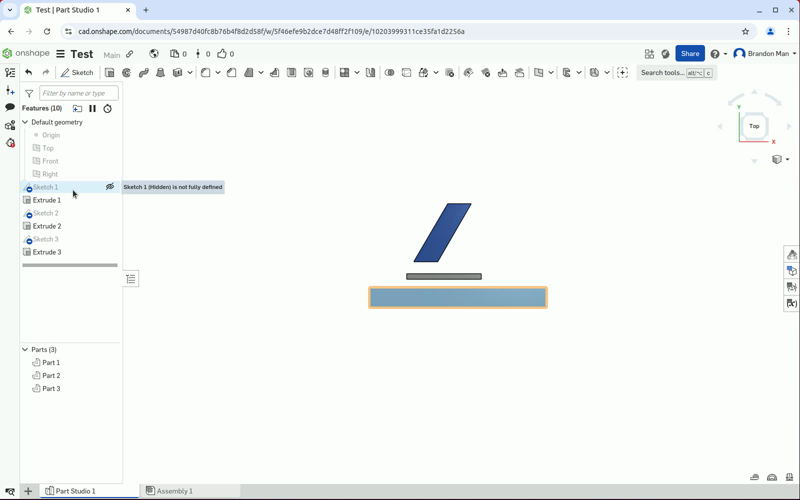
click(73, 189)
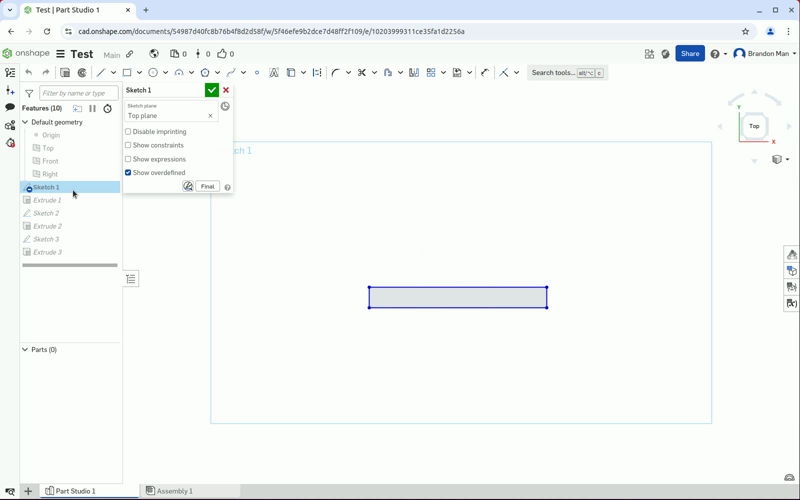
mouse_move(229, 92)
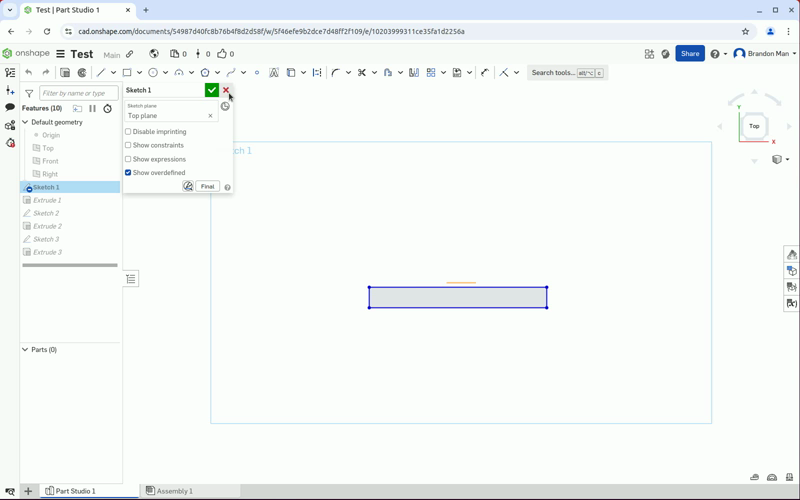
click(229, 92)
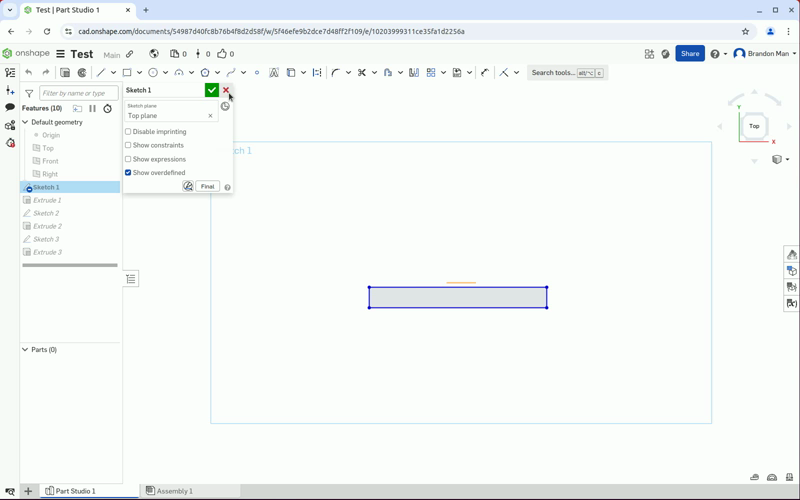
key(shift+s)
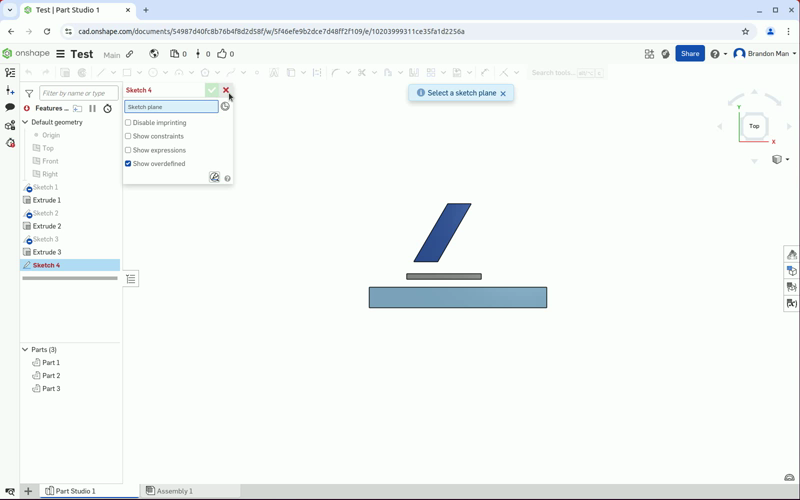
mouse_move(73, 150)
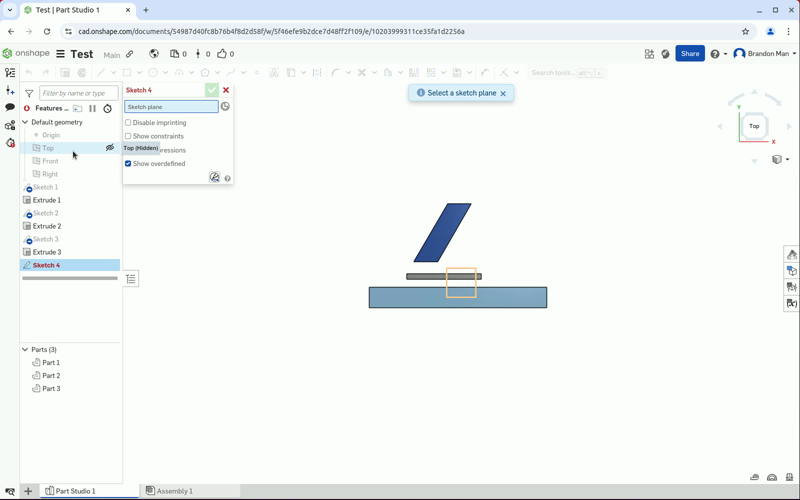
click(73, 150)
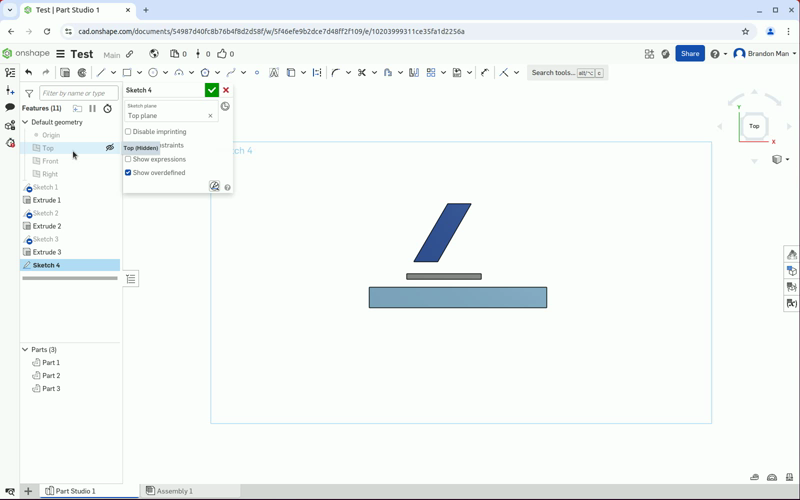
mouse_move(73, 352)
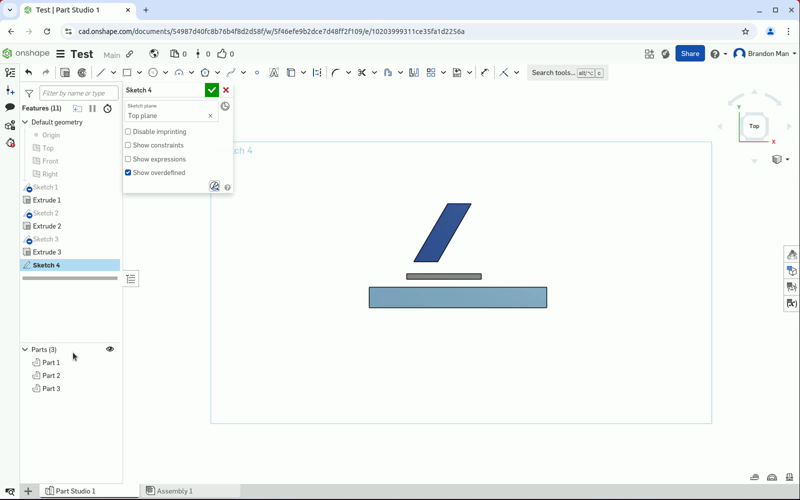
key(y)
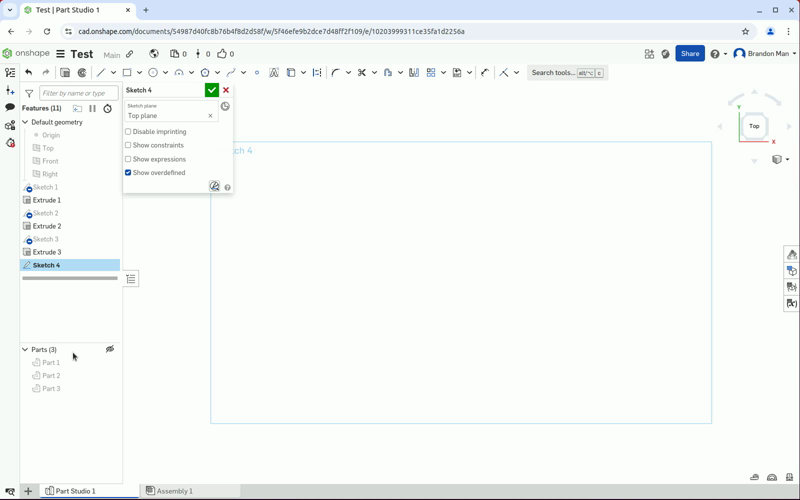
key(l)
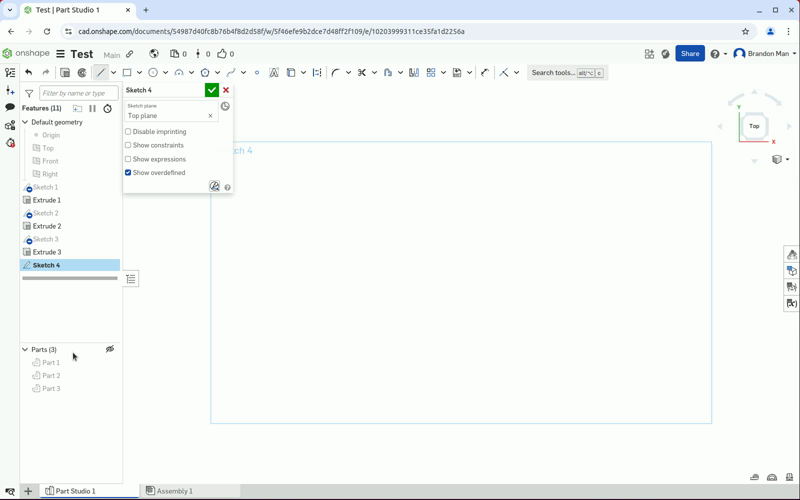
key_down(shift)
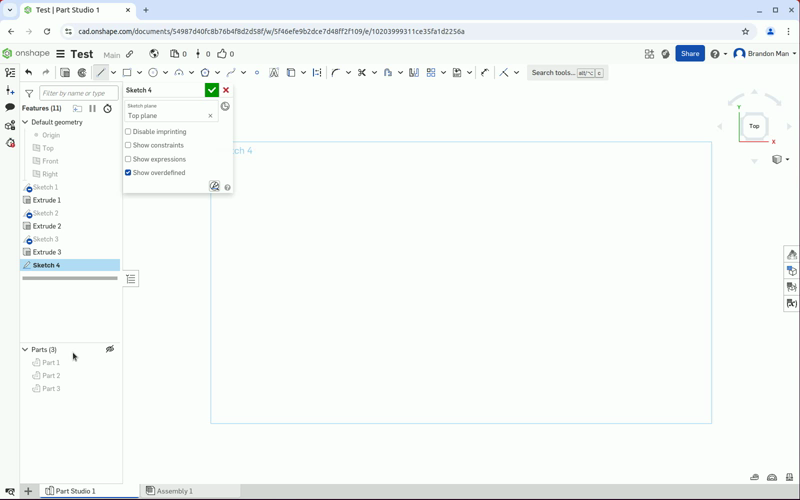
mouse_move(454, 259)
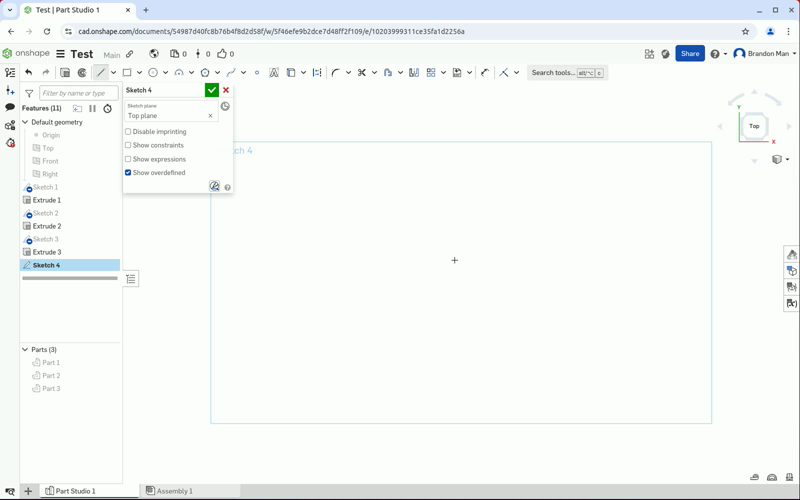
click(454, 259)
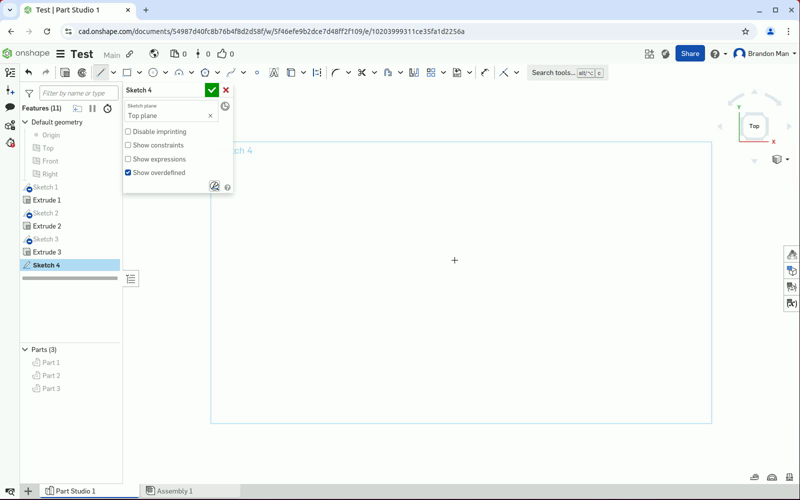
key_up(shift)
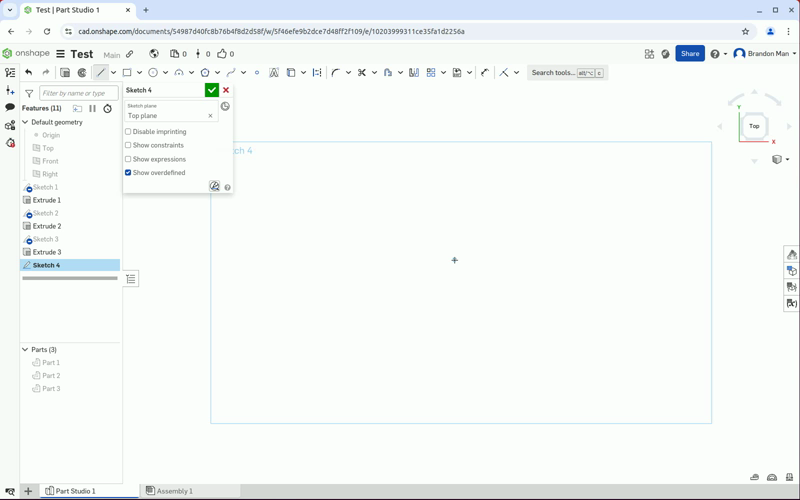
key_down(shift)
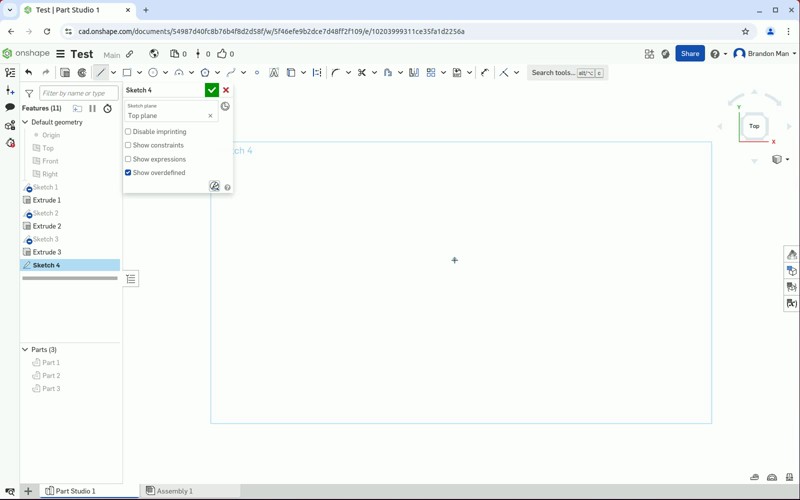
mouse_move(573, 259)
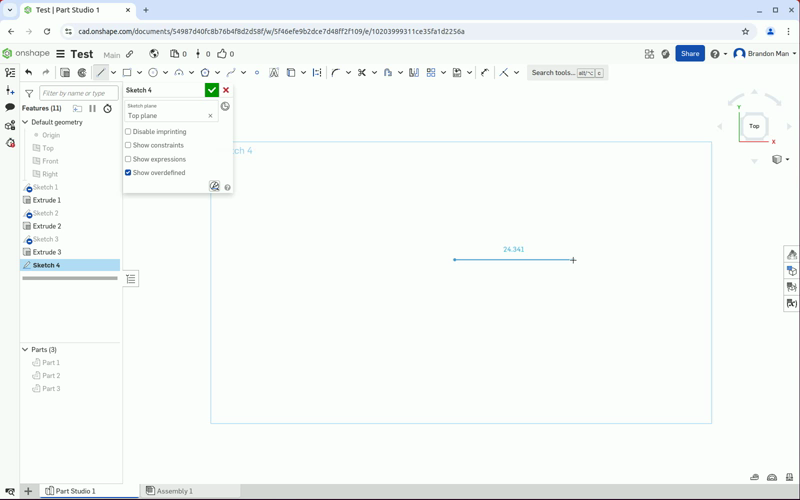
click(573, 259)
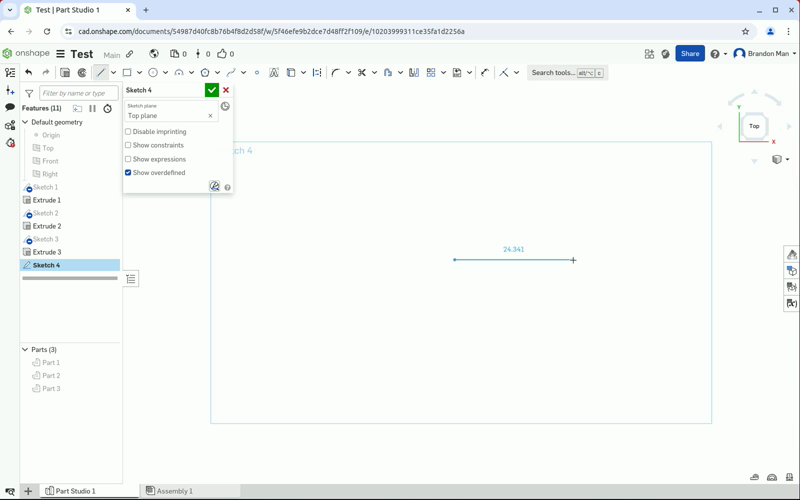
key_up(shift)
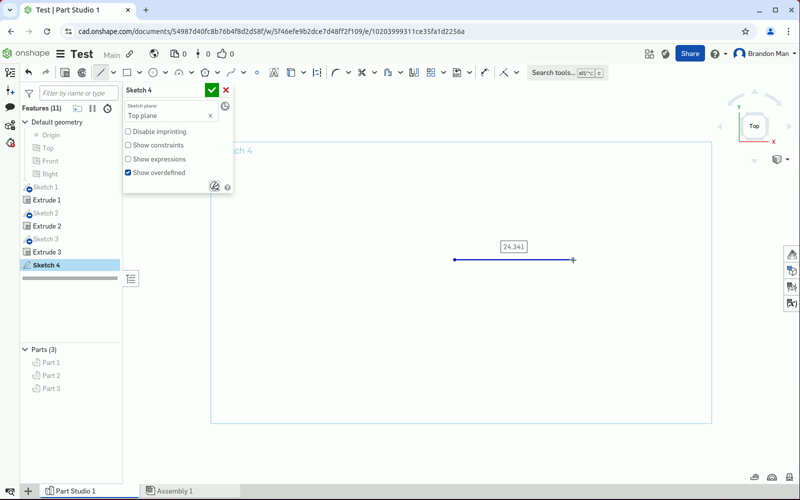
key_down(shift)
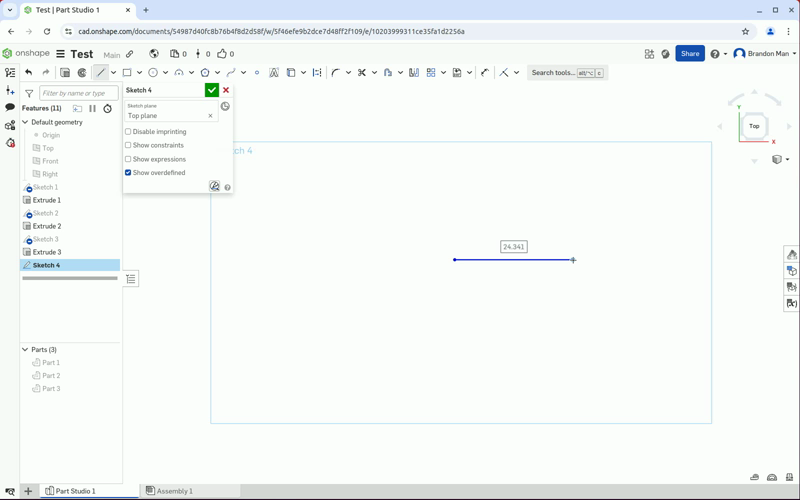
mouse_move(589, 259)
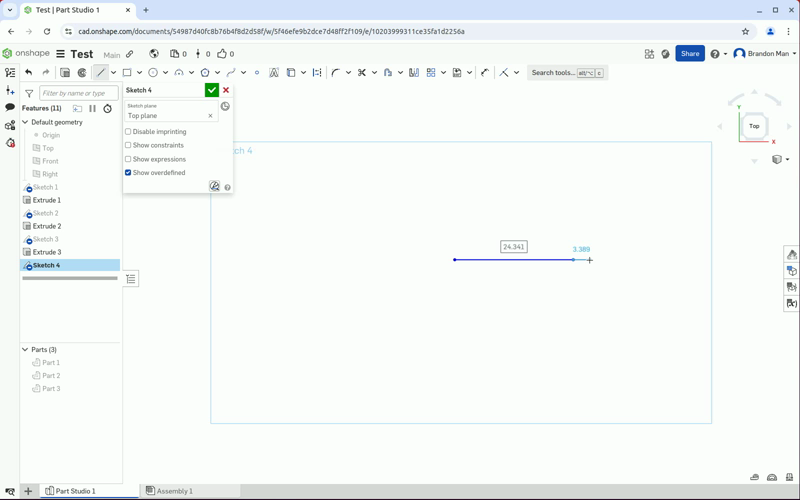
mouse_move(573, 246)
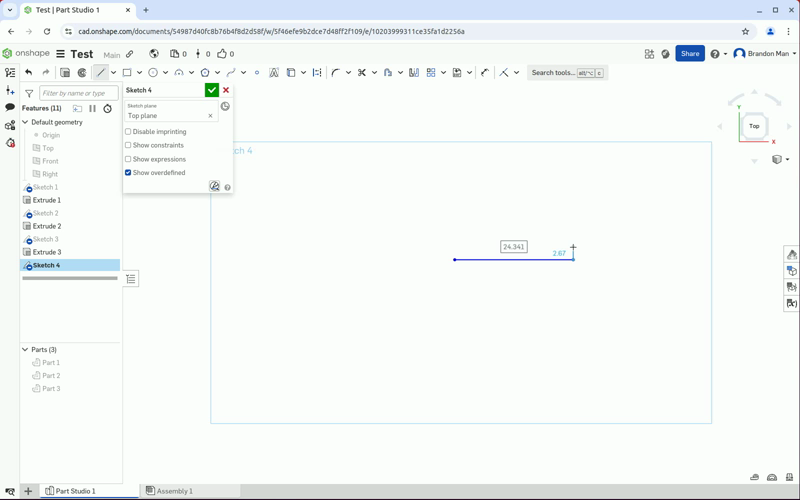
click(573, 246)
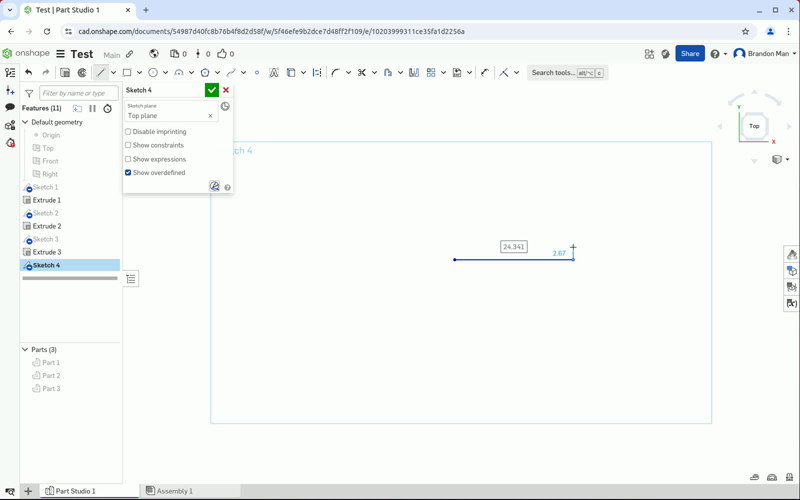
key_up(shift)
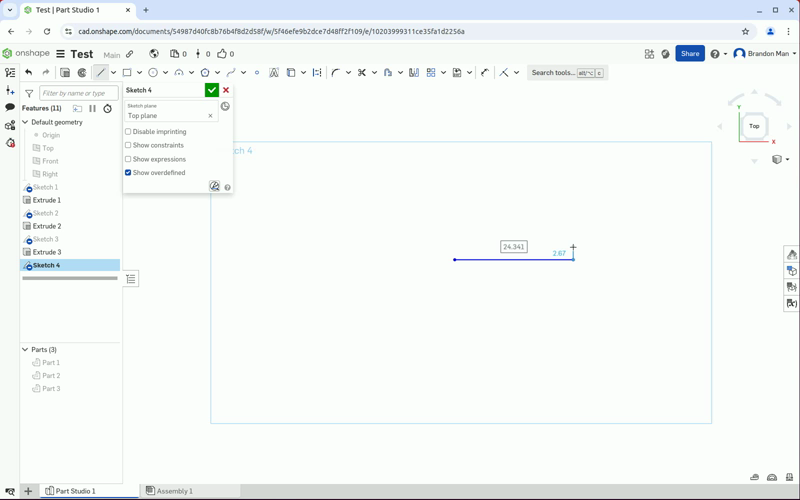
key_down(shift)
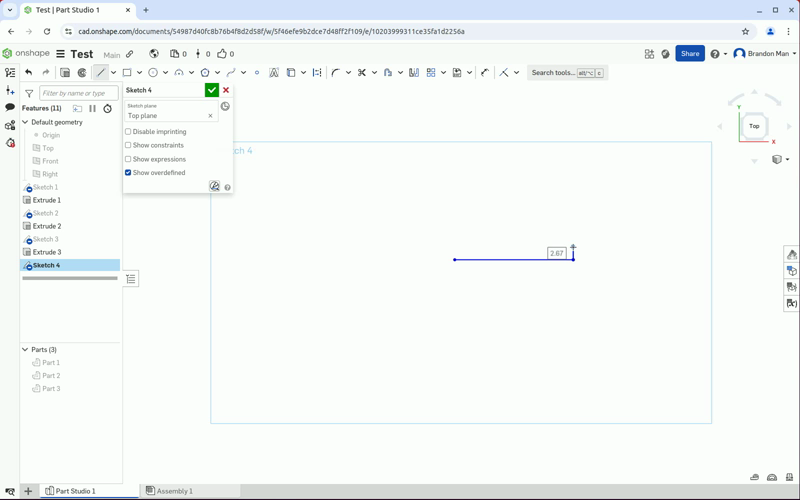
mouse_move(454, 246)
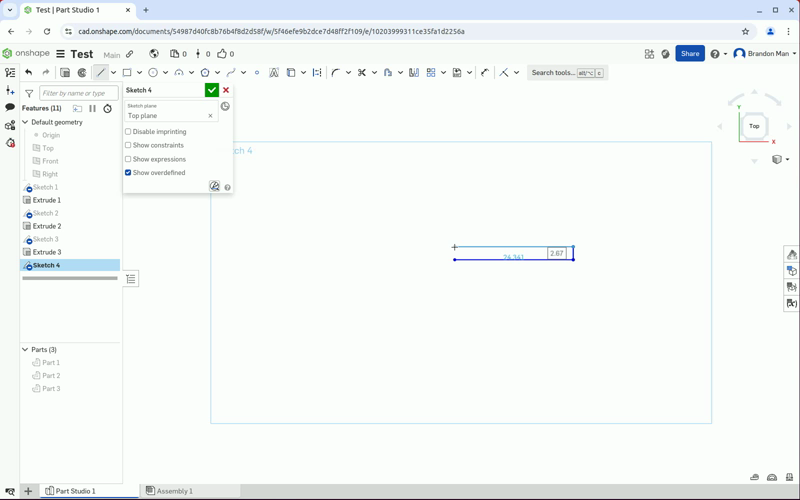
click(454, 246)
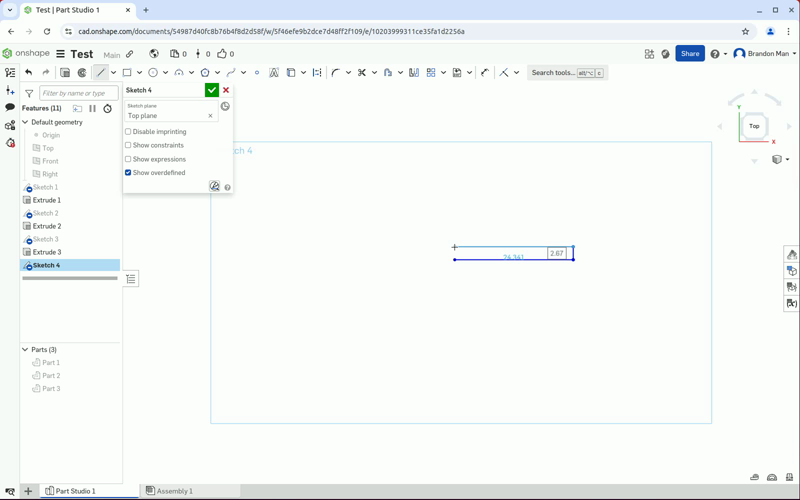
key_up(shift)
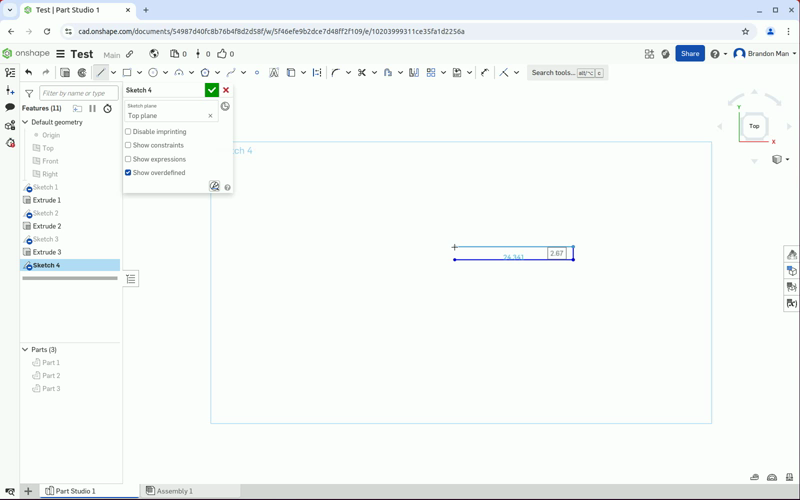
mouse_move(484, 246)
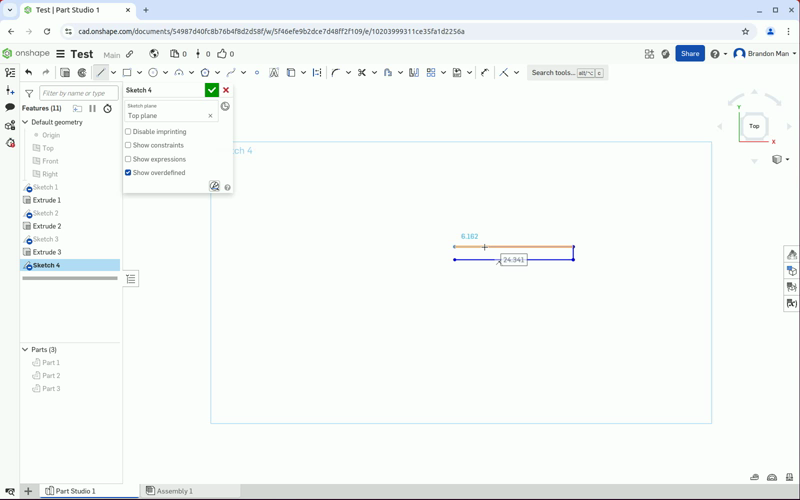
key_down(shift)
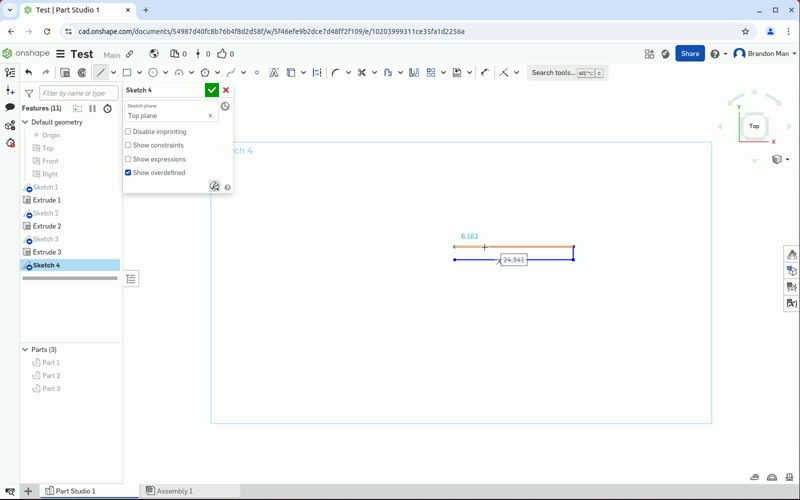
mouse_move(454, 259)
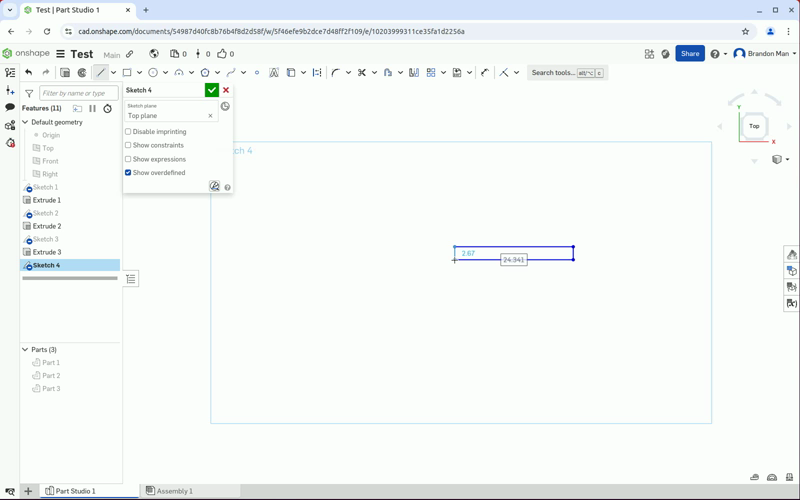
key_up(shift)
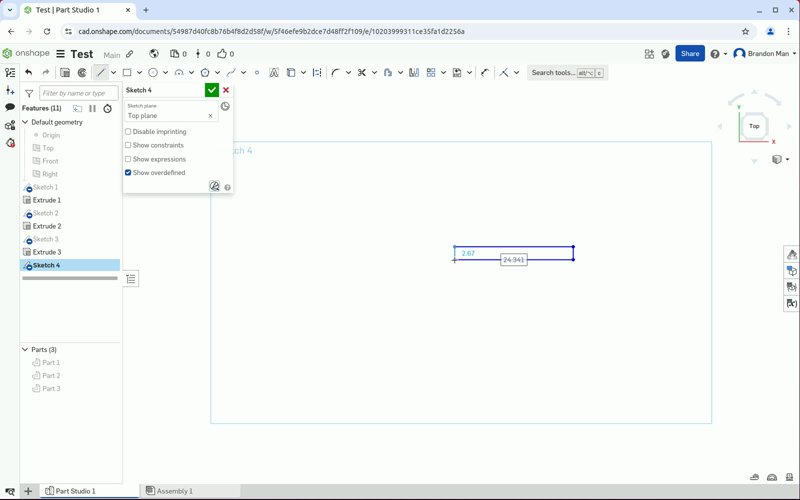
click(454, 259)
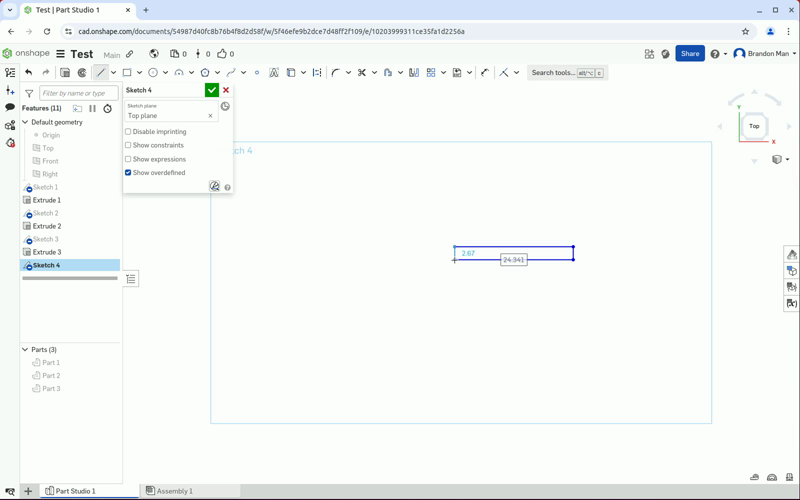
key(esc)
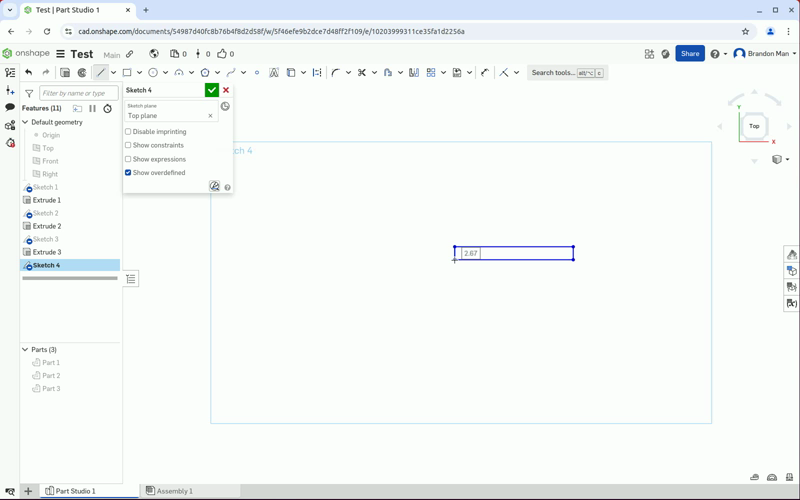
mouse_move(549, 249)
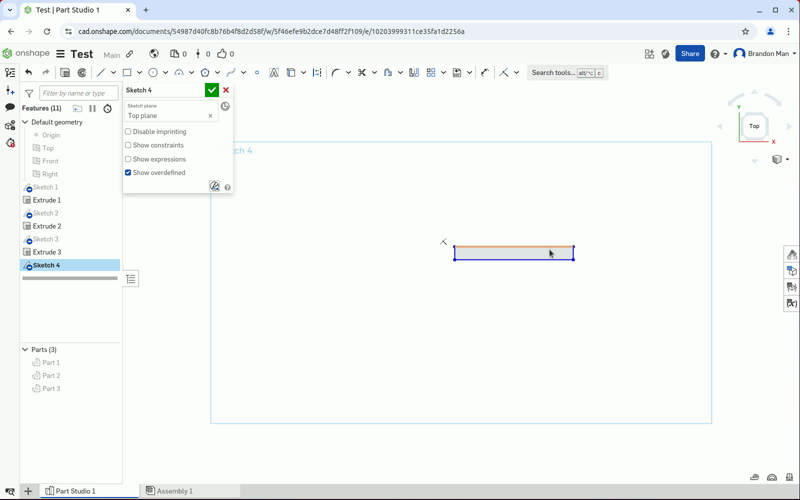
scroll(6)
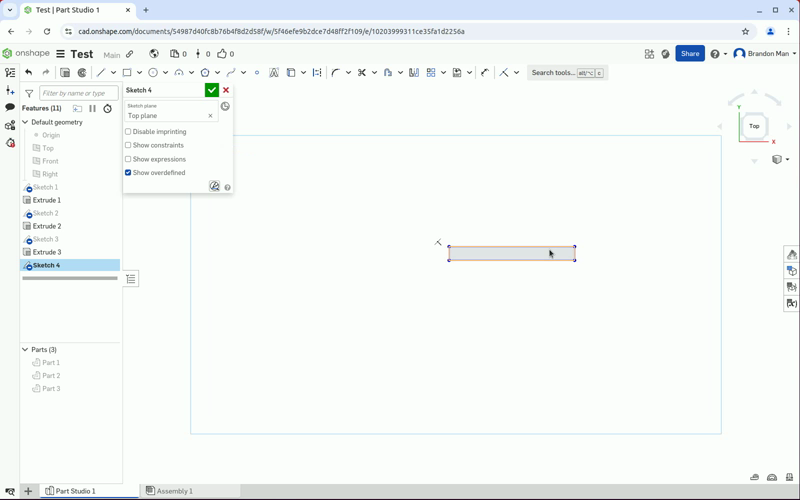
scroll(6)
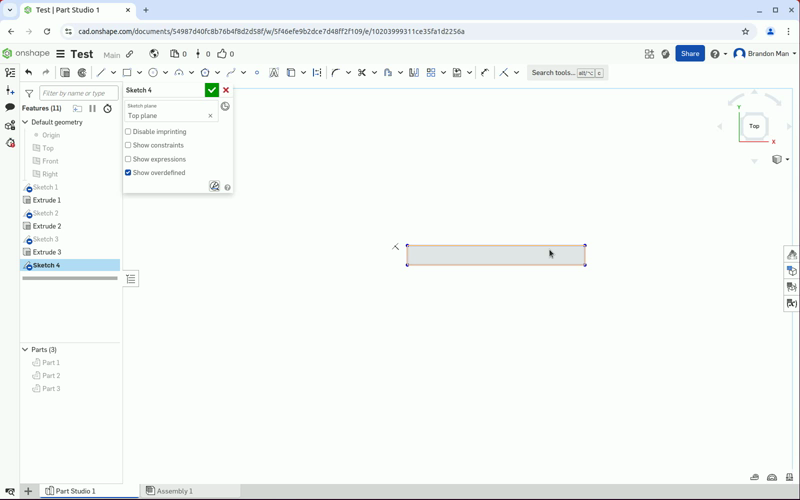
scroll(6)
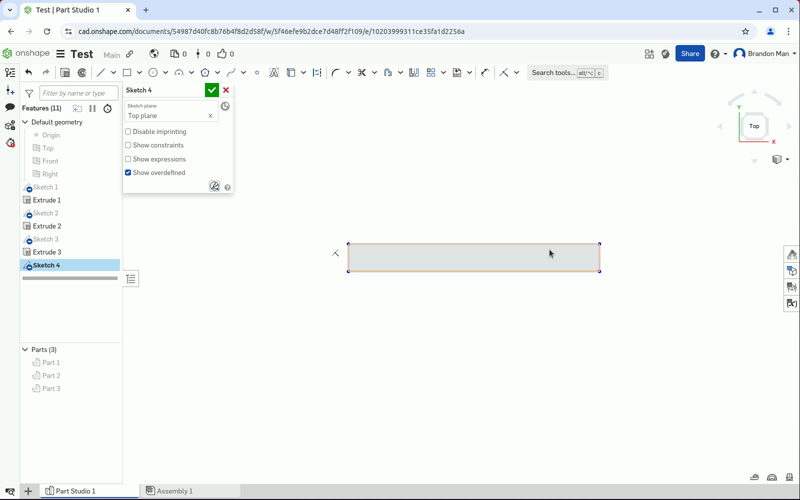
scroll(6)
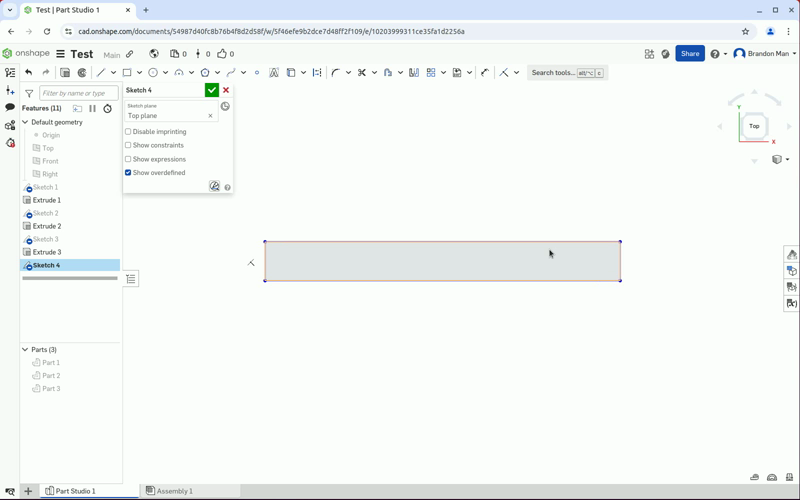
scroll(6)
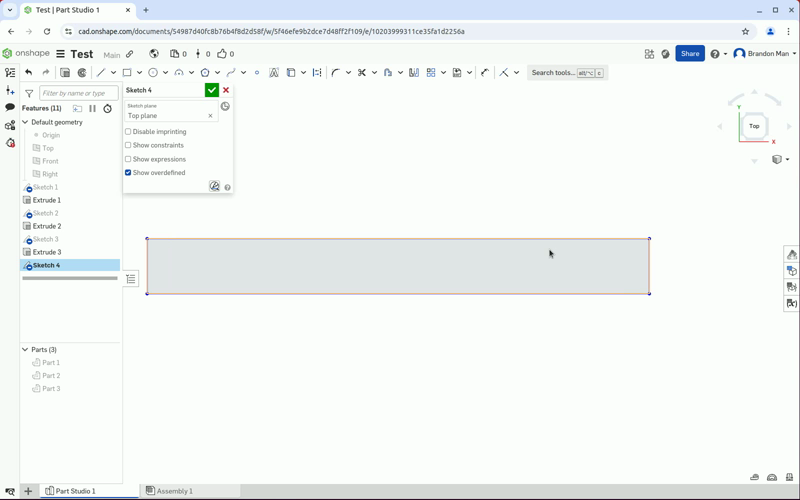
scroll(6)
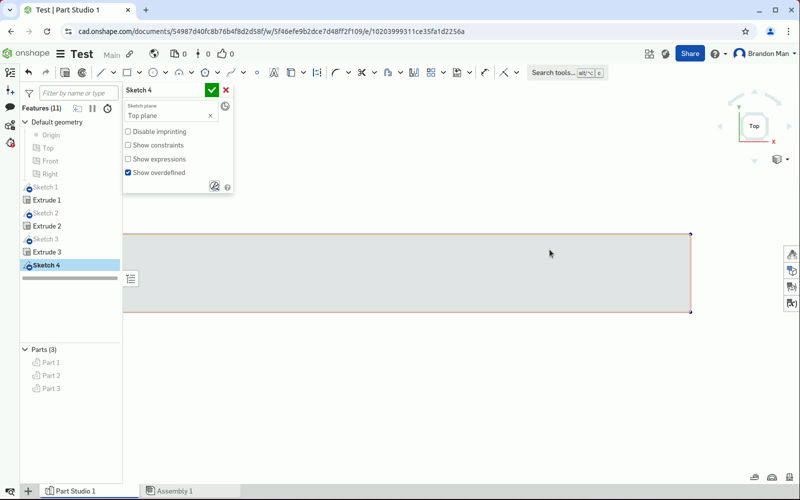
scroll(6)
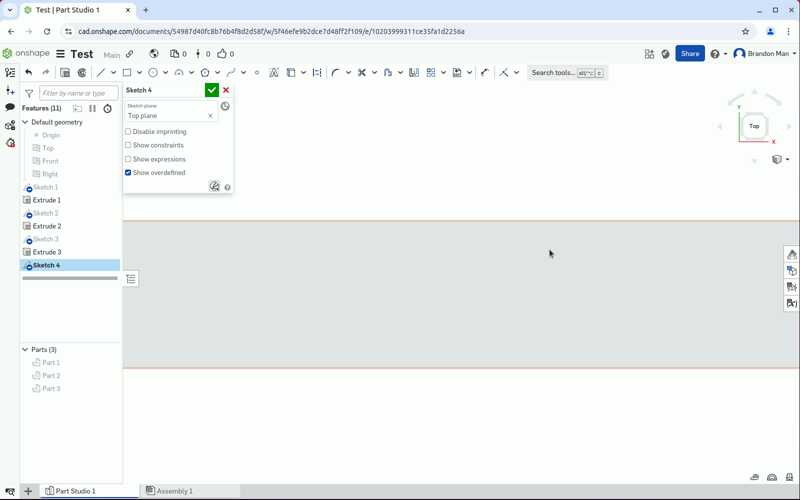
click(549, 249)
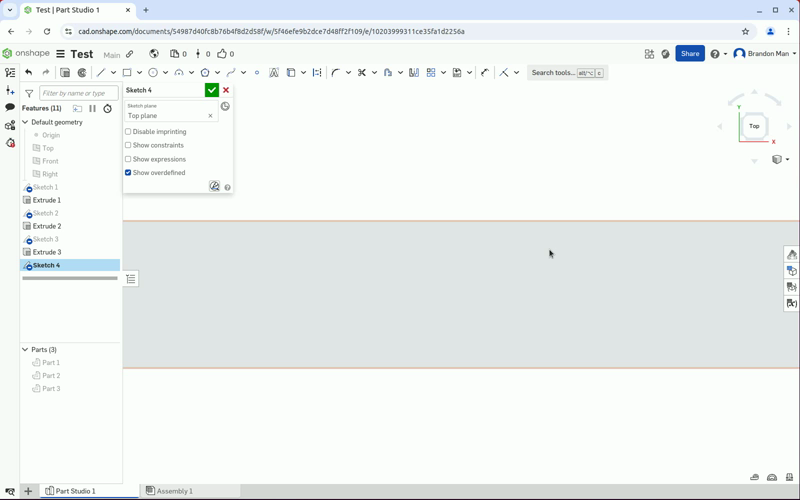
scroll(-6)
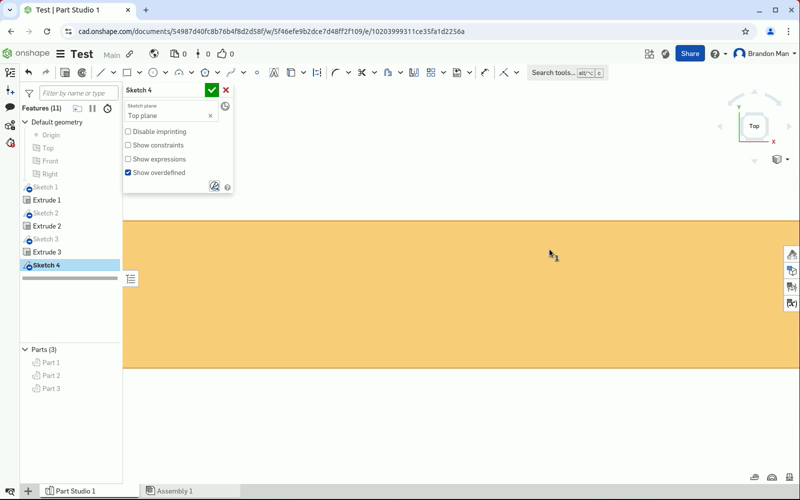
scroll(-6)
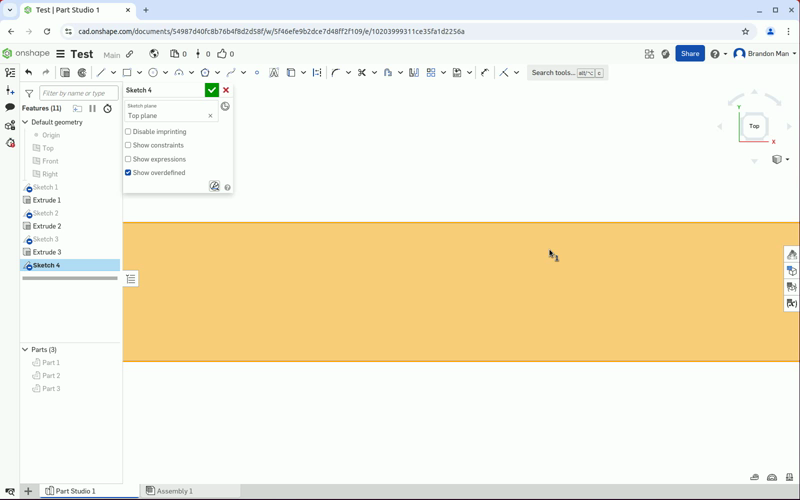
scroll(-6)
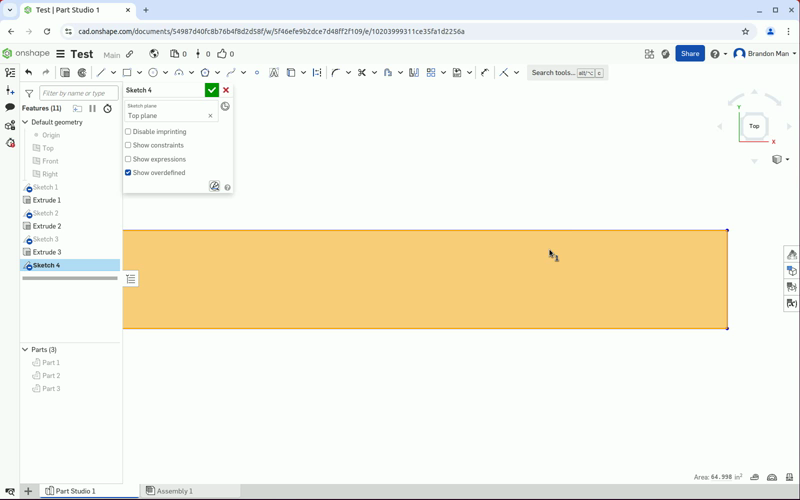
scroll(-6)
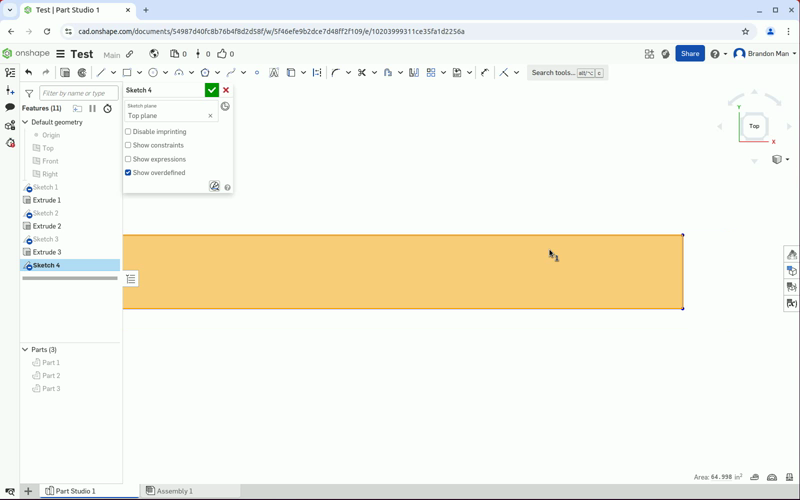
scroll(-6)
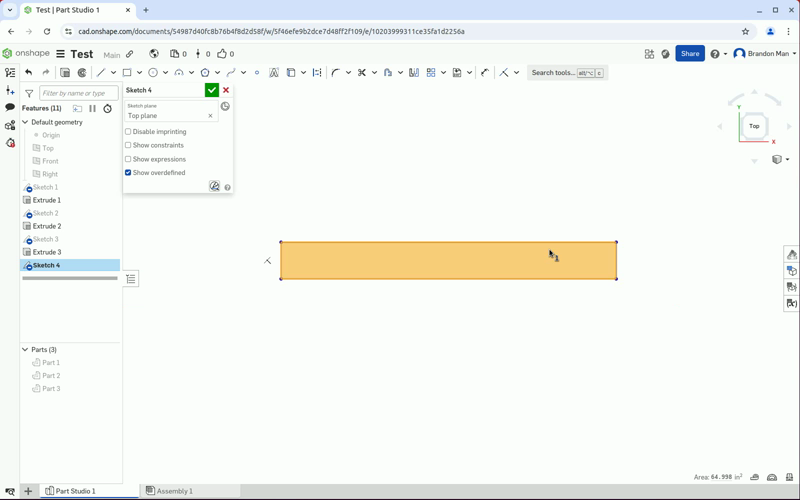
scroll(-6)
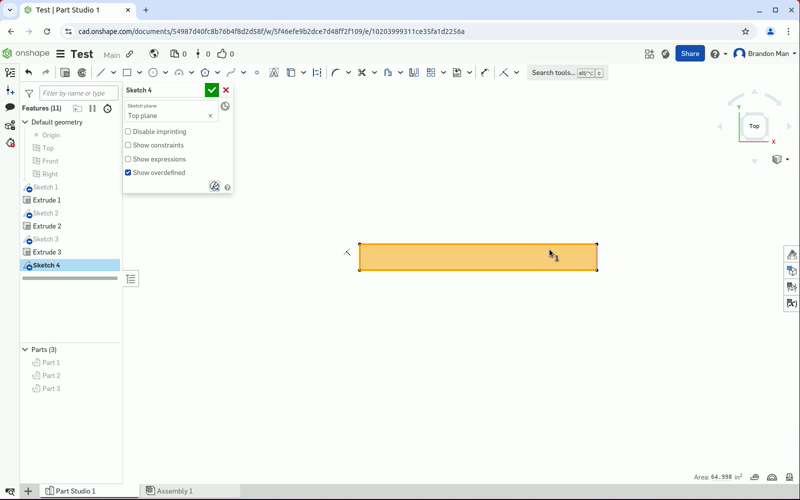
scroll(-6)
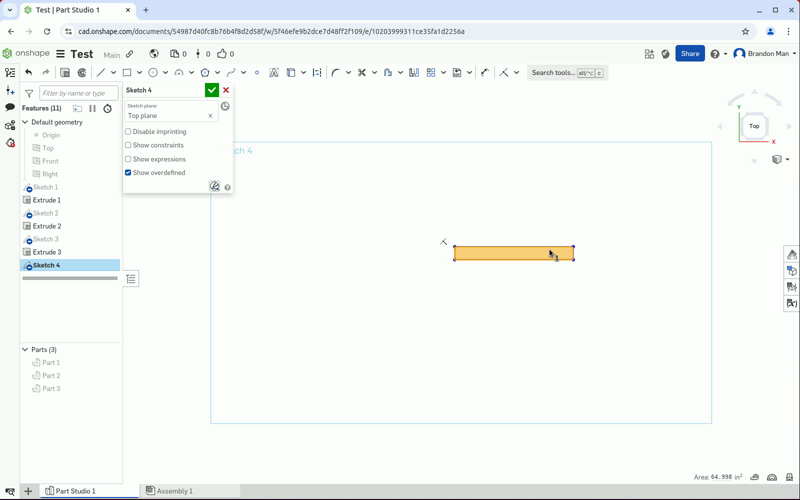
mouse_move(73, 352)
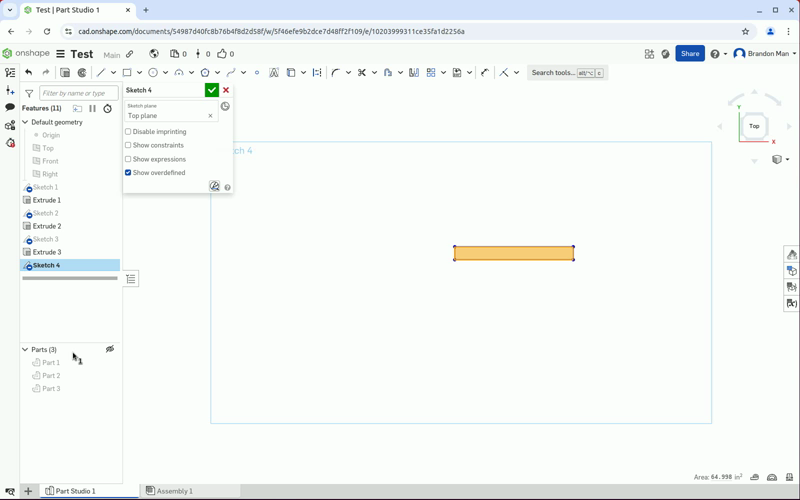
key(shift+y)
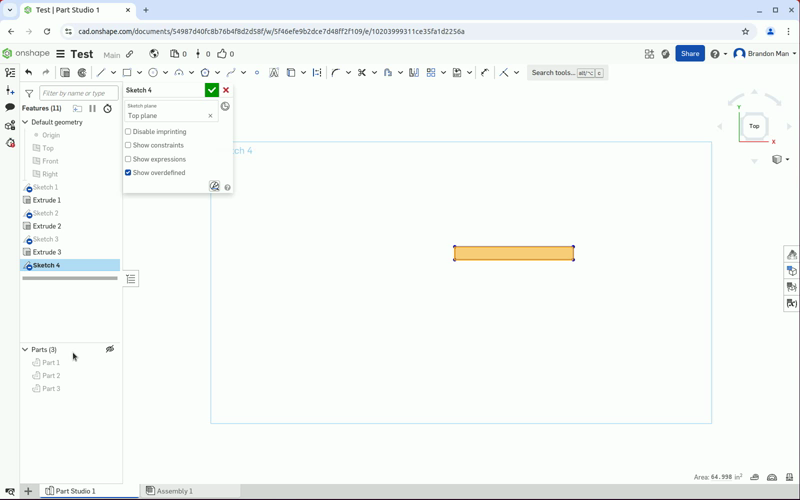
key(shift+e)
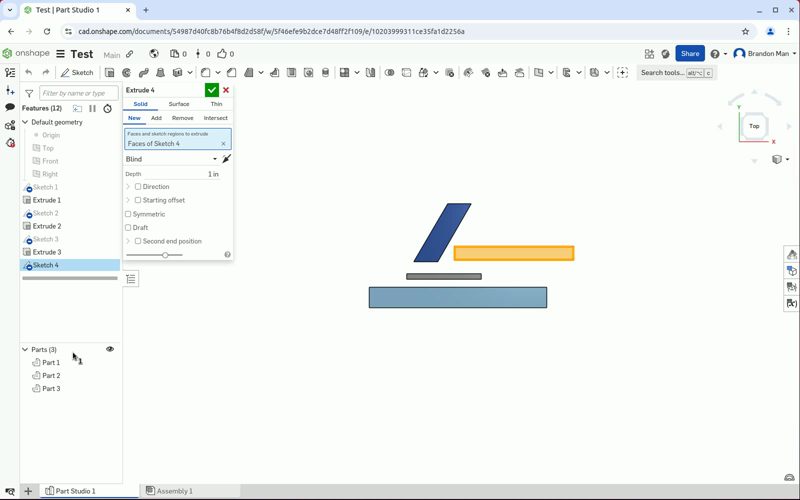
mouse_move(143, 106)
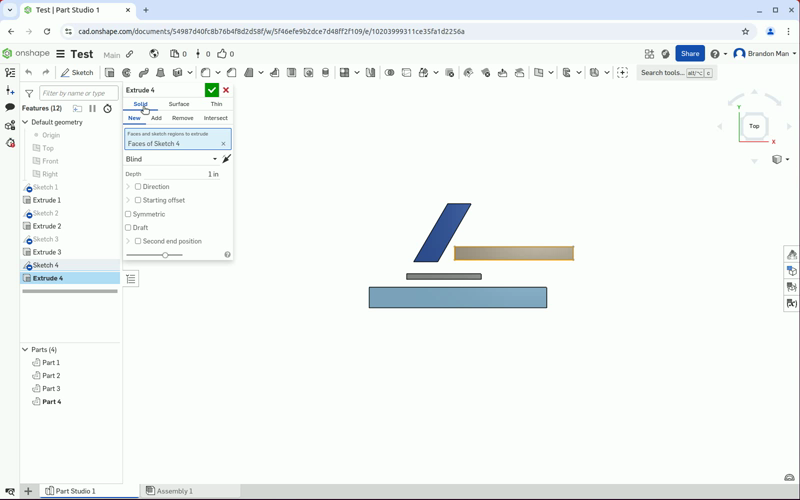
click(143, 106)
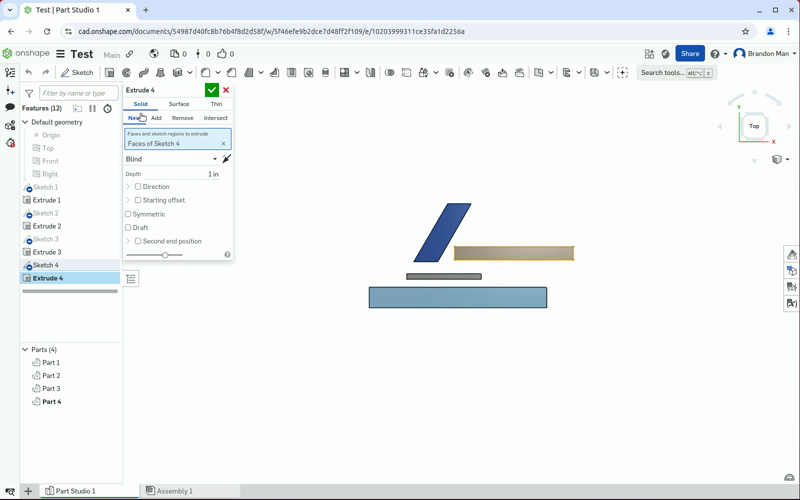
mouse_move(137, 120)
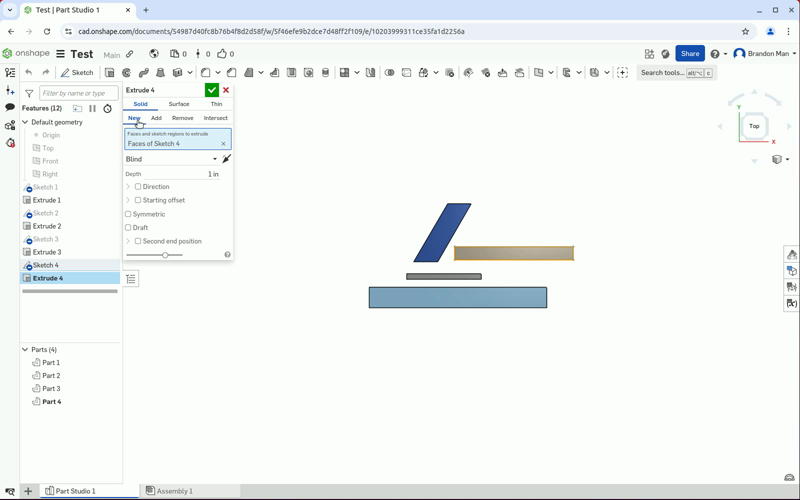
click(137, 120)
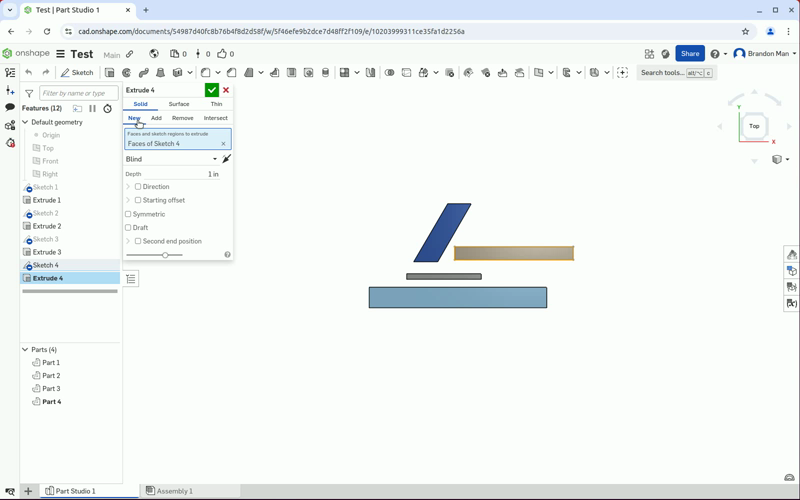
key(tab, 4)
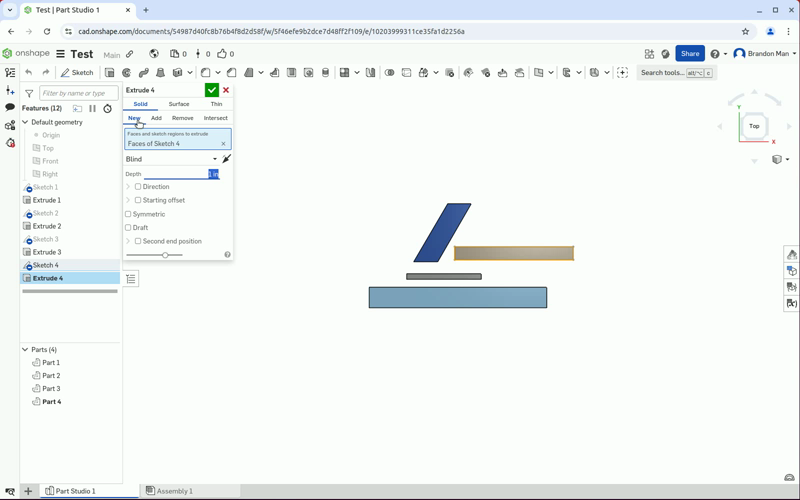
text(1.204)
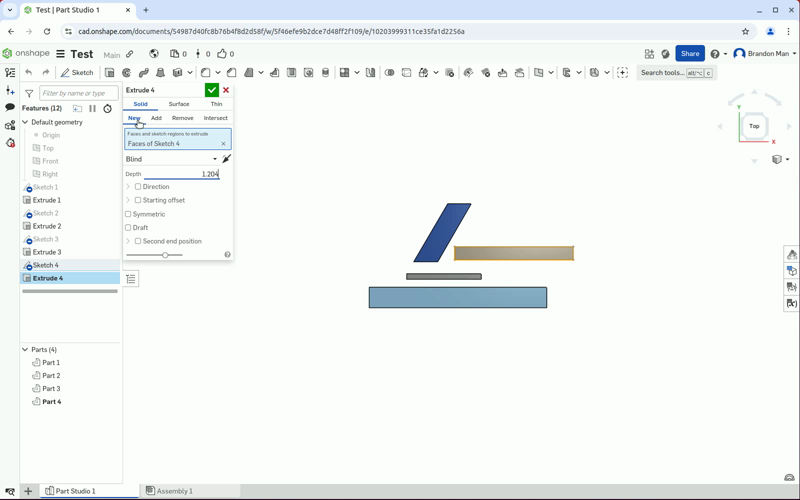
key(enter)
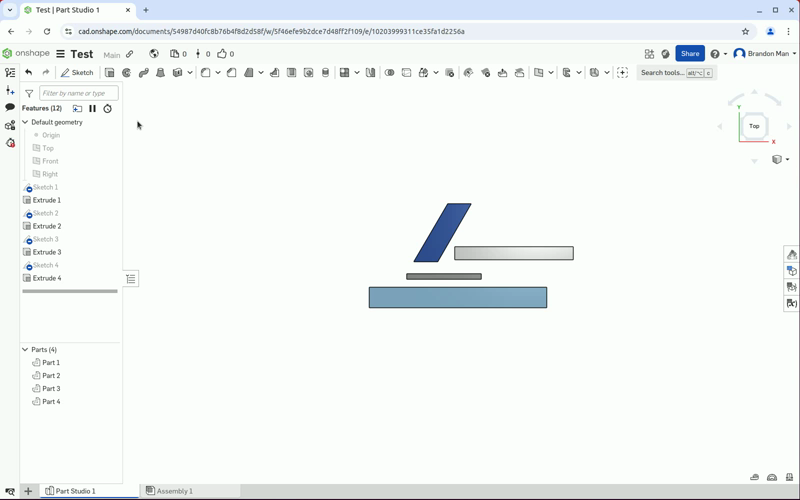
key(shift+h)
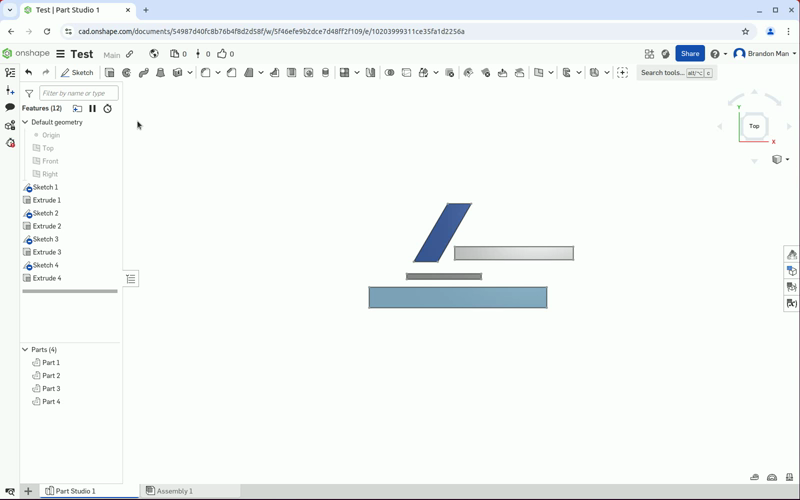
key(shift+h)
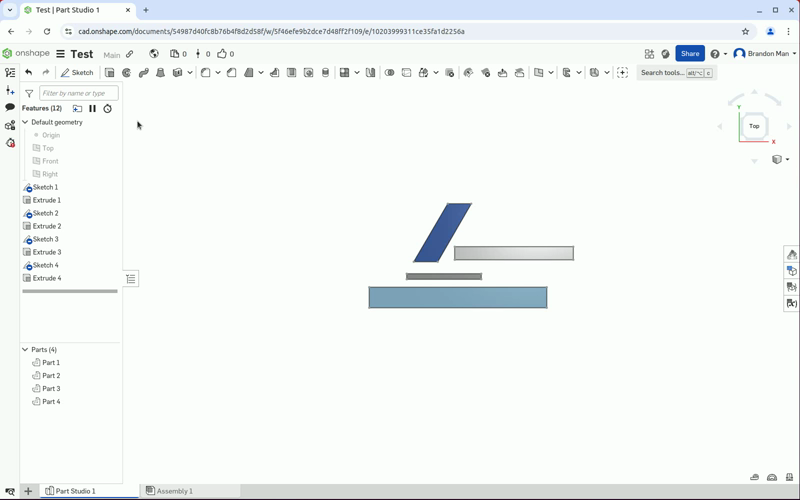
key(shift+7)
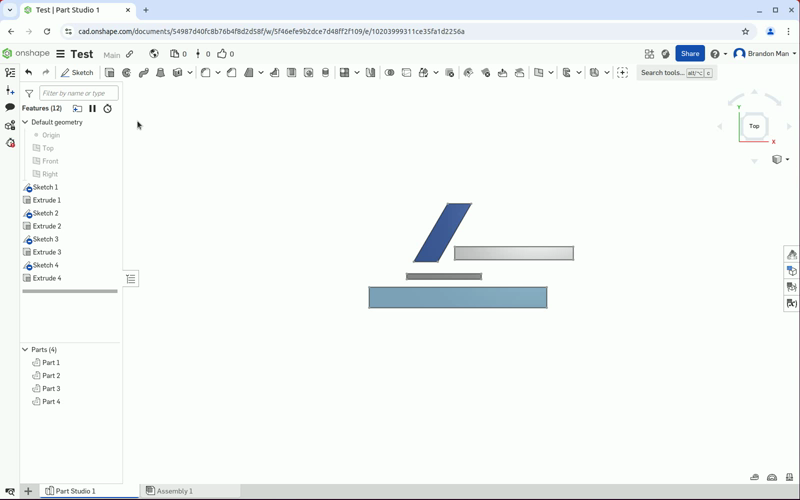
key(up, 3)
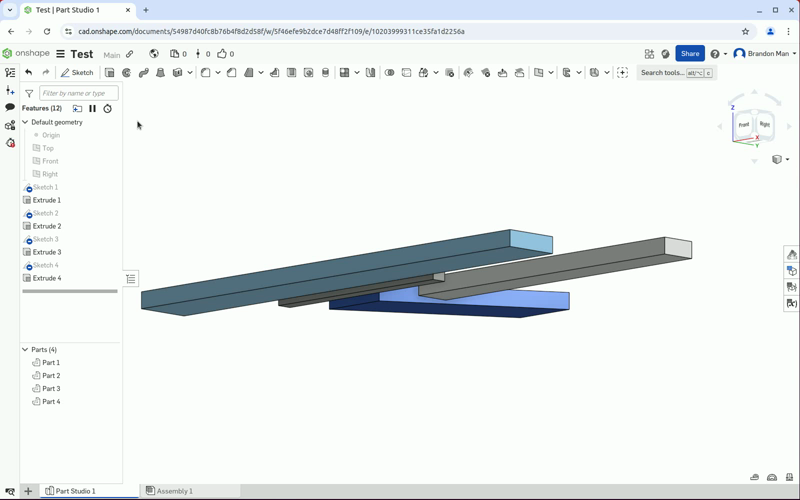
key(left, 3)
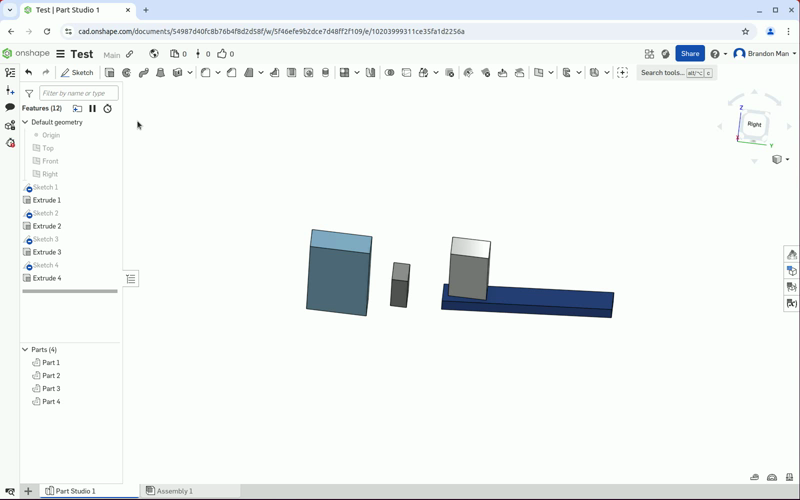
key(right, 3)
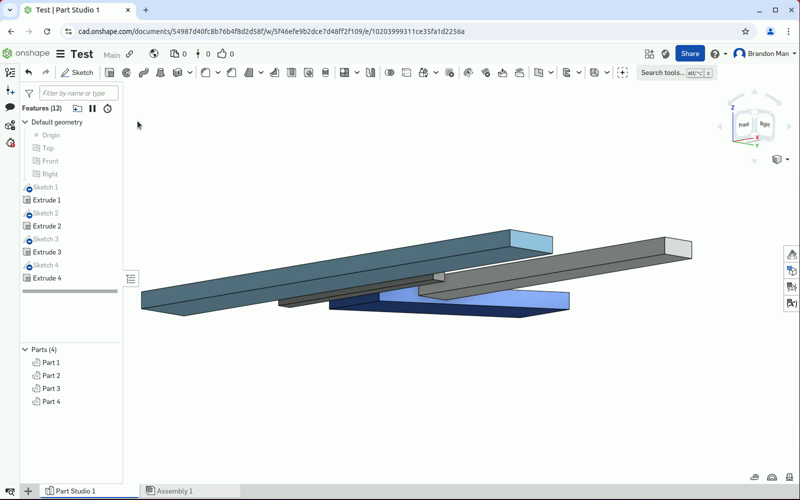
key(down, 3)
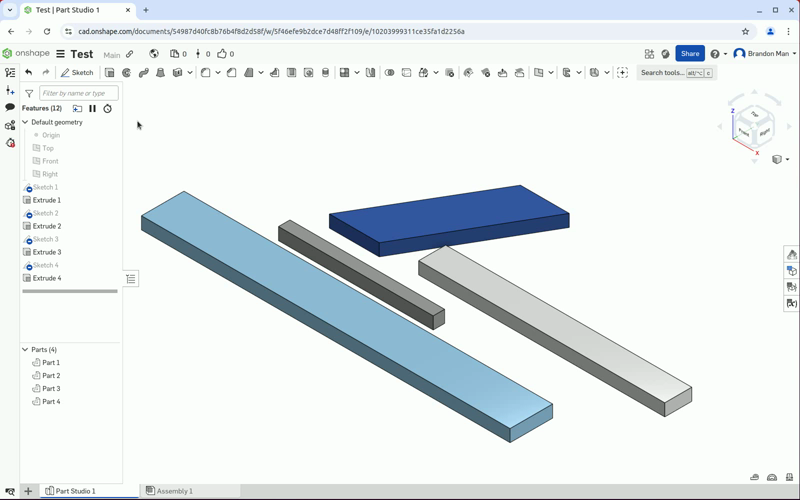
mouse_move(73, 189)
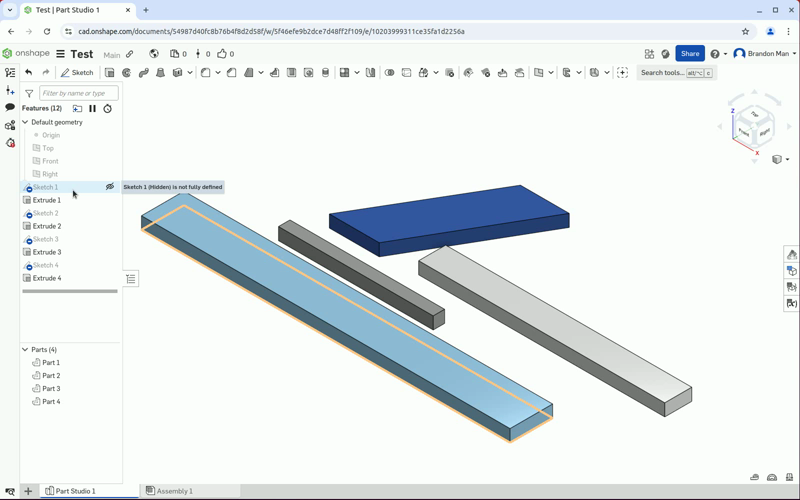
click(73, 189)